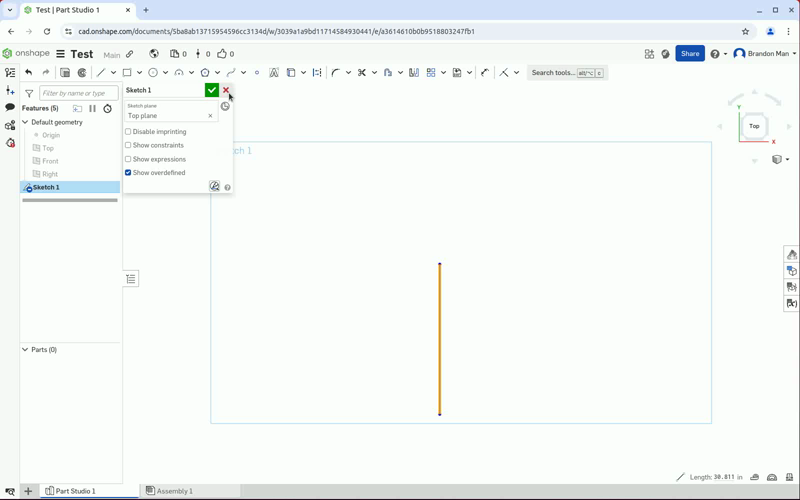
key(shift+h)
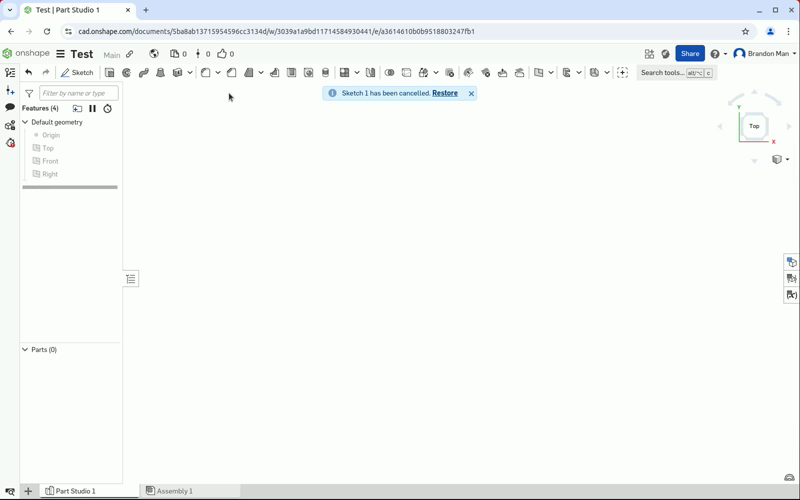
mouse_move(73, 352)
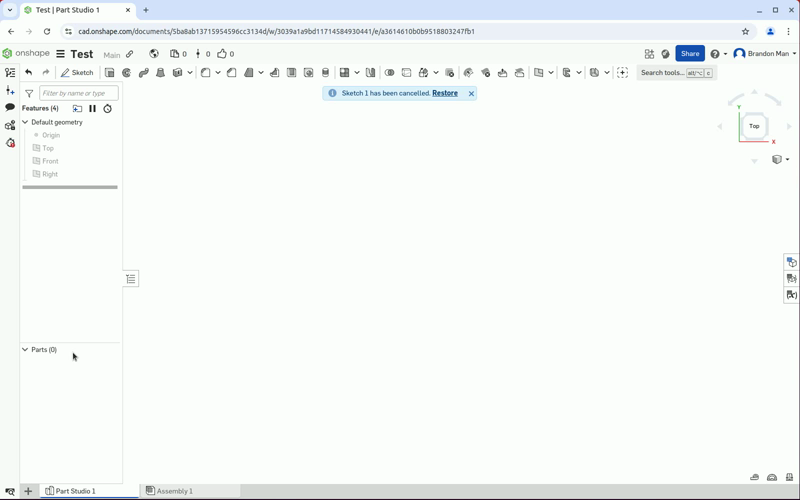
key(y)
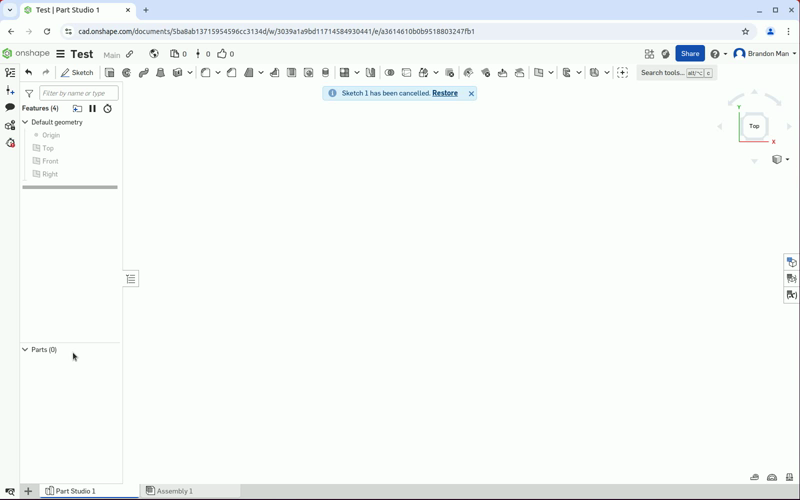
key(shift+p)
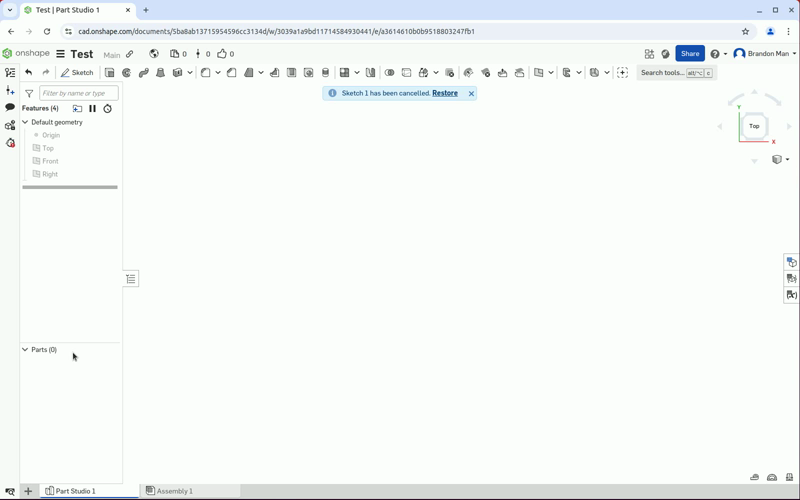
key(space)
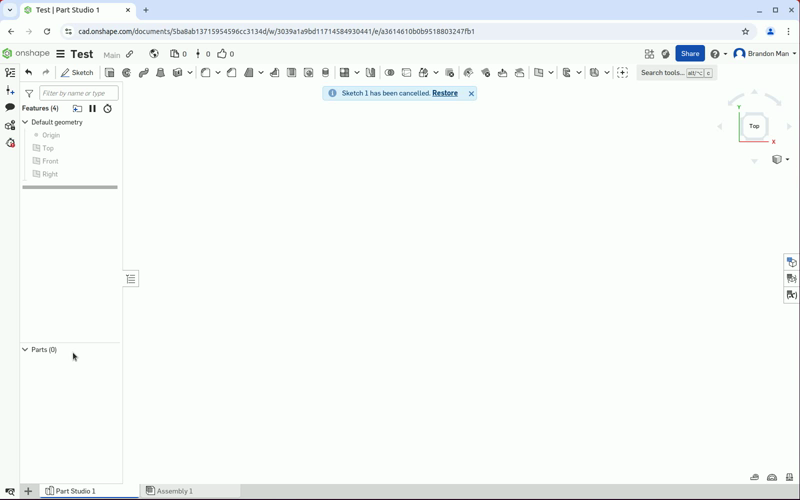
key_down(shift)
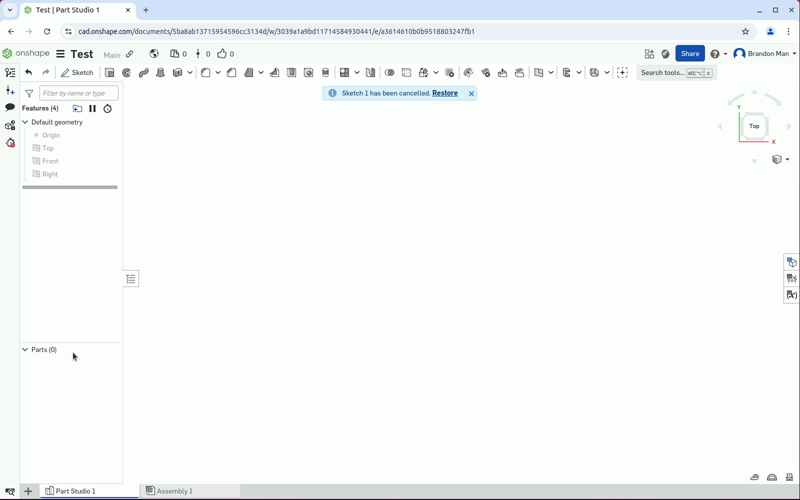
key(up)
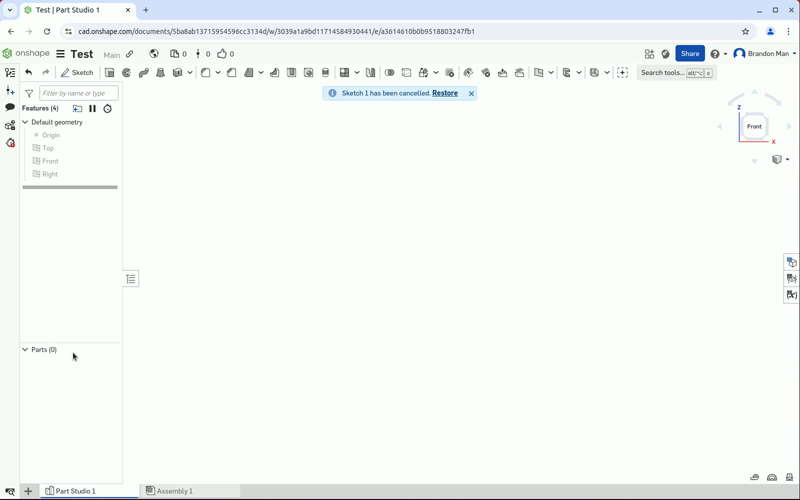
key_up(shift)
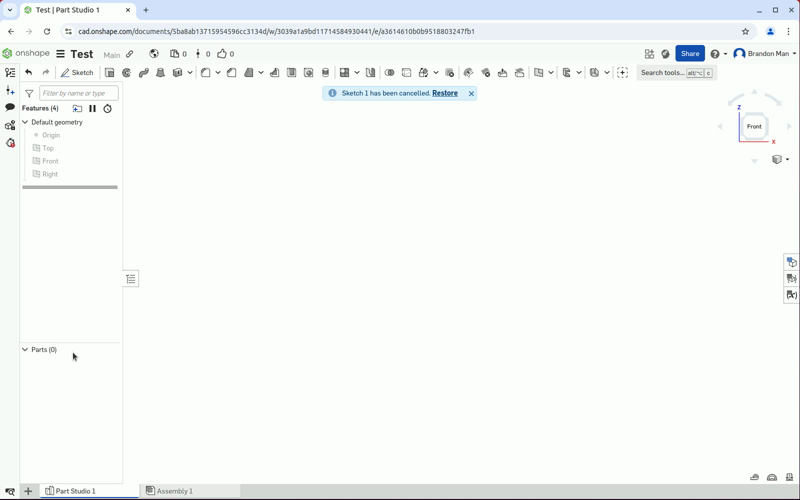
mouse_move(73, 352)
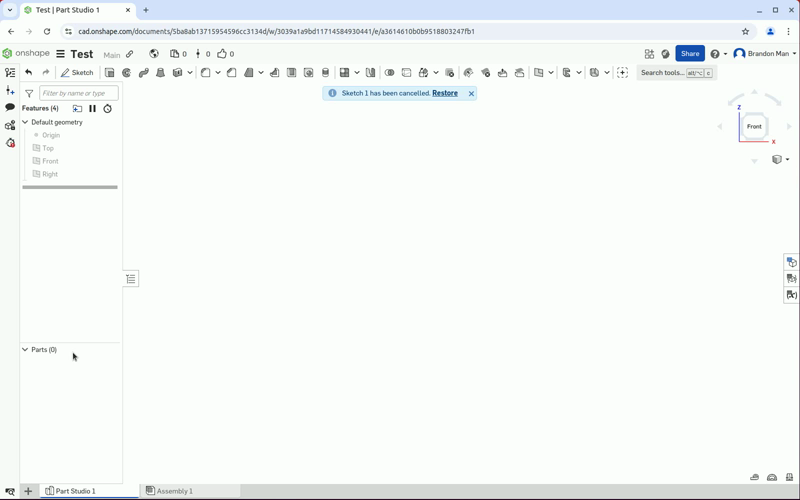
key(shift+y)
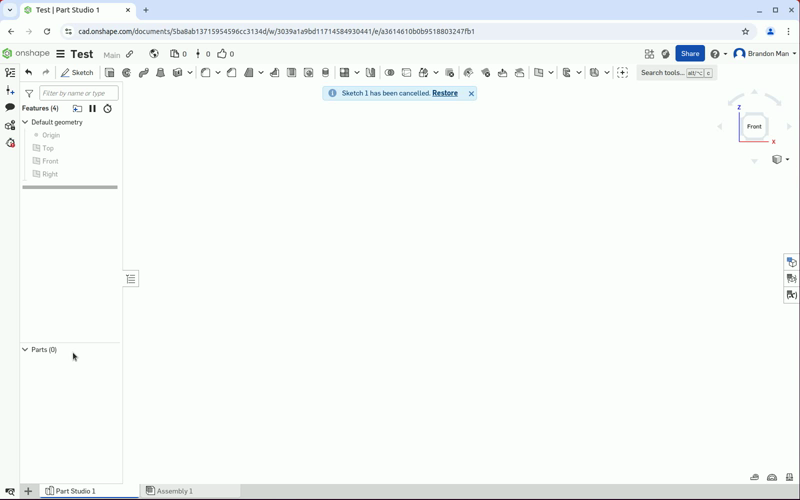
key(shift+s)
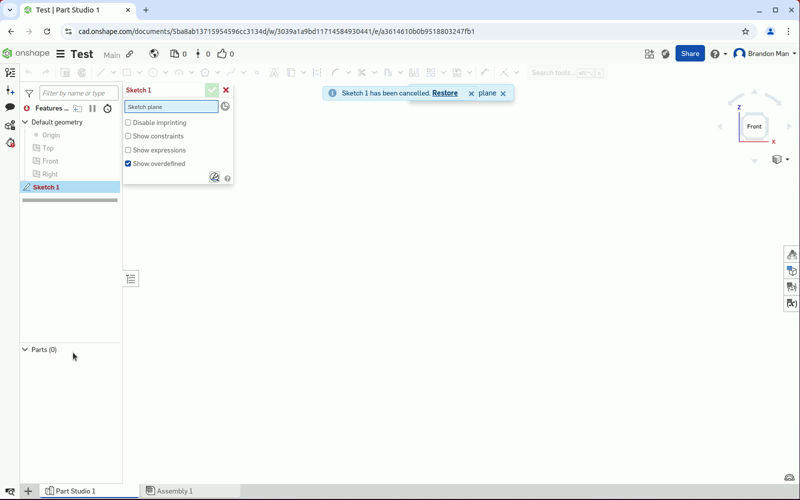
mouse_move(73, 163)
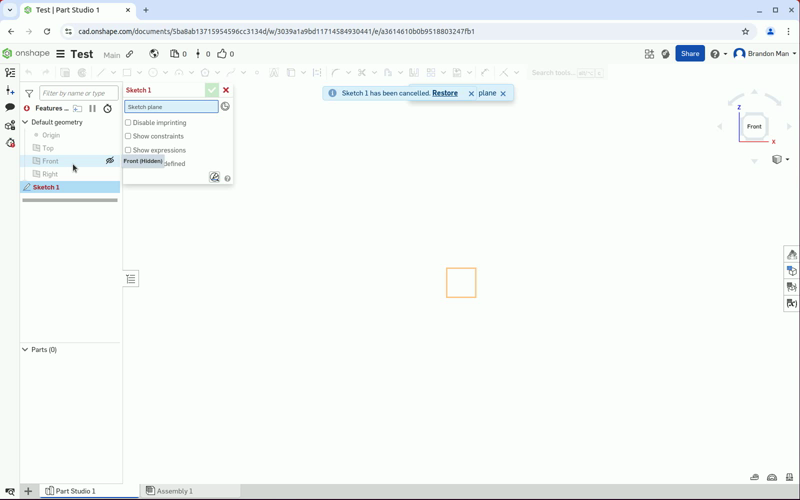
click(73, 163)
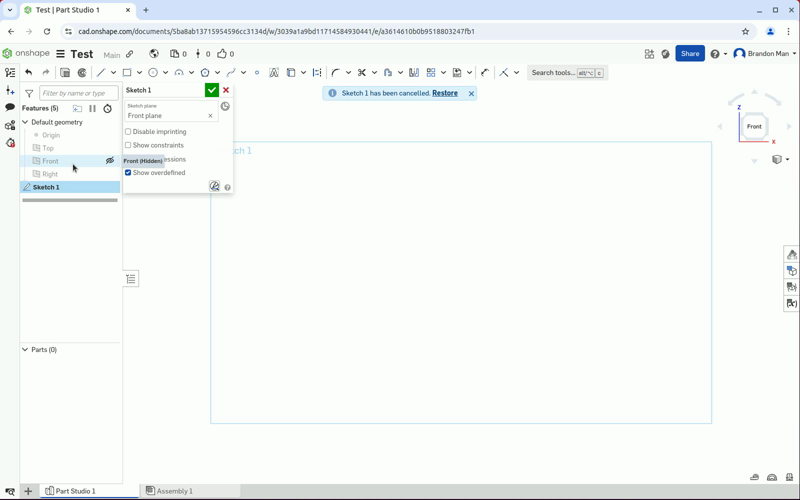
mouse_move(73, 352)
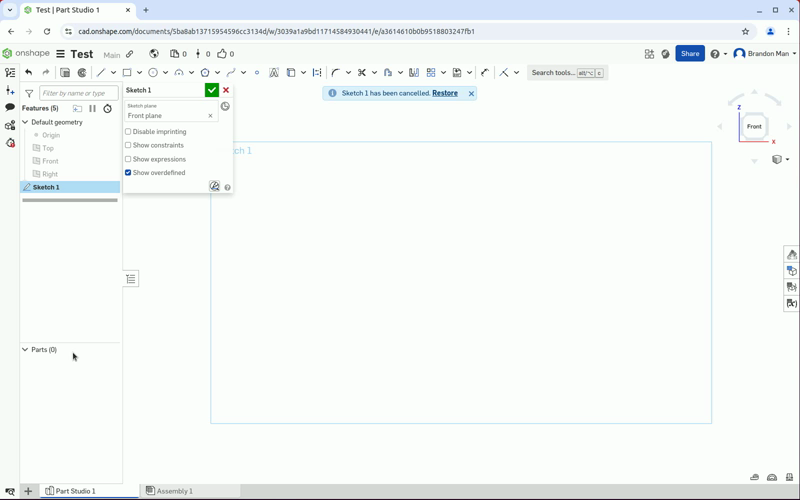
key(y)
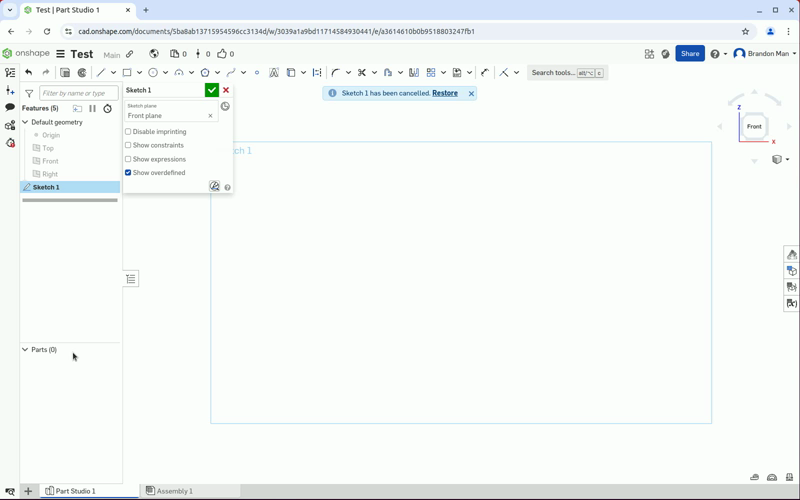
key(l)
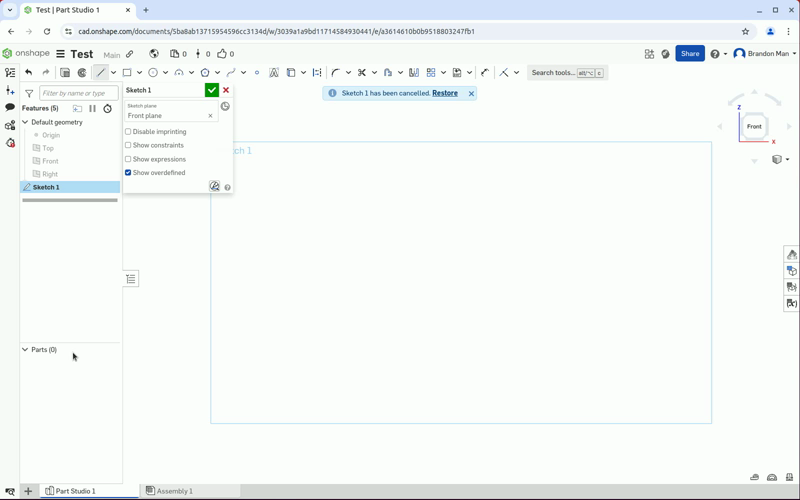
key_down(shift)
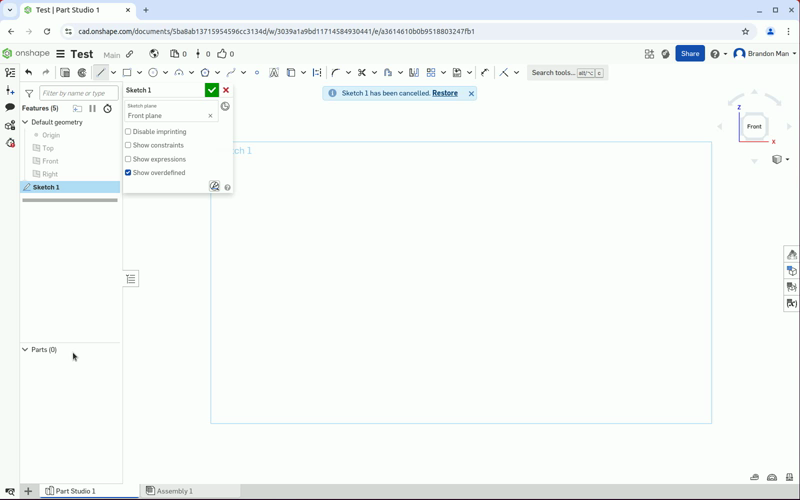
mouse_move(424, 319)
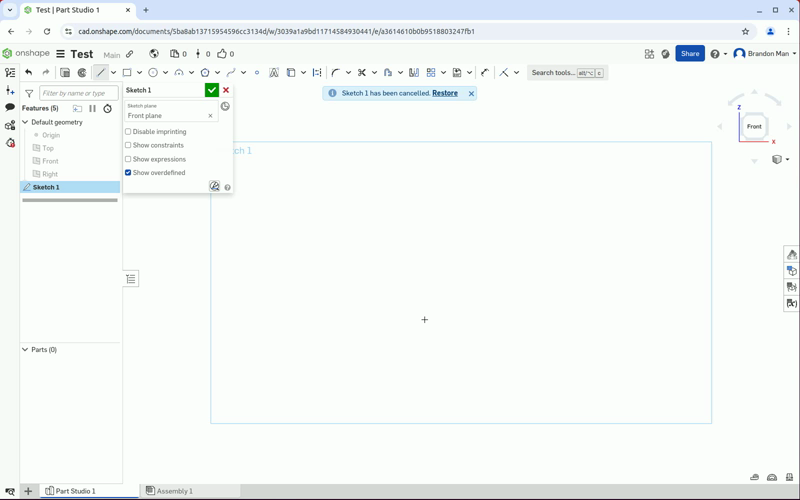
click(424, 319)
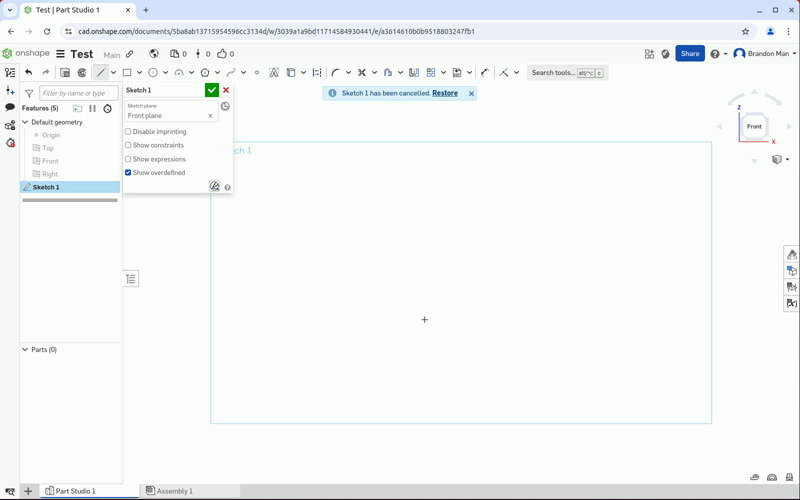
key_up(shift)
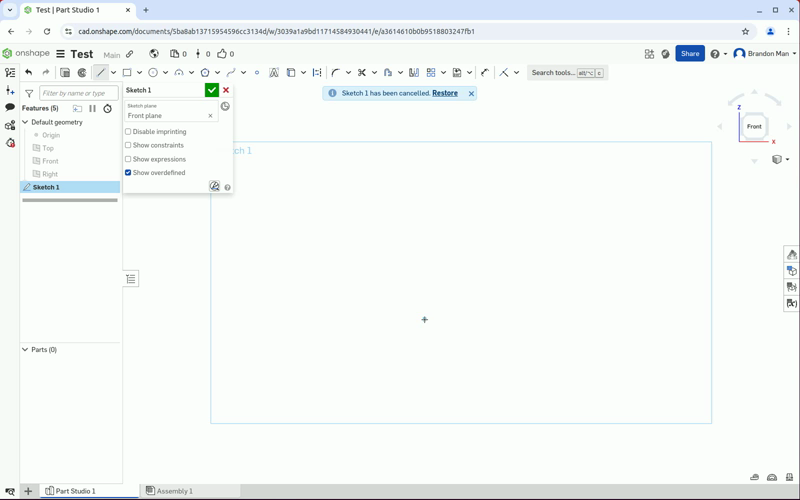
key_down(shift)
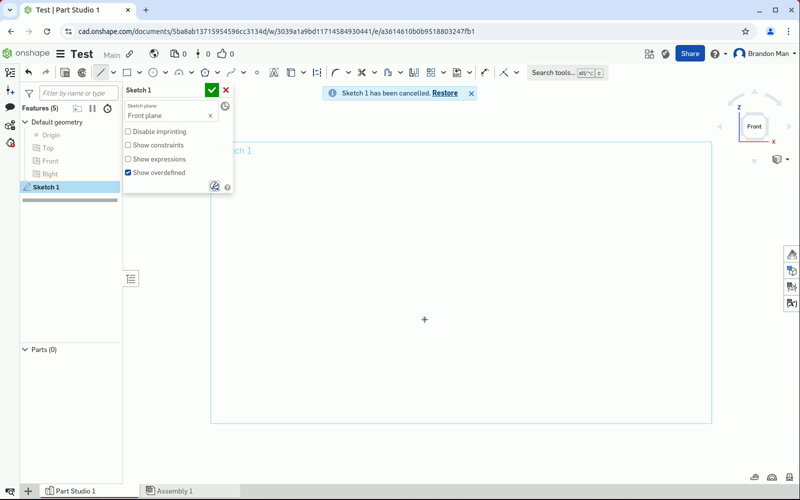
mouse_move(497, 319)
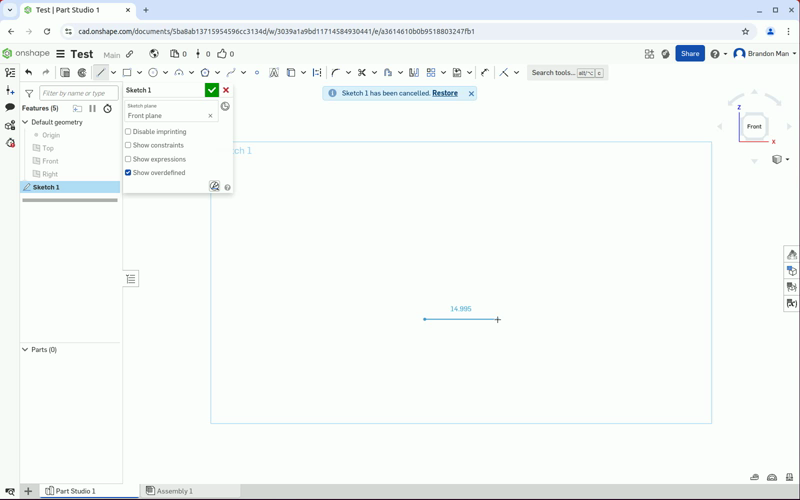
click(497, 319)
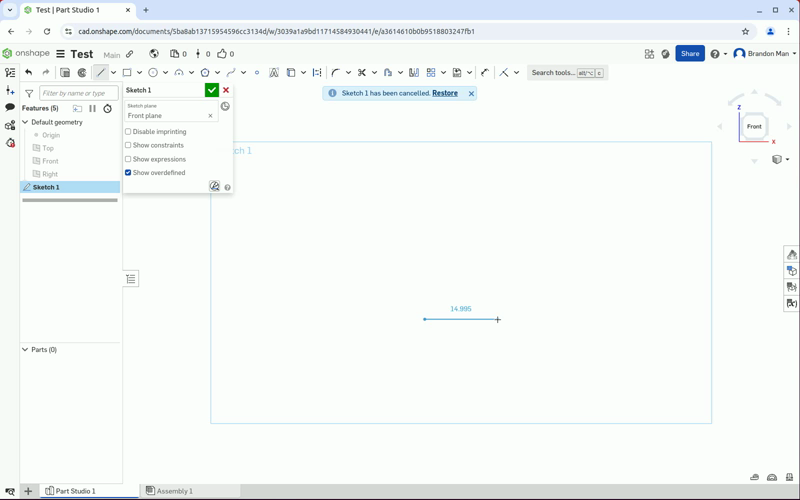
key_up(shift)
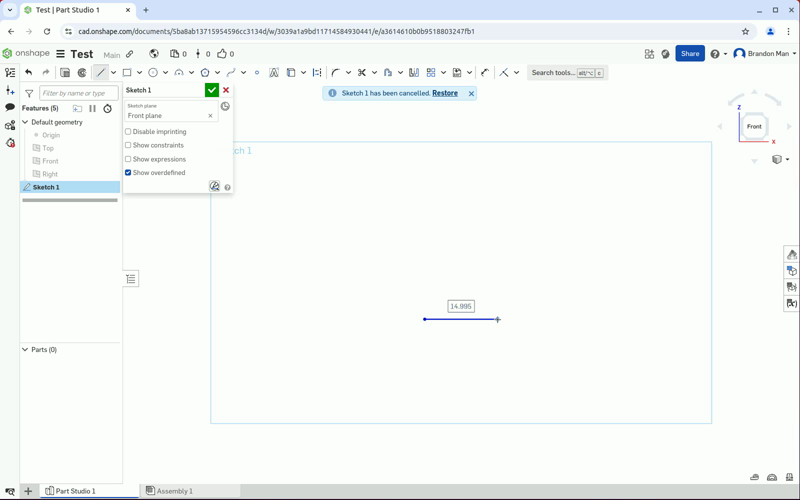
key_down(shift)
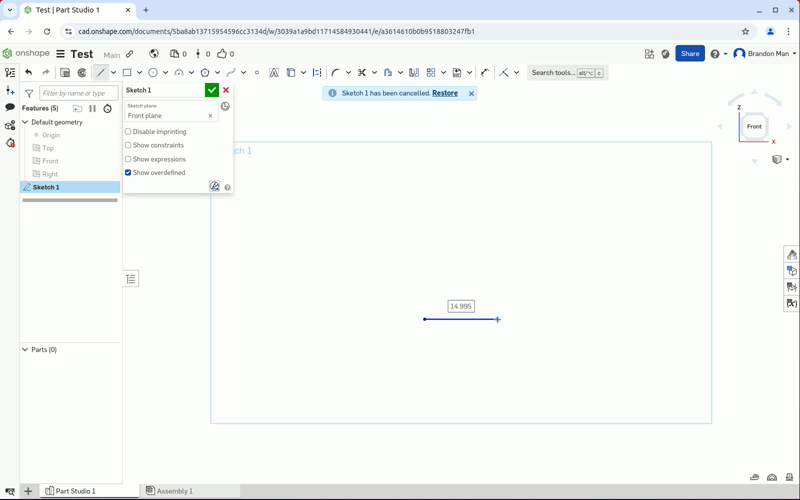
mouse_move(497, 246)
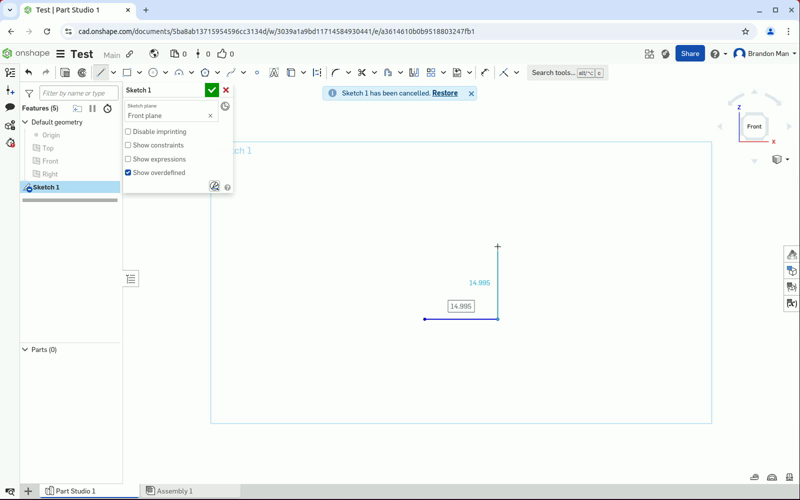
click(497, 246)
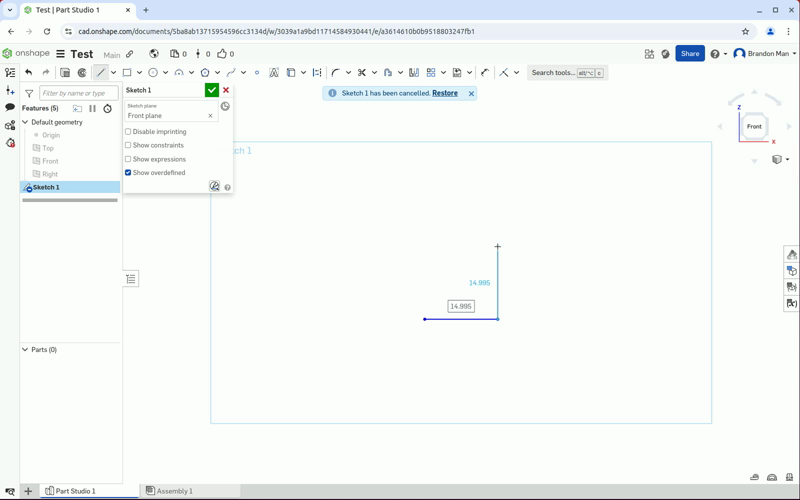
key_up(shift)
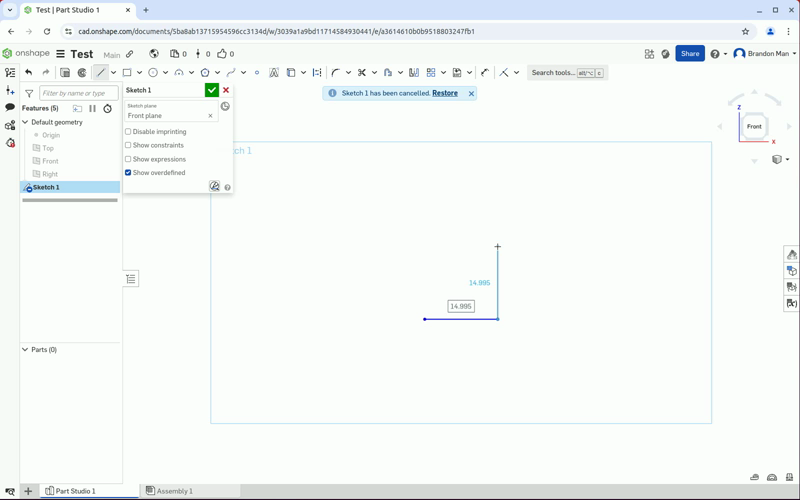
key_down(shift)
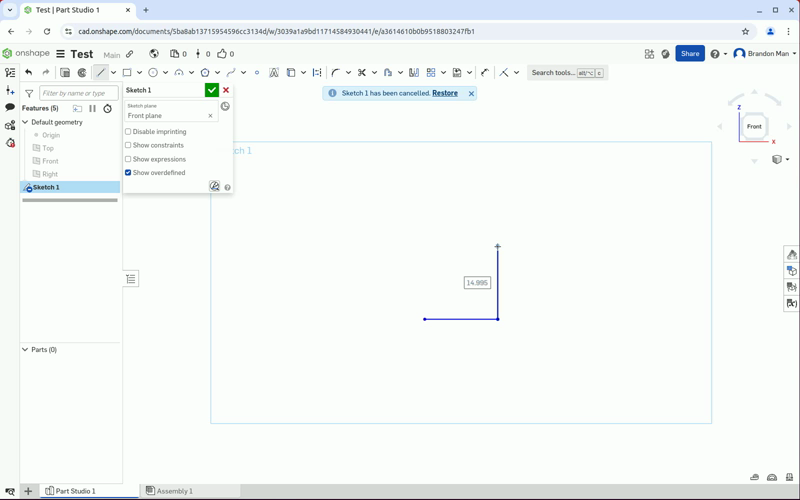
mouse_move(424, 246)
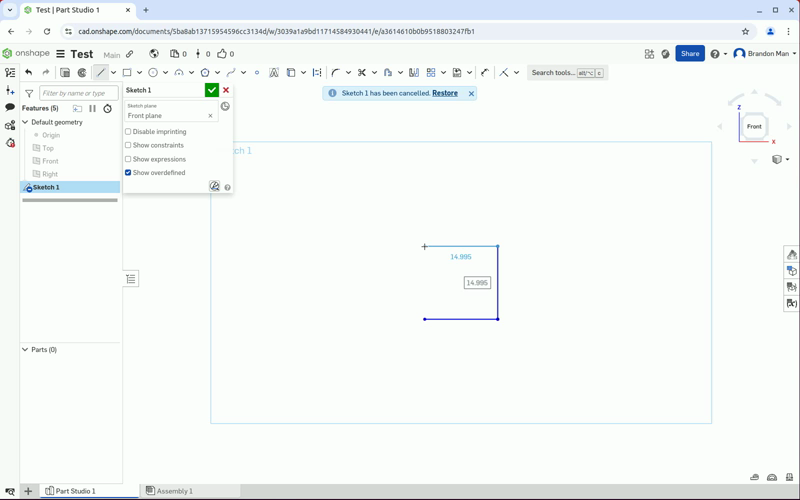
click(424, 246)
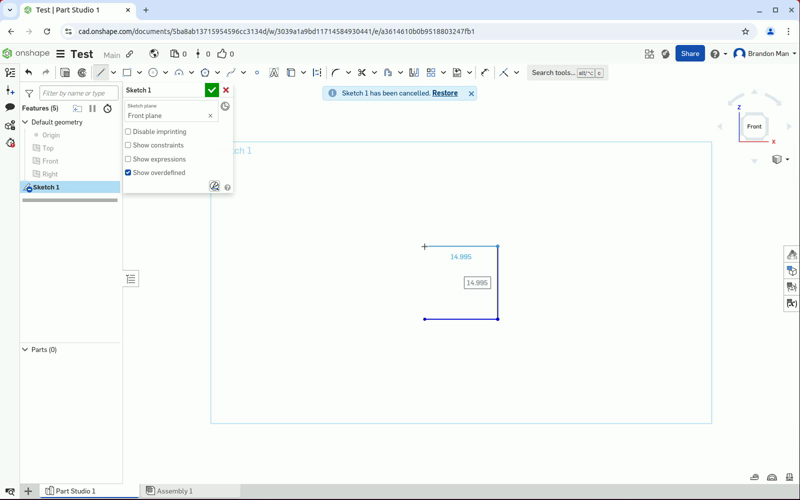
key_up(shift)
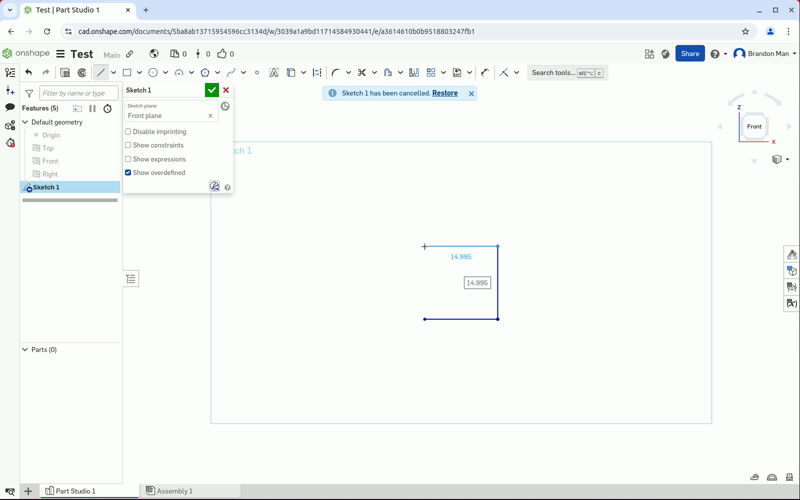
key_down(shift)
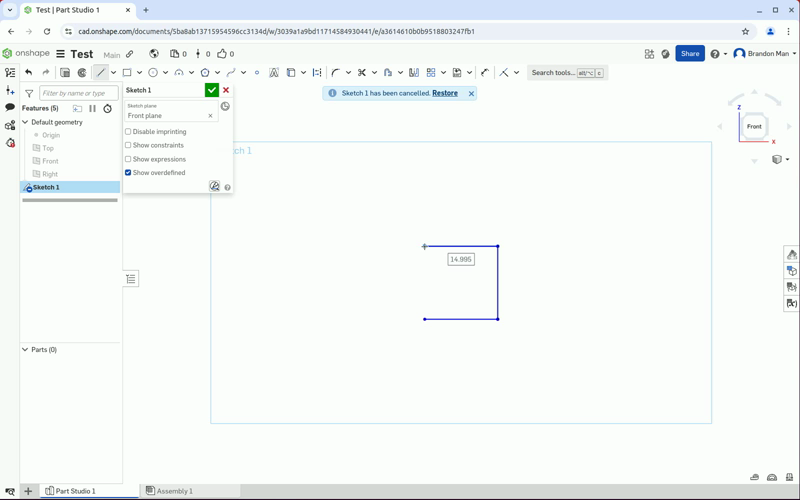
mouse_move(424, 319)
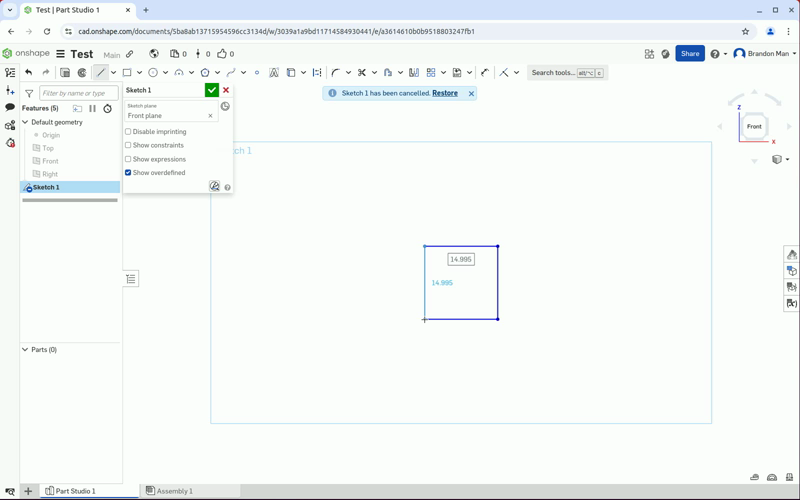
key_up(shift)
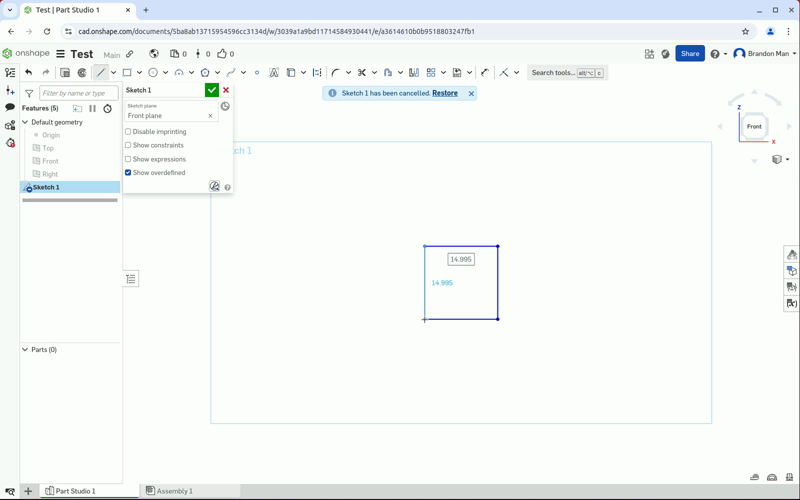
click(424, 319)
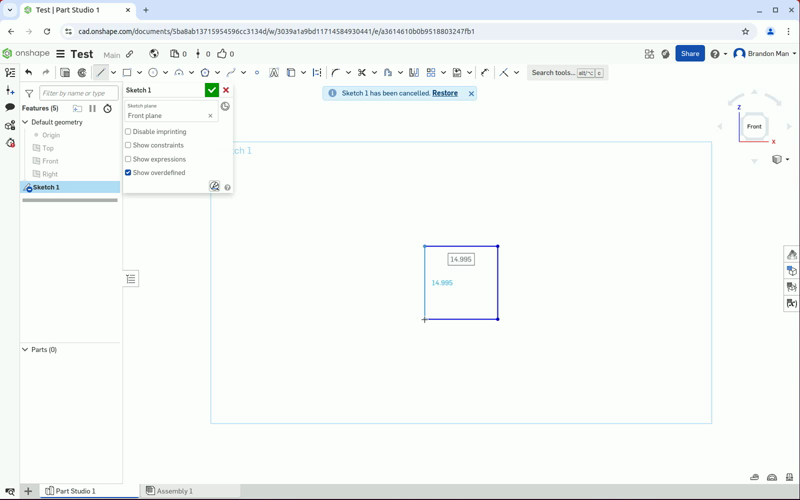
key(esc)
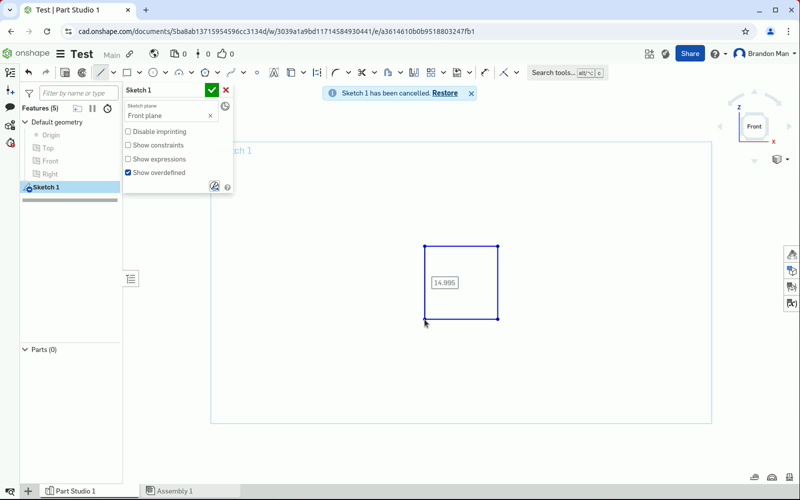
mouse_move(462, 275)
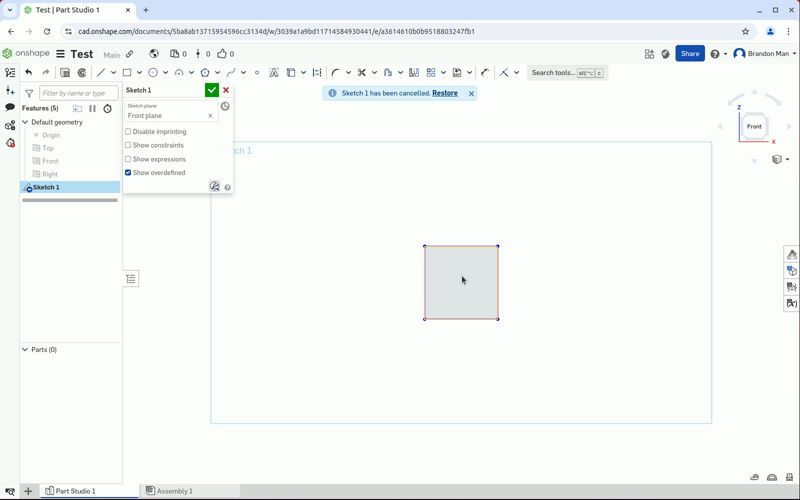
click(462, 275)
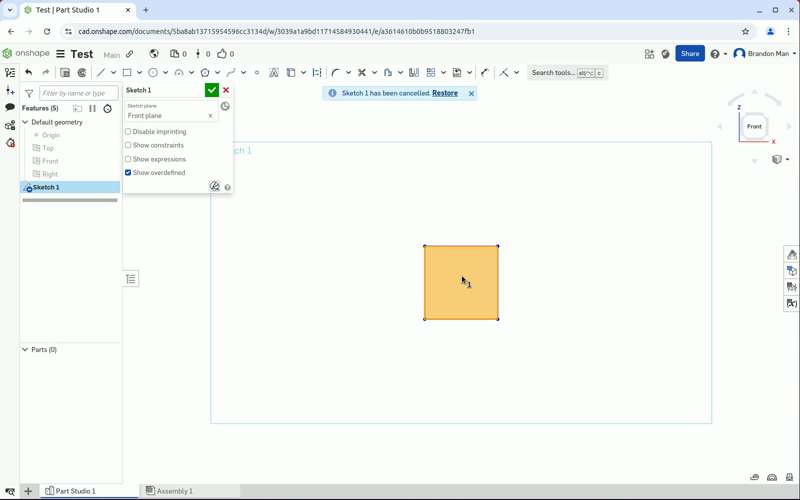
mouse_move(73, 352)
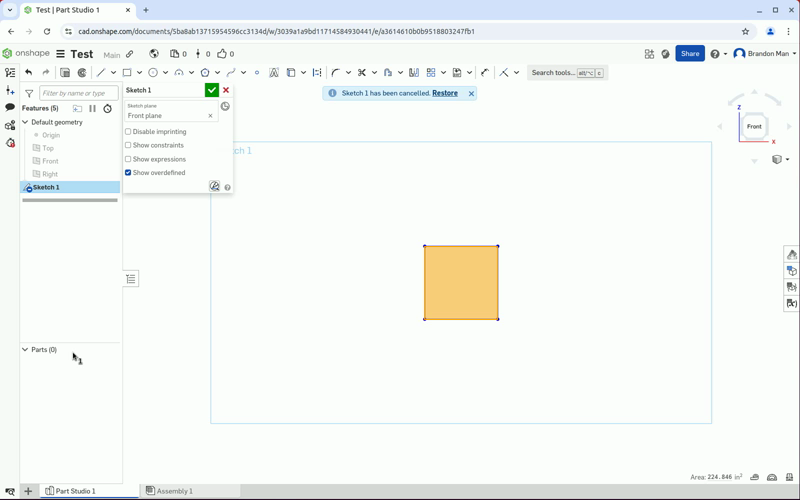
key(shift+y)
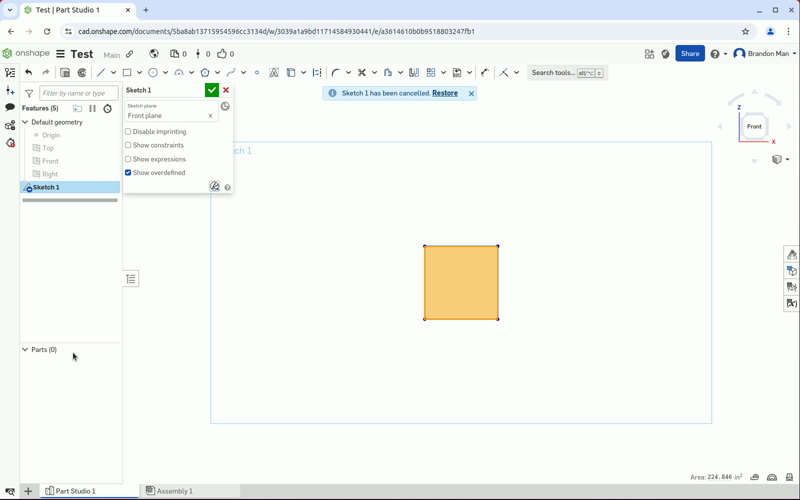
key(shift+e)
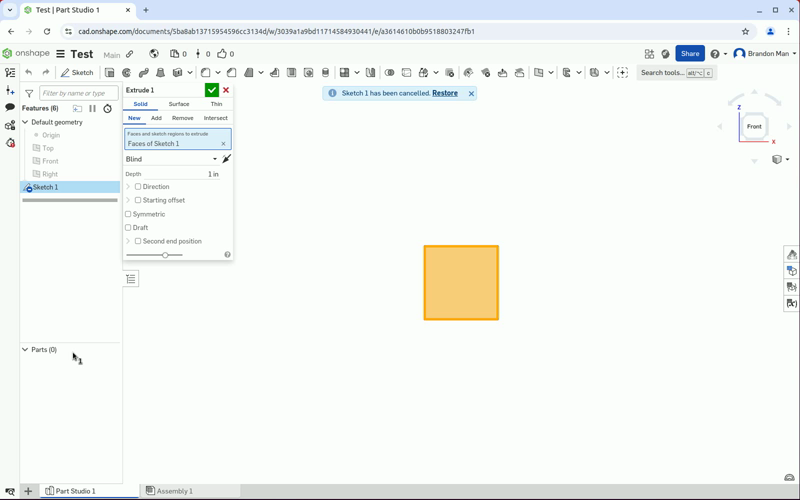
mouse_move(143, 106)
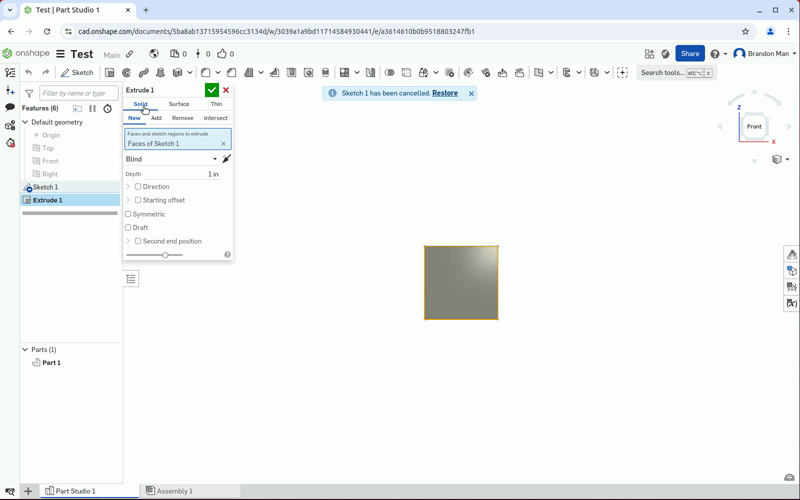
click(143, 106)
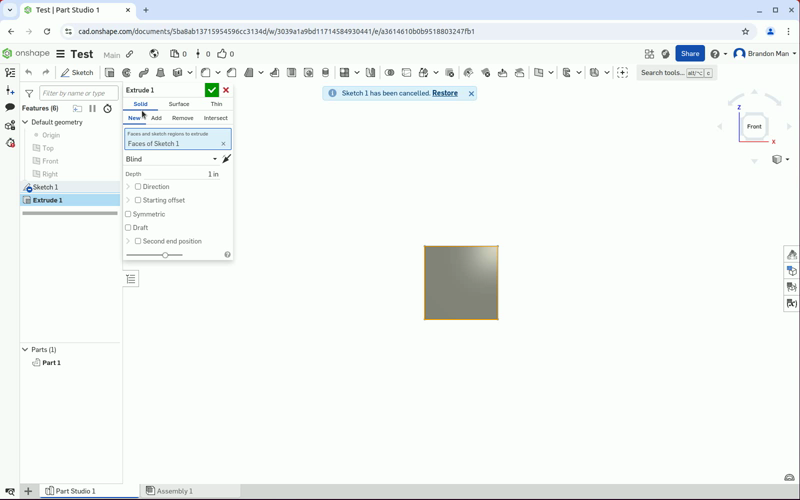
mouse_move(137, 120)
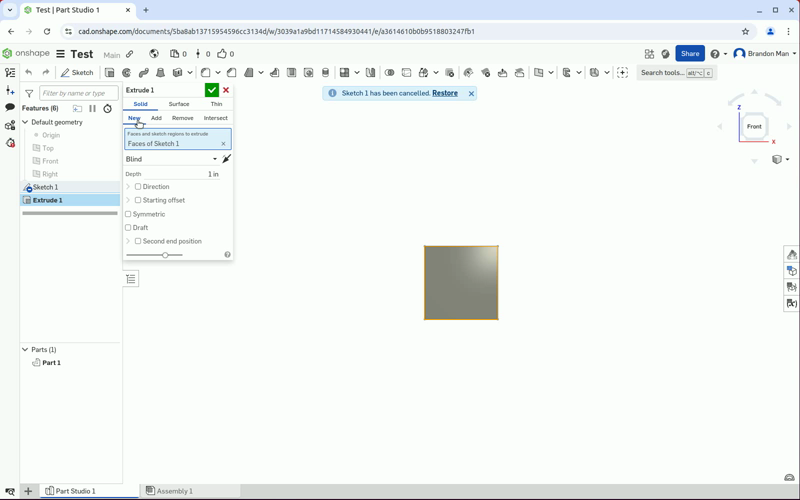
click(137, 120)
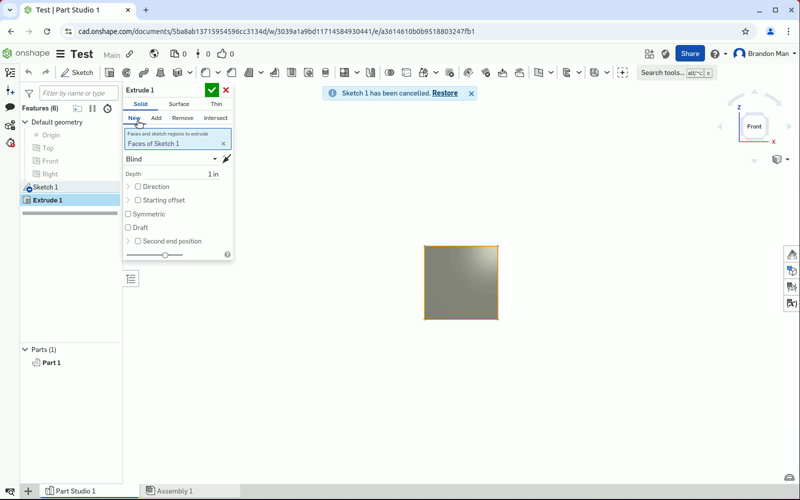
key(tab, 4)
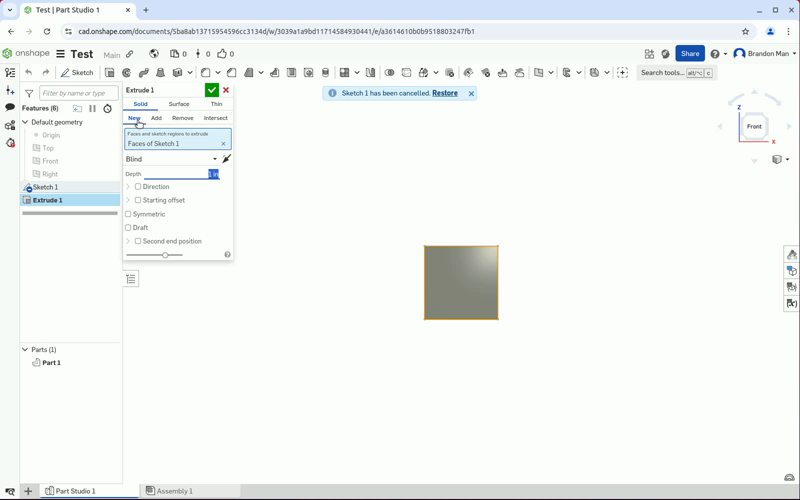
text(23.108)
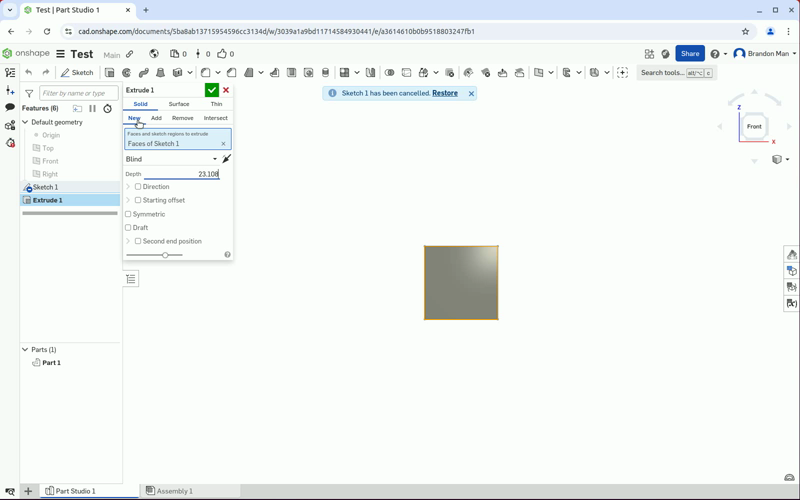
key(enter)
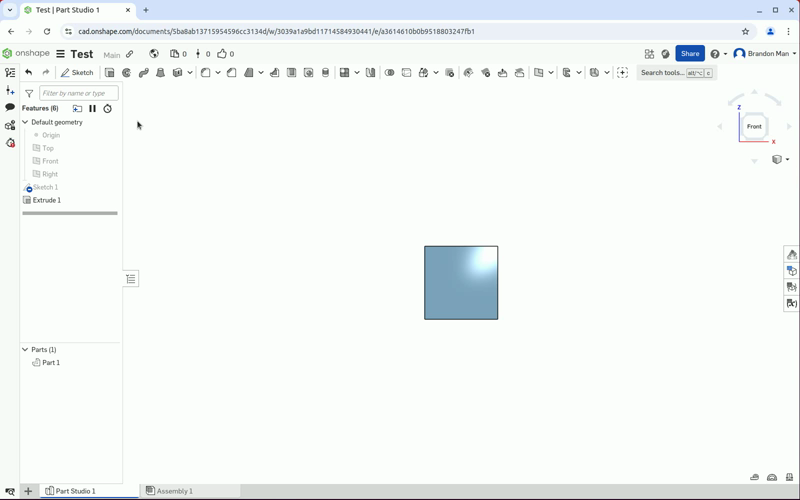
key(shift+h)
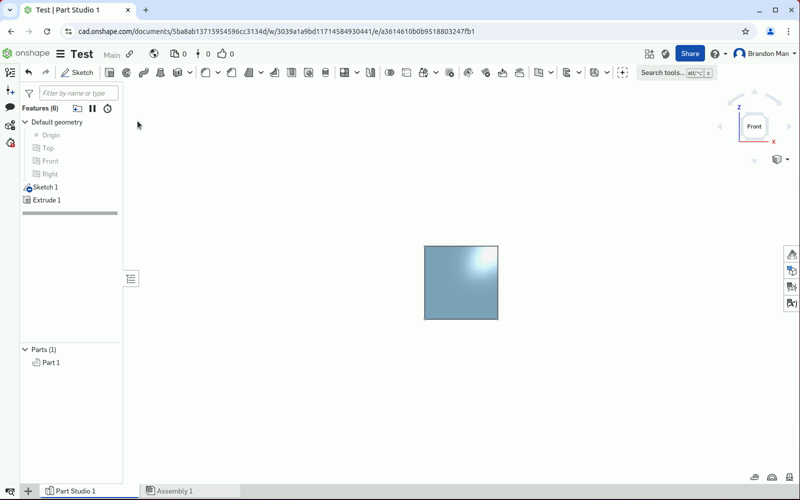
key(shift+h)
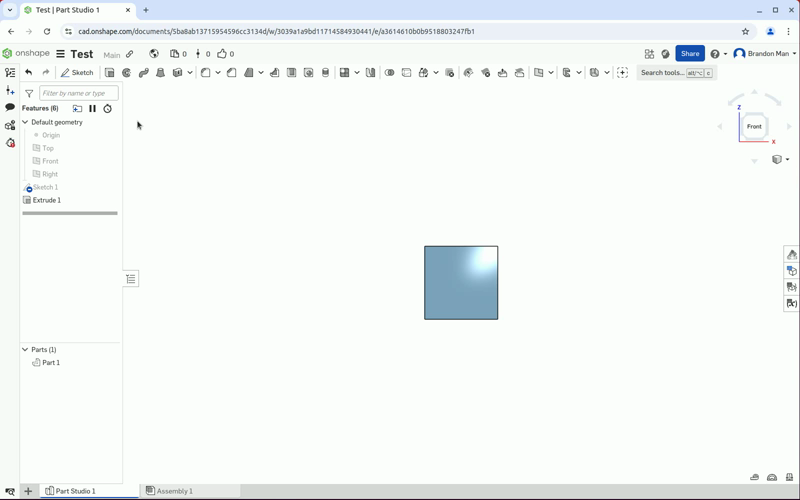
mouse_move(73, 189)
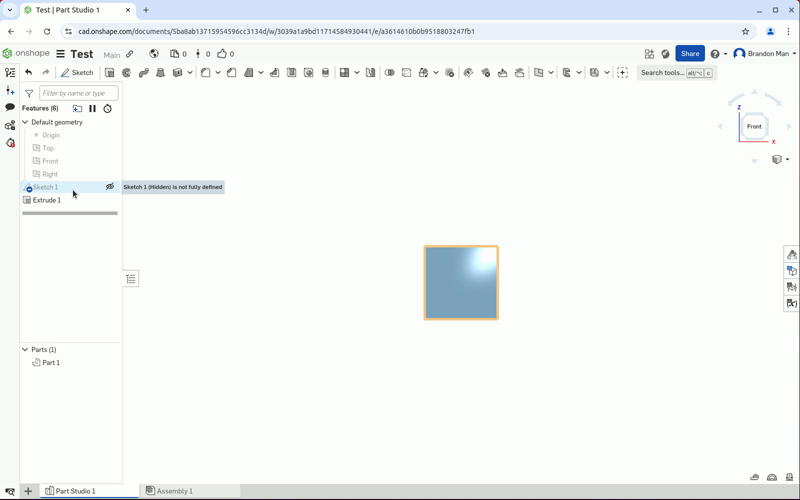
click(73, 189)
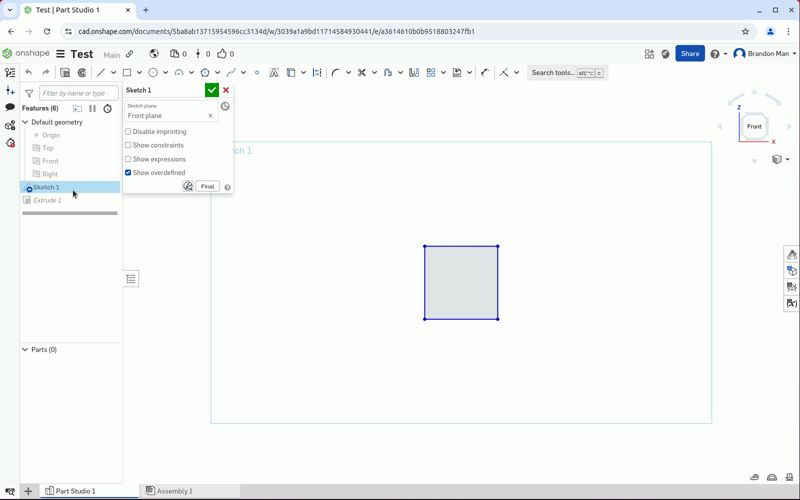
mouse_move(229, 92)
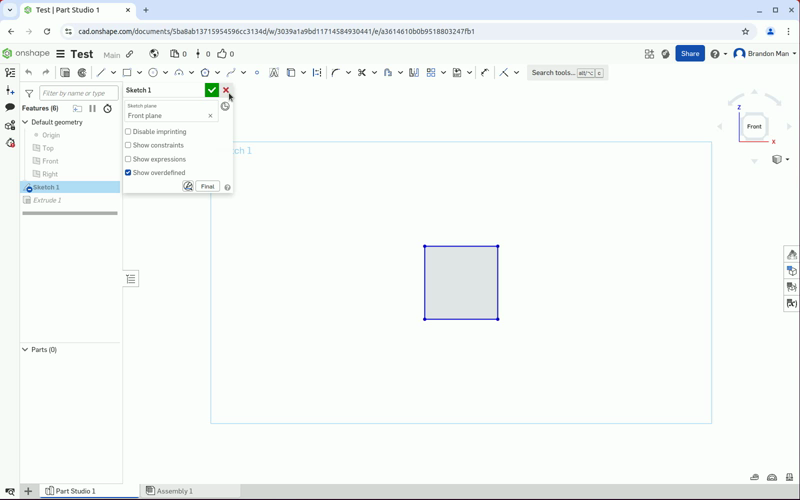
click(229, 92)
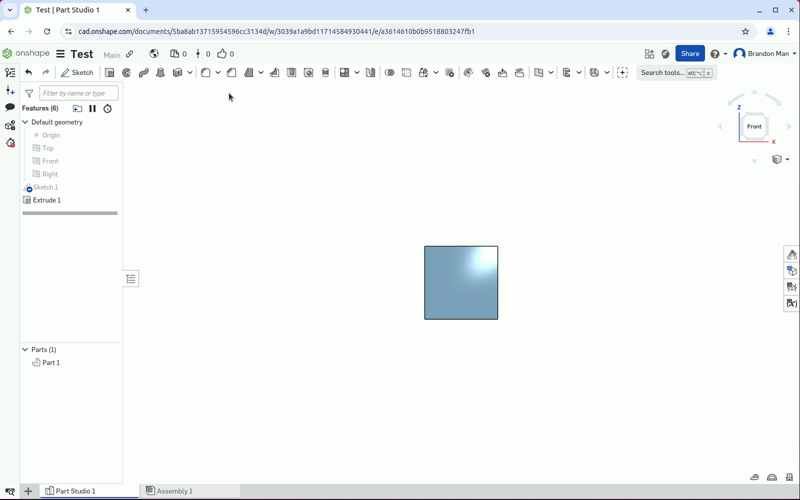
mouse_move(541, 75)
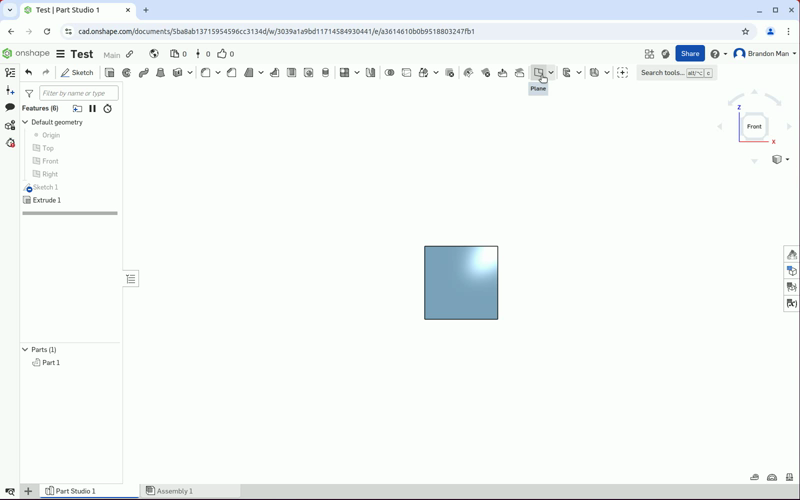
click(541, 75)
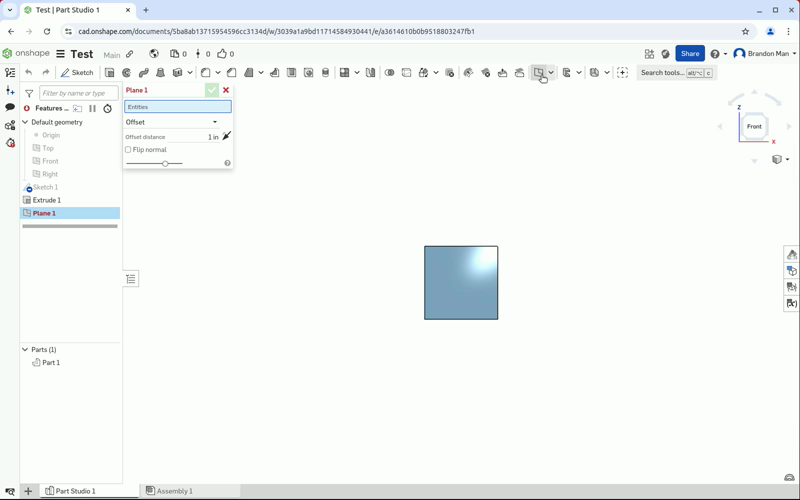
mouse_move(73, 163)
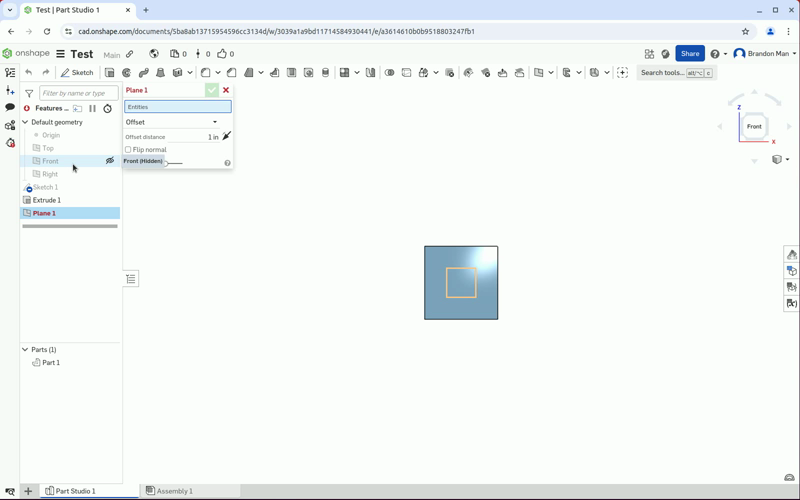
click(73, 163)
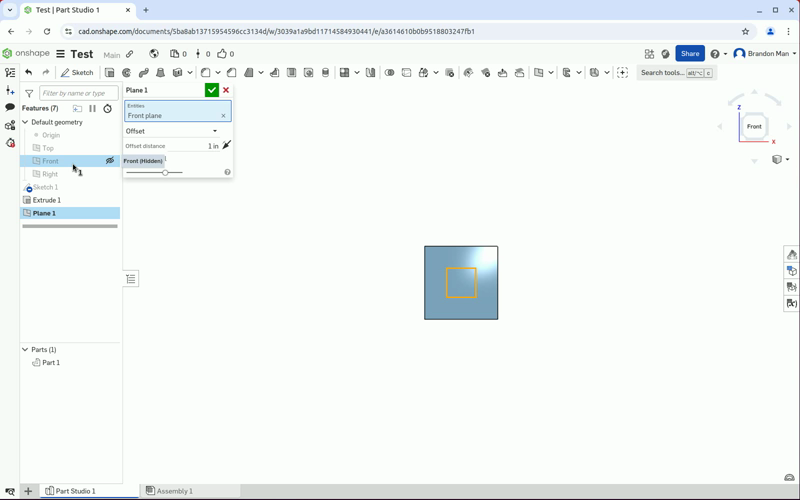
key(tab, 2)
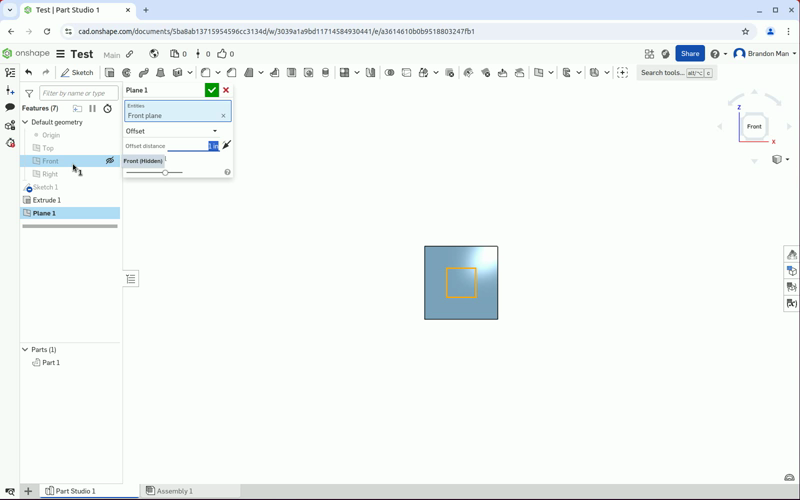
text(23.108)
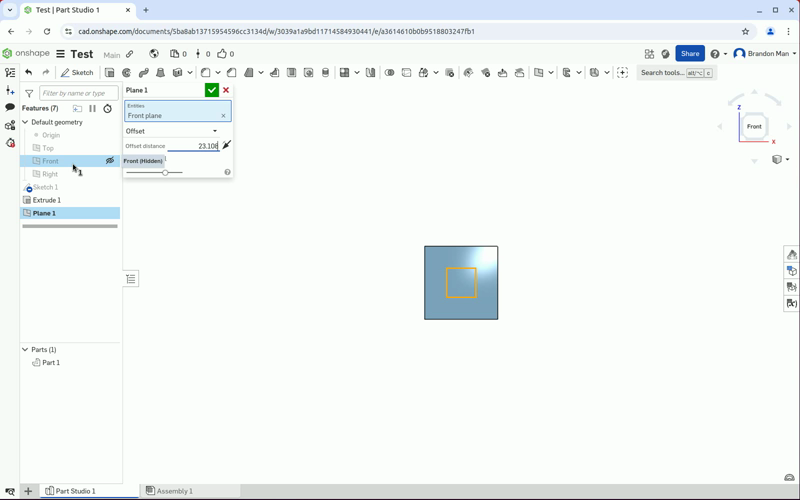
key(enter, 2)
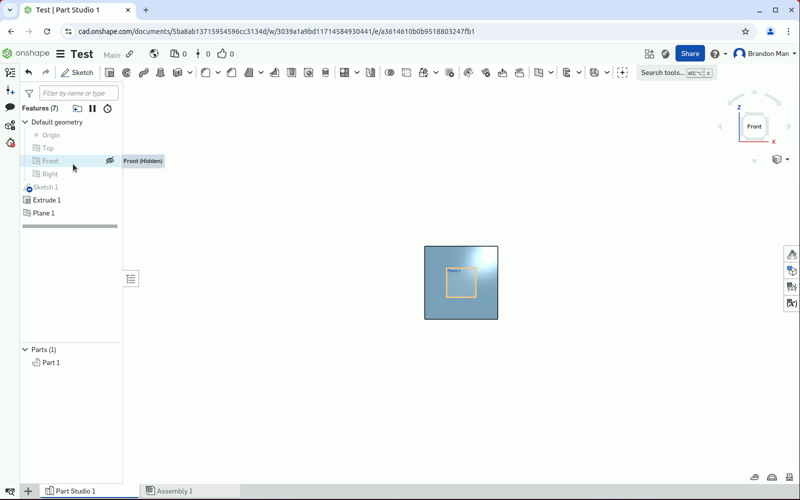
key(shift+s)
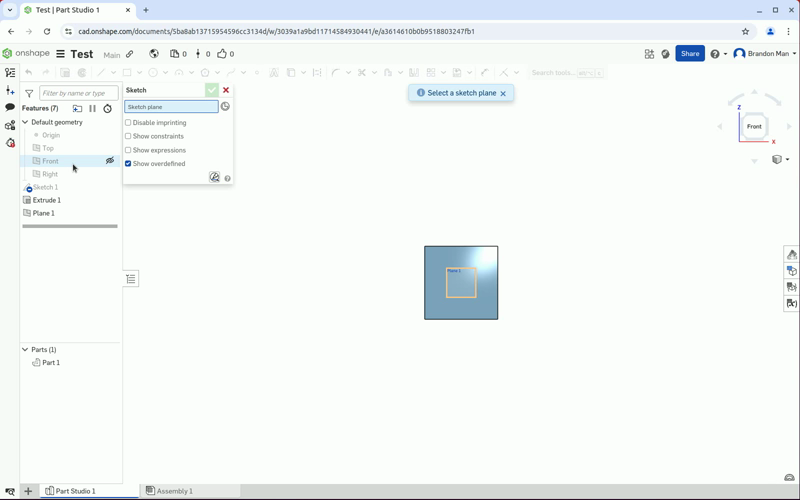
mouse_move(73, 215)
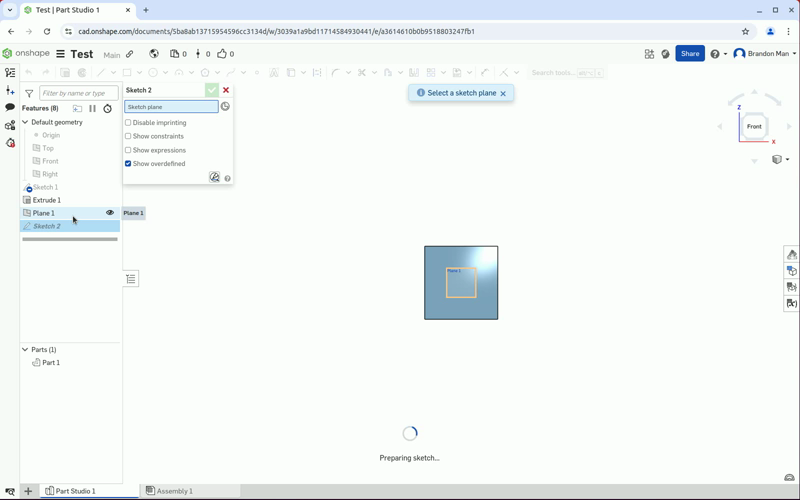
click(73, 215)
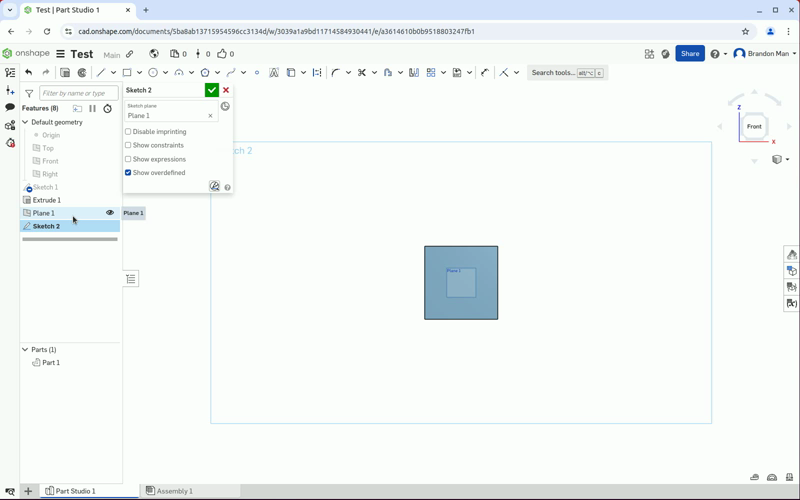
mouse_move(73, 352)
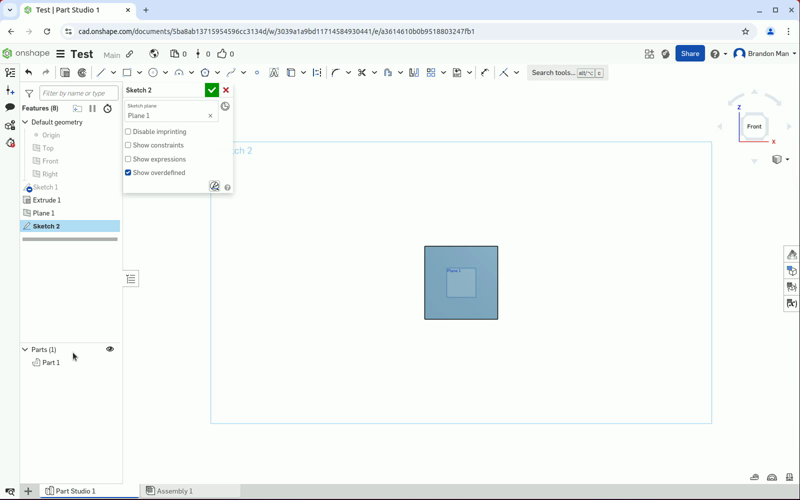
key(y)
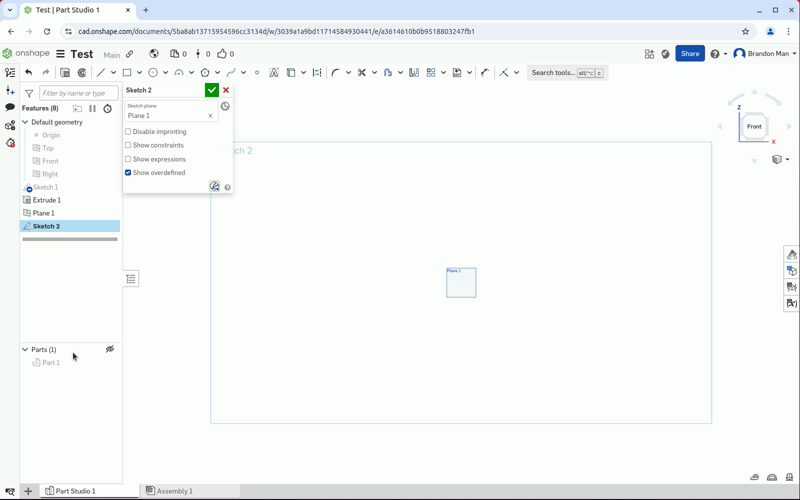
key(l)
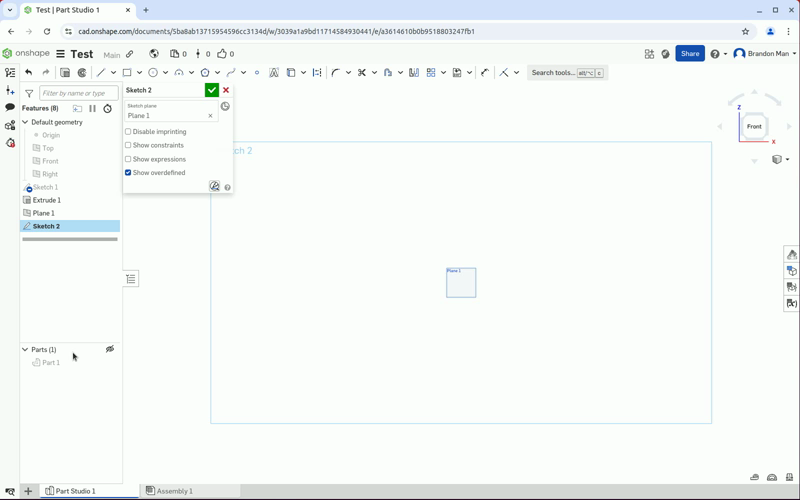
key_down(shift)
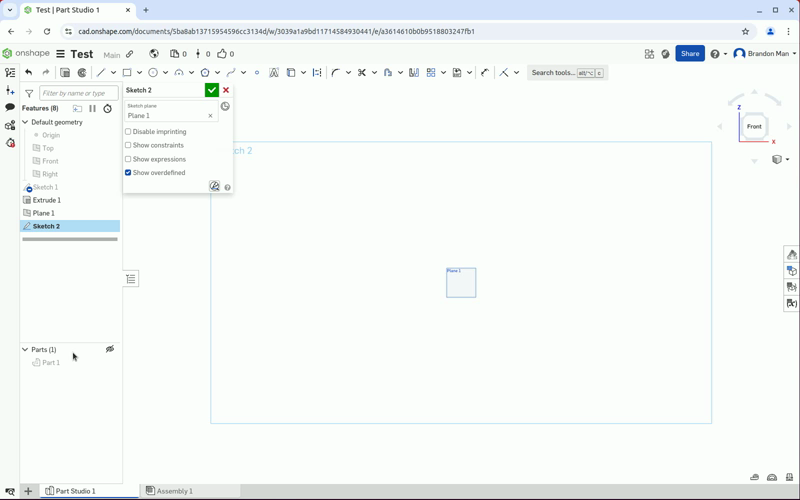
mouse_move(429, 280)
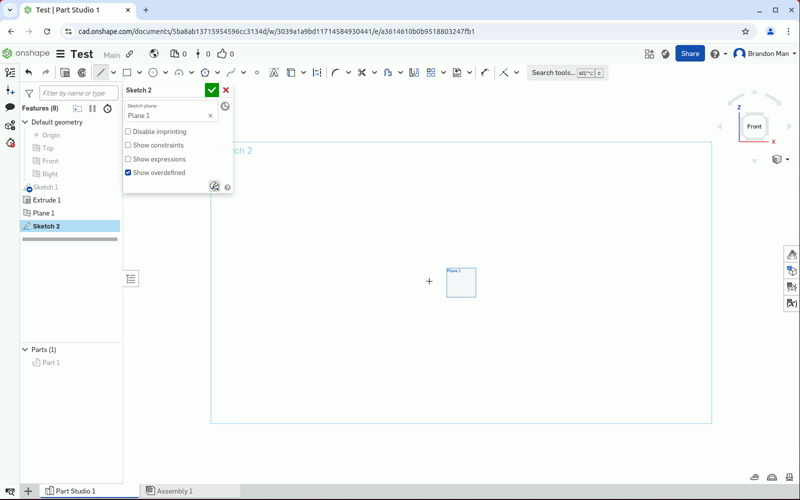
click(429, 280)
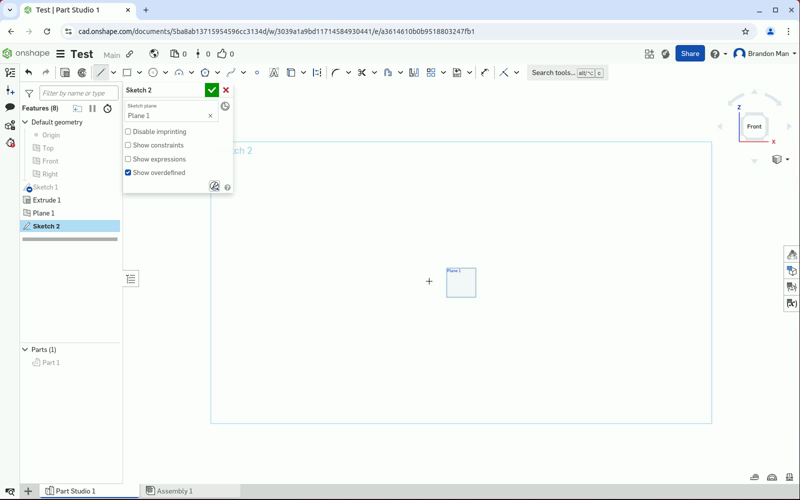
key_up(shift)
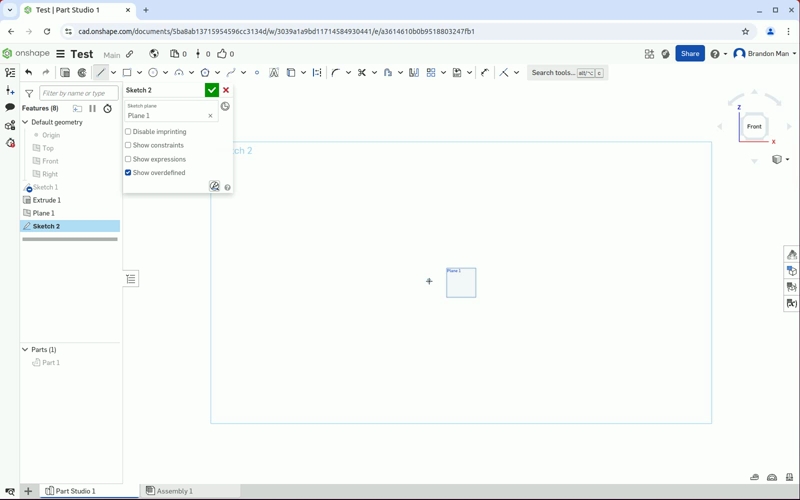
key_down(shift)
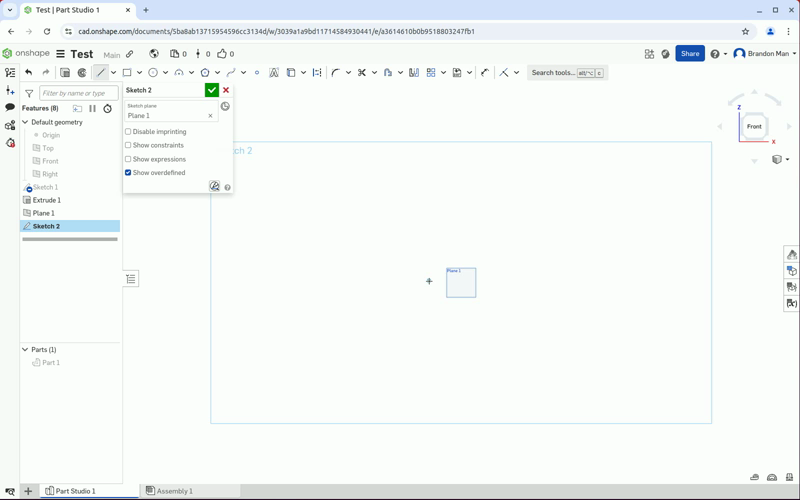
mouse_move(459, 280)
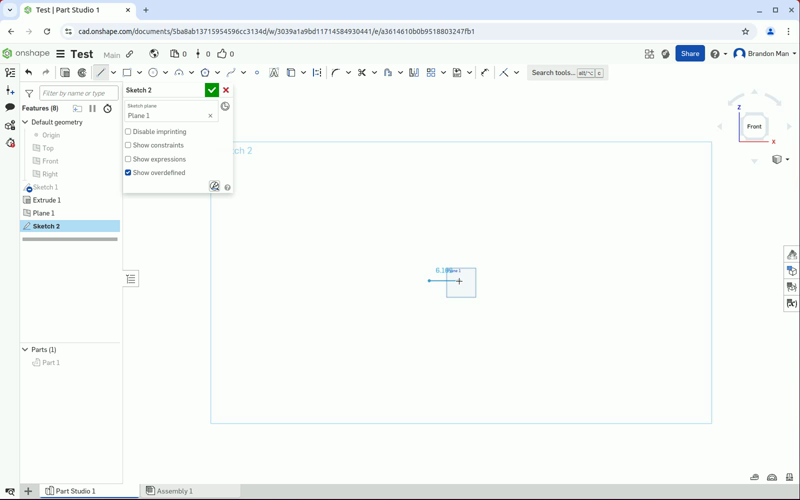
mouse_move(460, 280)
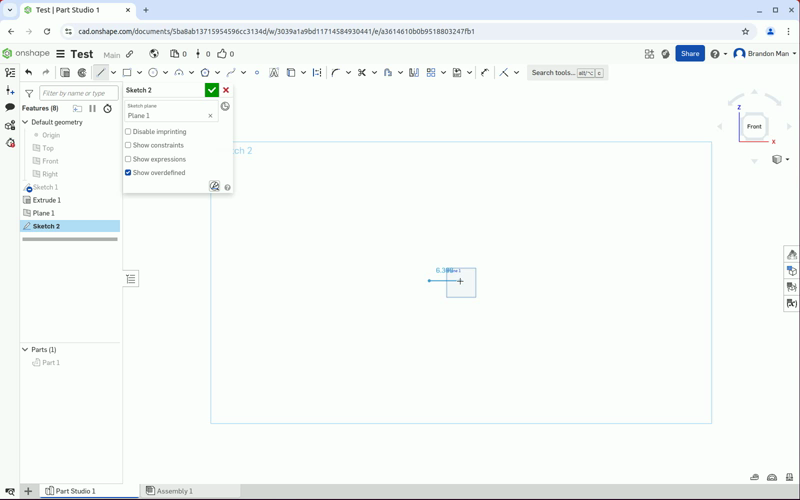
click(460, 280)
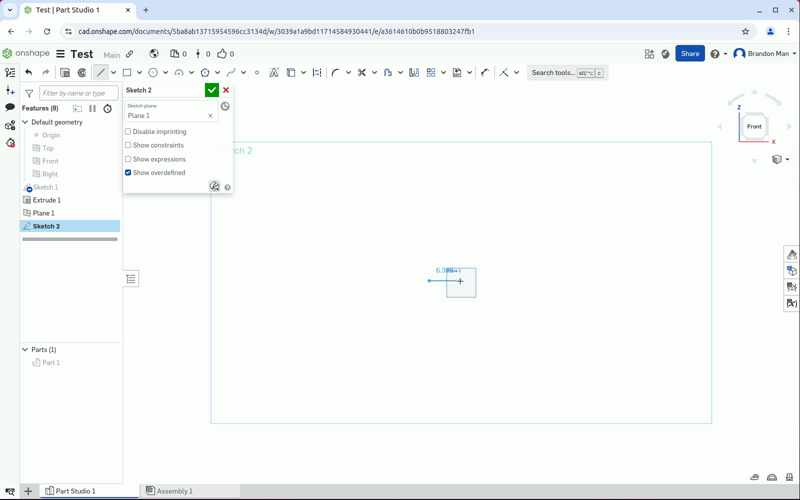
key_up(shift)
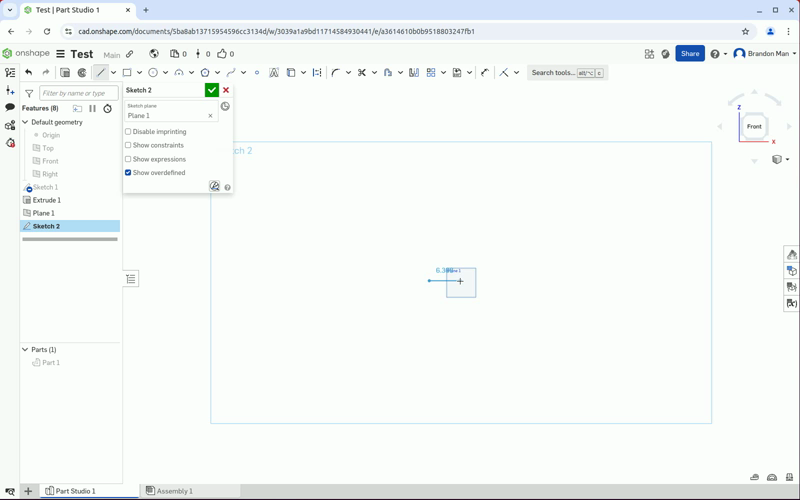
key_down(shift)
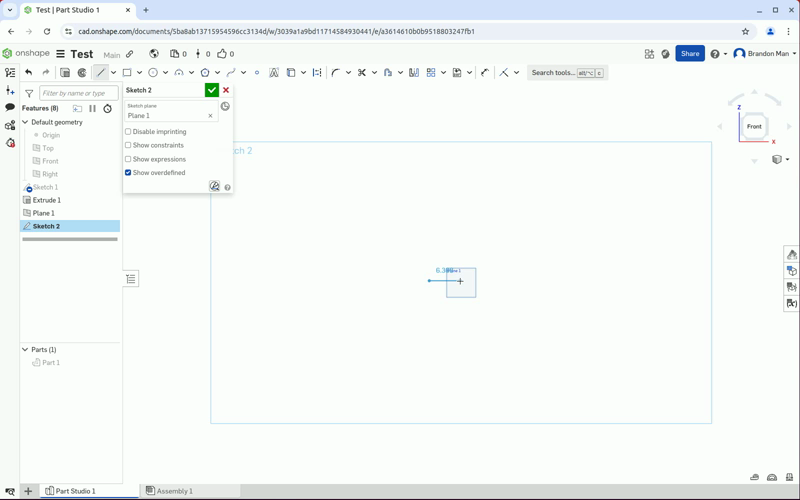
mouse_move(490, 280)
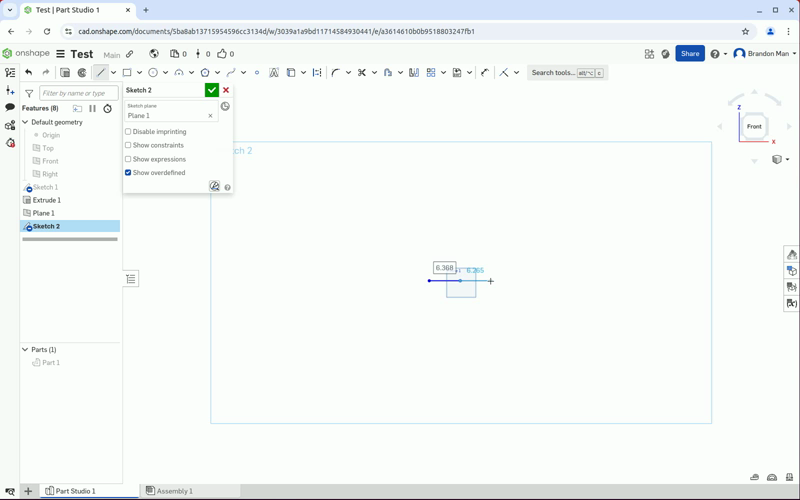
mouse_move(460, 249)
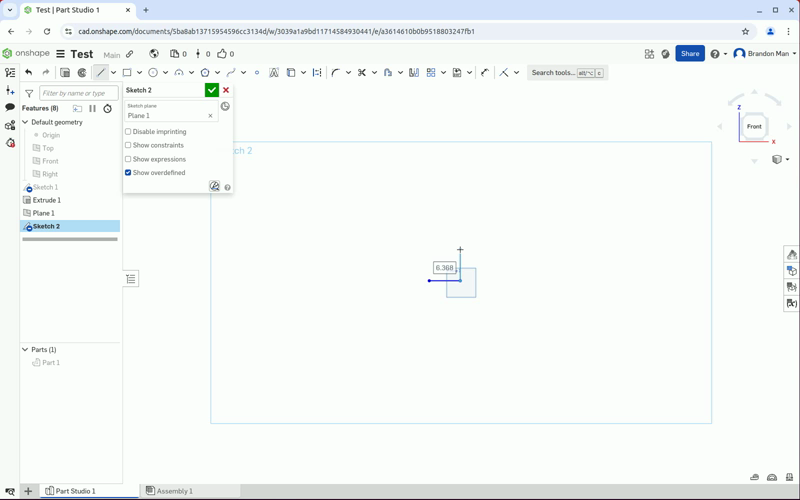
click(460, 249)
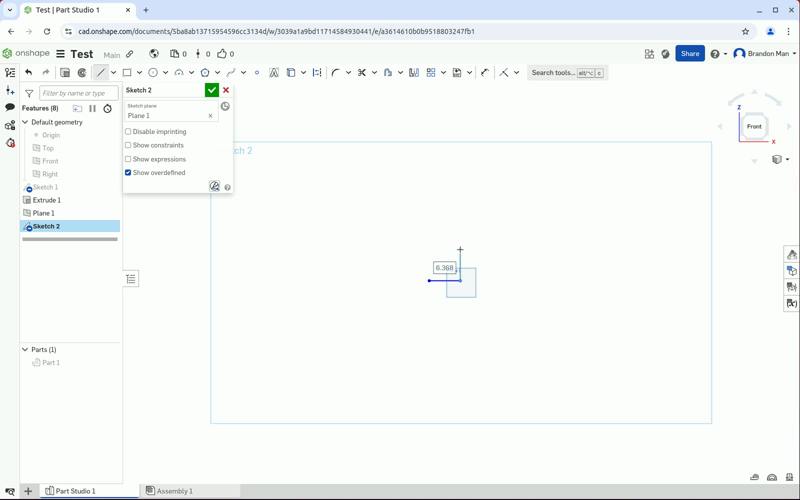
key_up(shift)
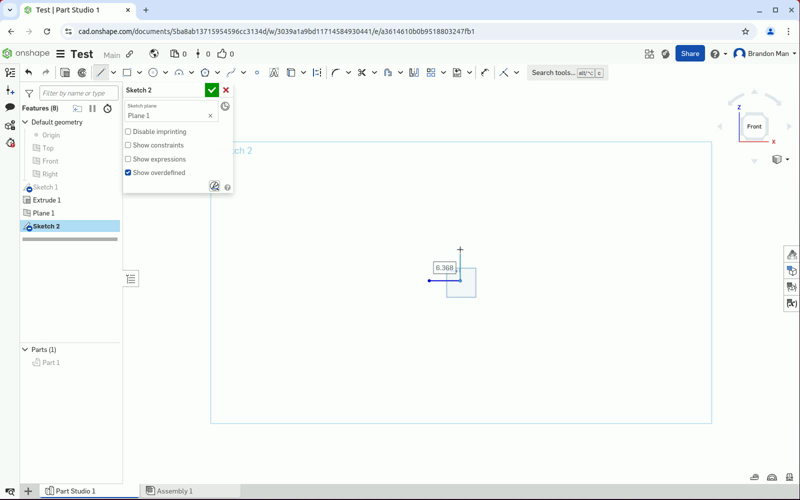
key_down(shift)
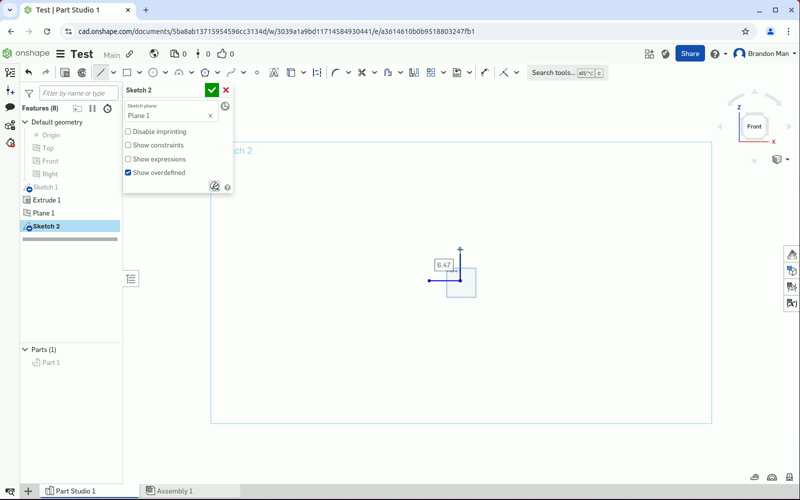
mouse_move(490, 249)
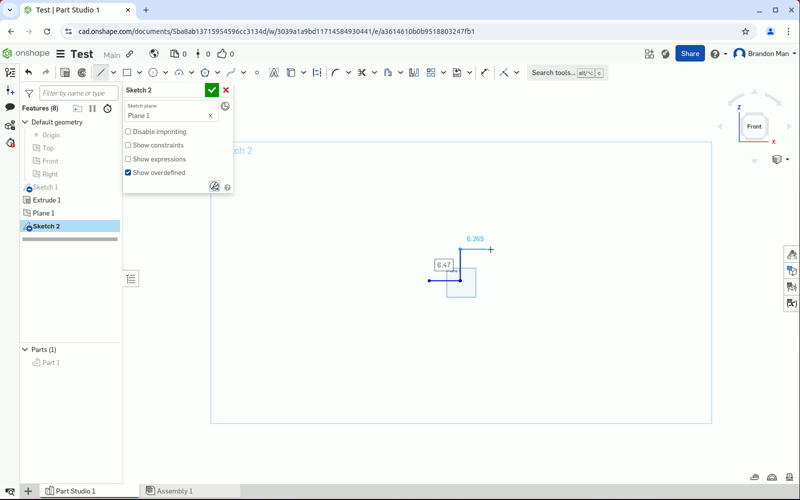
mouse_move(429, 249)
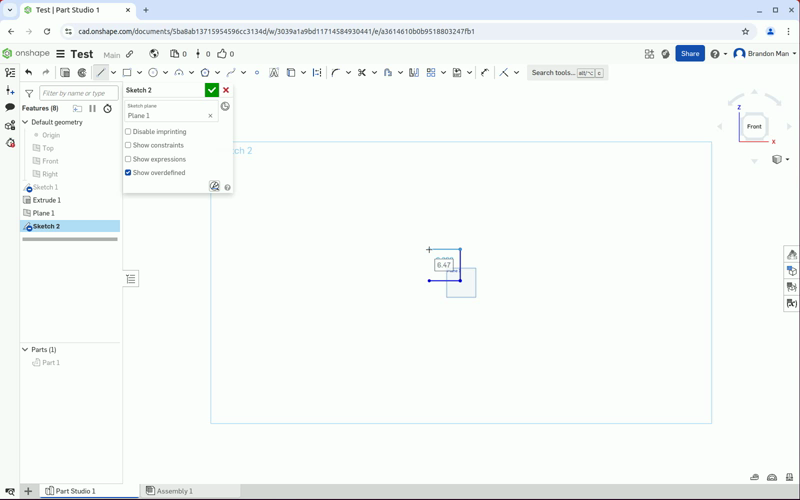
click(429, 249)
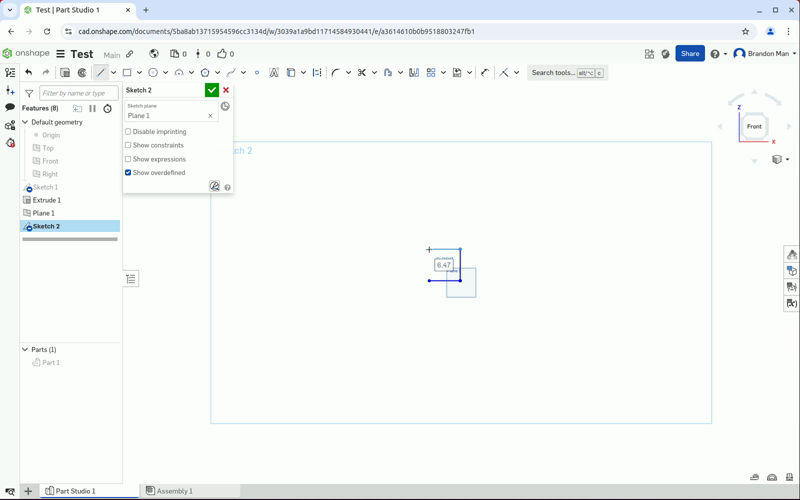
key_up(shift)
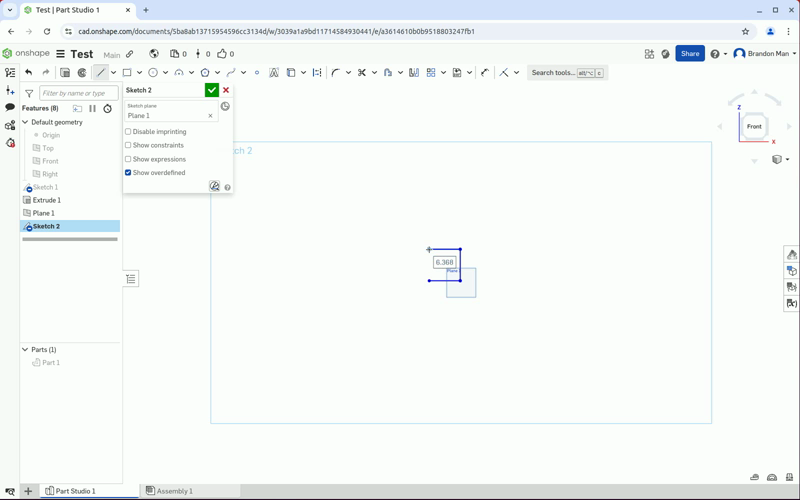
mouse_move(459, 249)
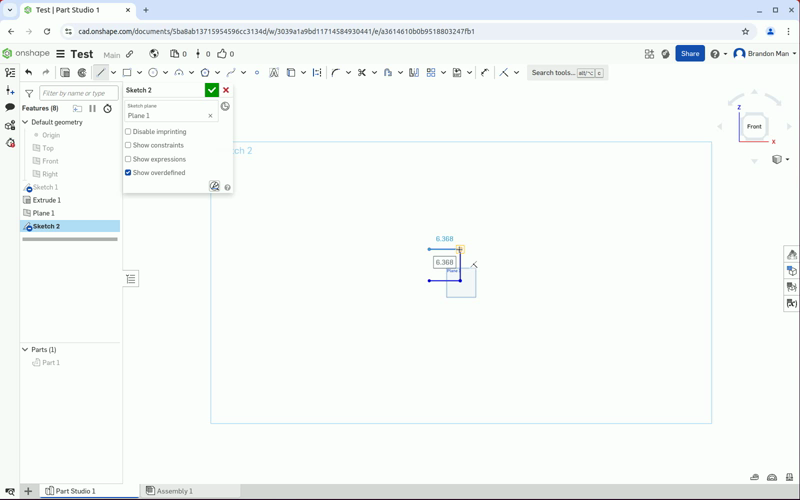
key_down(shift)
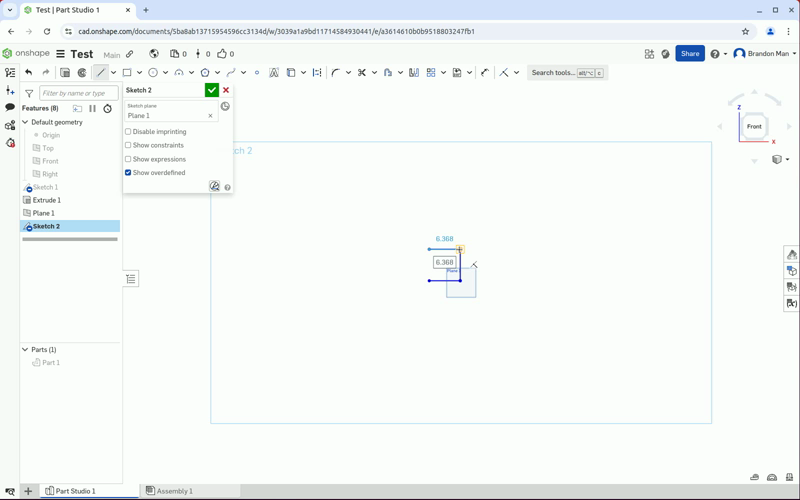
mouse_move(429, 280)
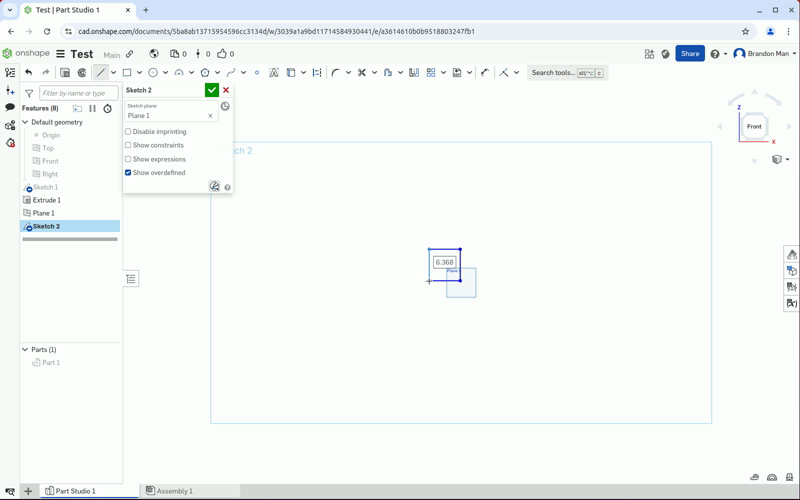
key_up(shift)
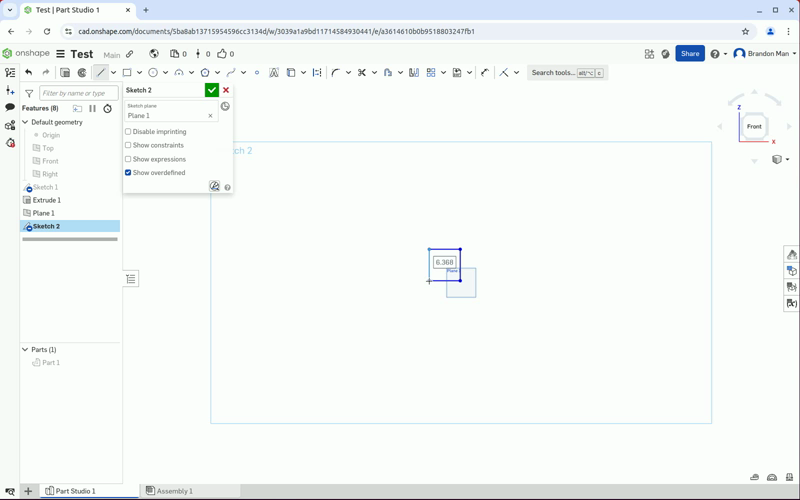
click(429, 280)
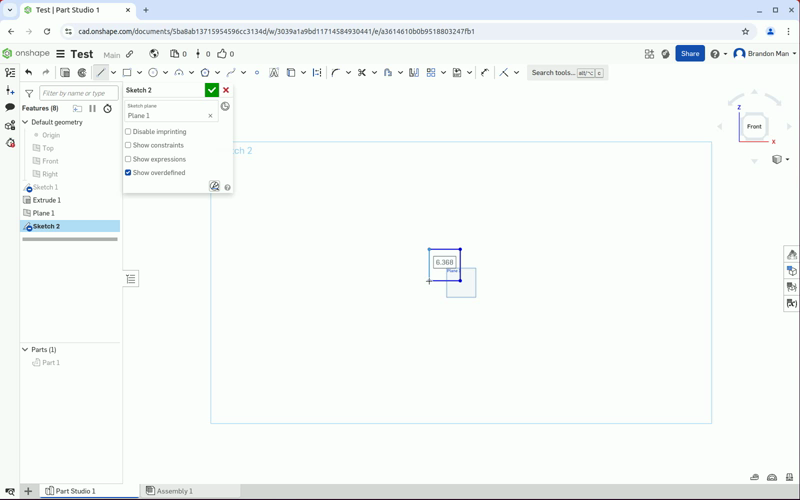
key(esc)
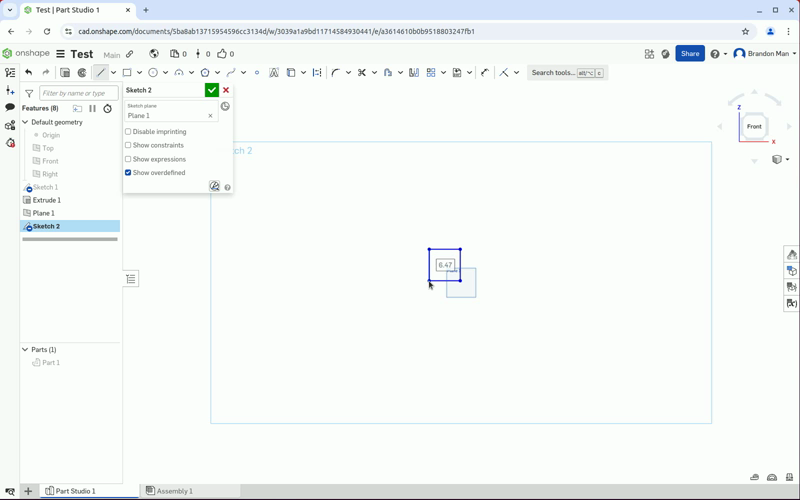
mouse_move(430, 261)
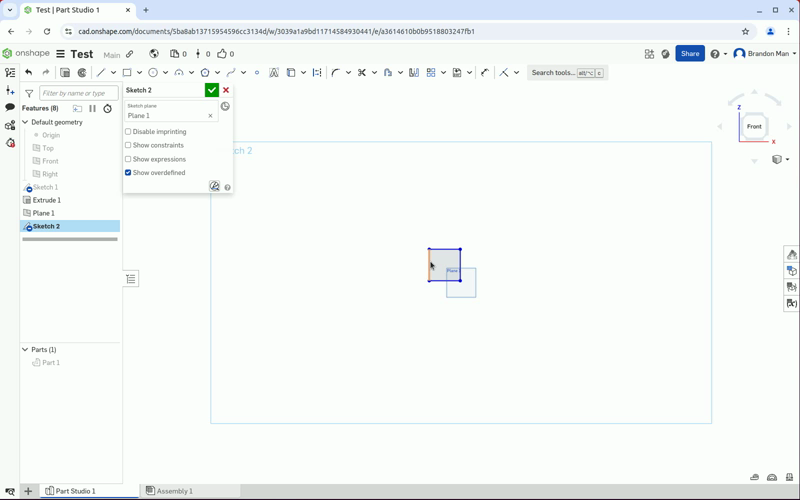
scroll(6)
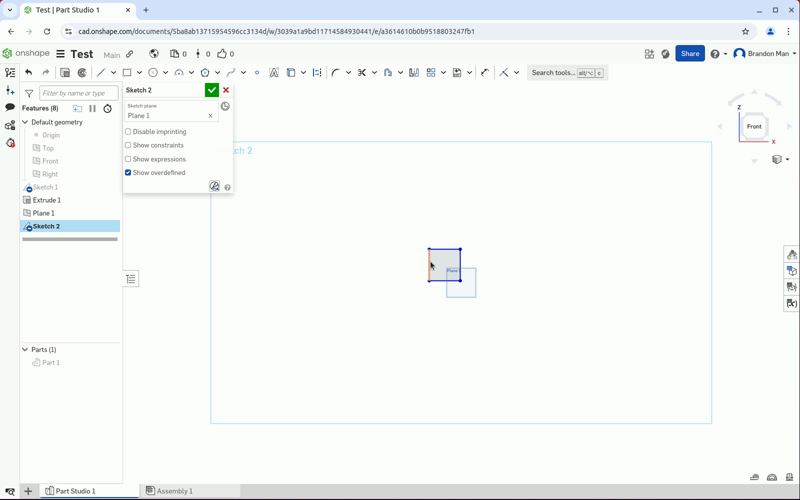
scroll(6)
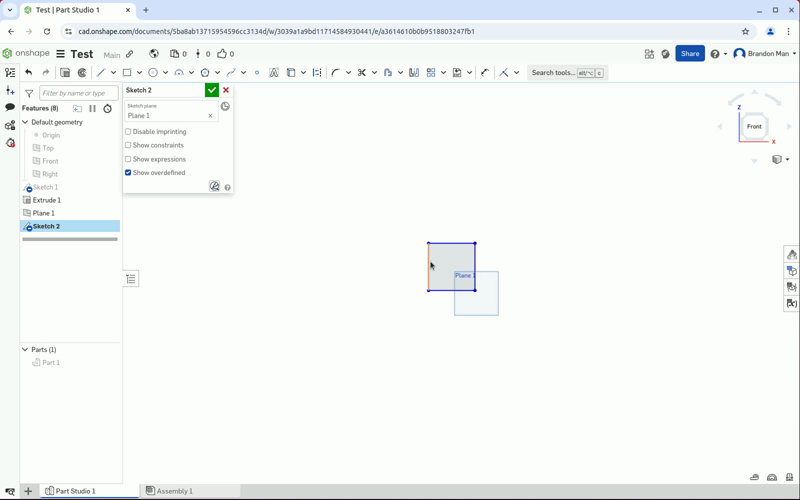
scroll(6)
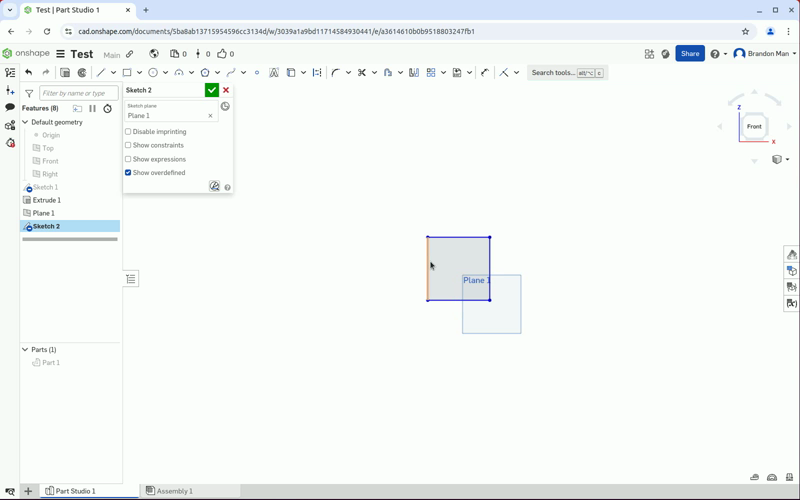
scroll(6)
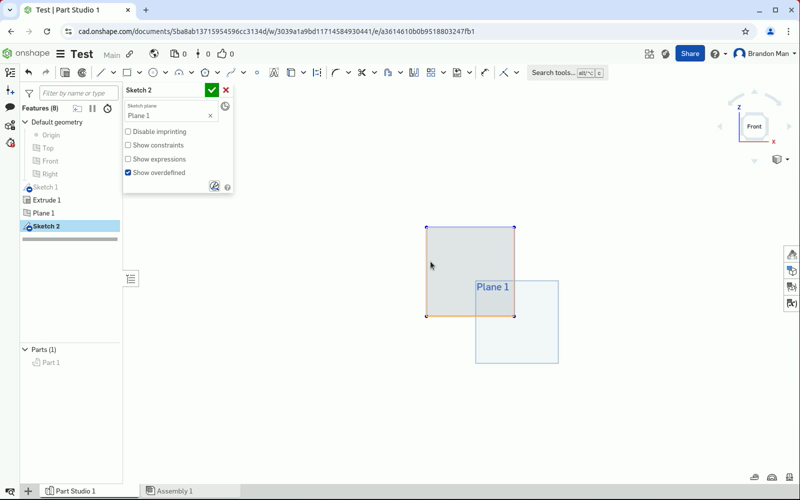
scroll(6)
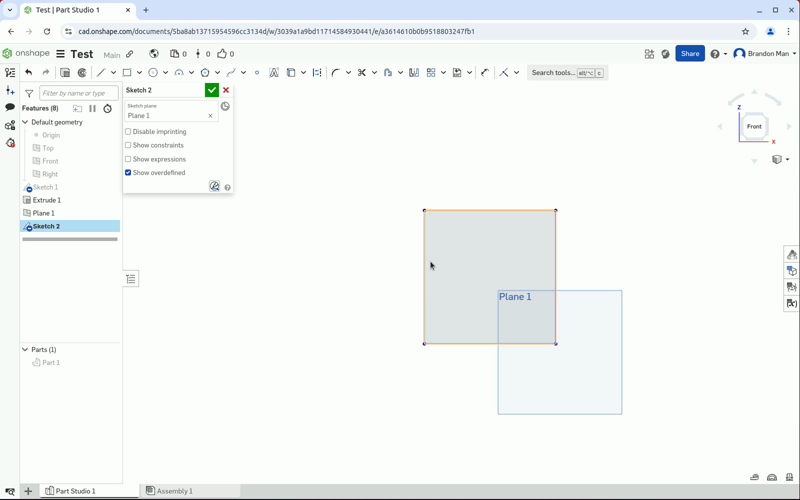
scroll(6)
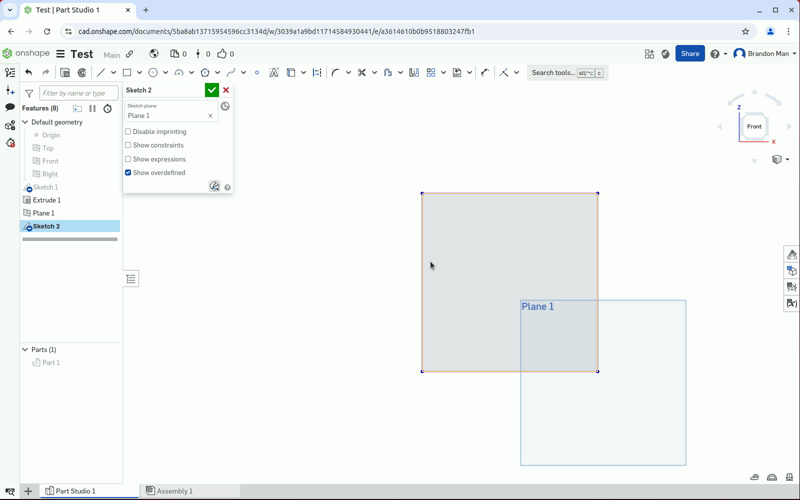
scroll(6)
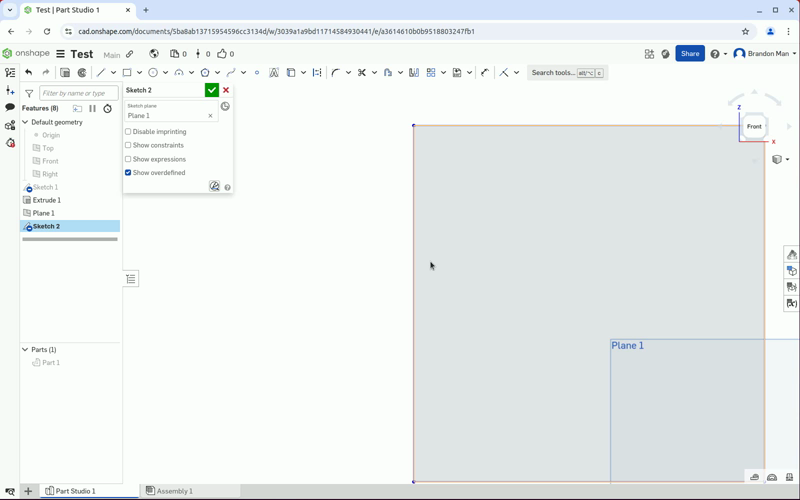
click(430, 261)
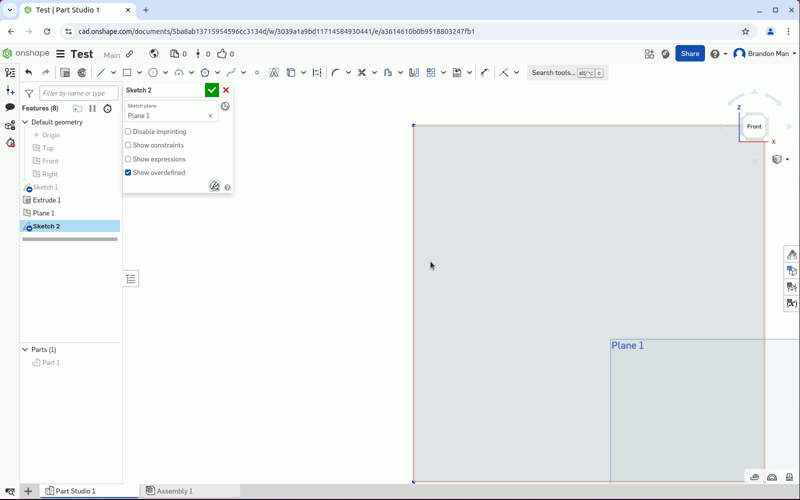
scroll(-6)
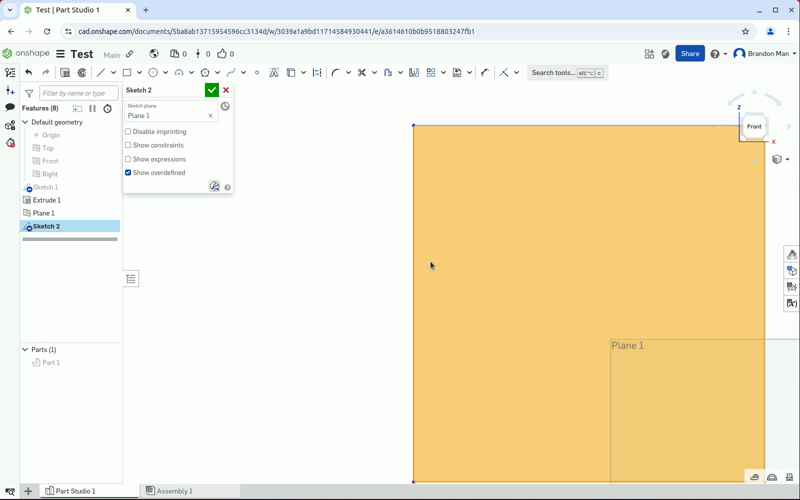
scroll(-6)
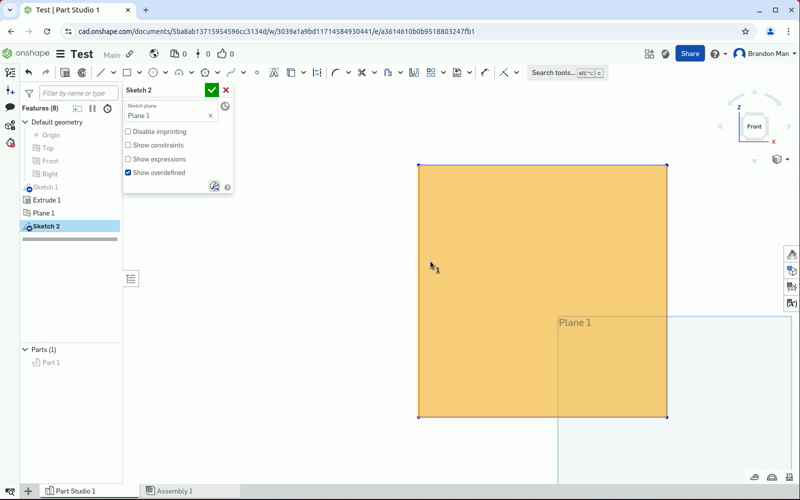
scroll(-6)
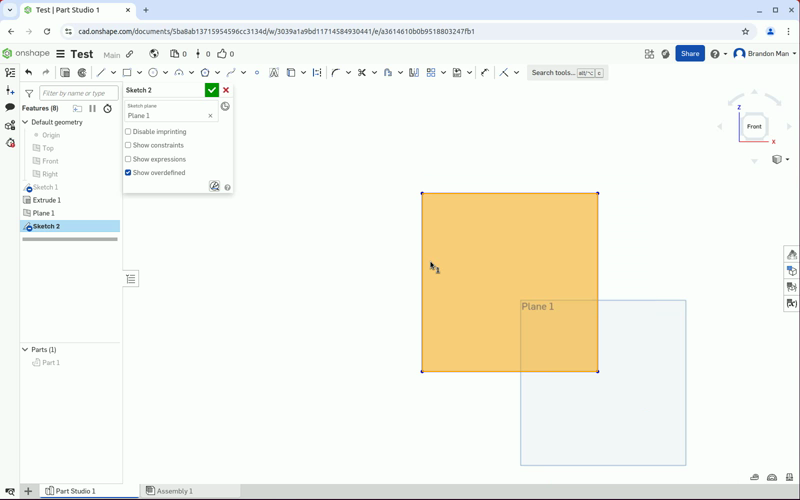
scroll(-6)
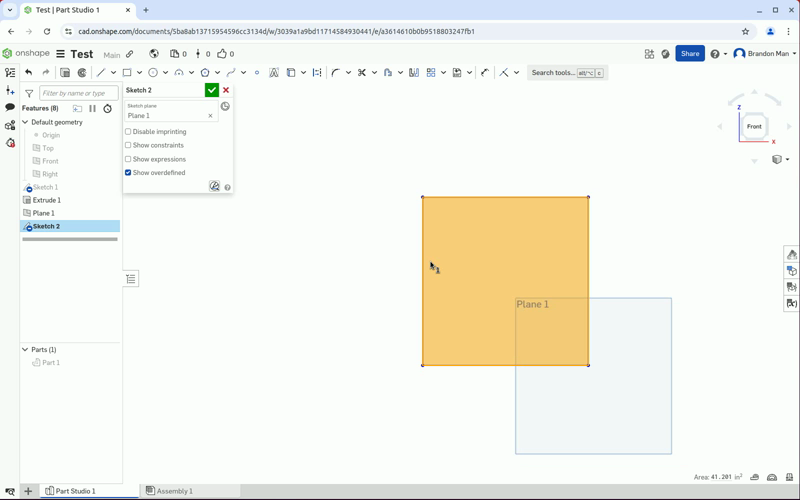
scroll(-6)
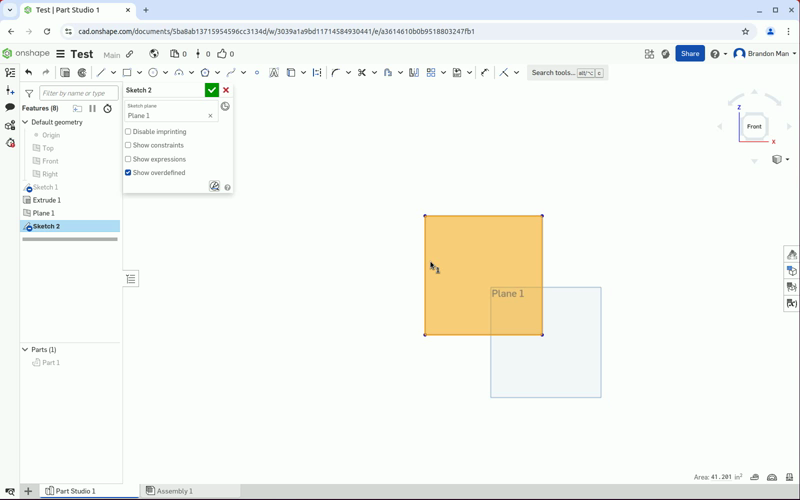
scroll(-6)
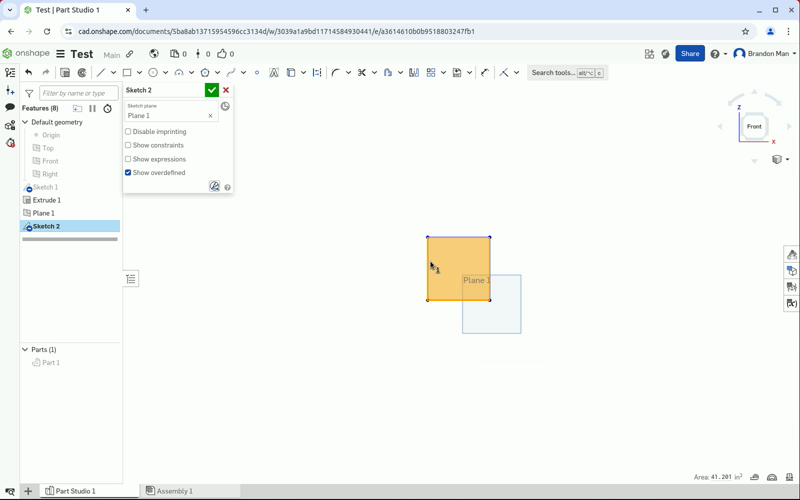
scroll(-6)
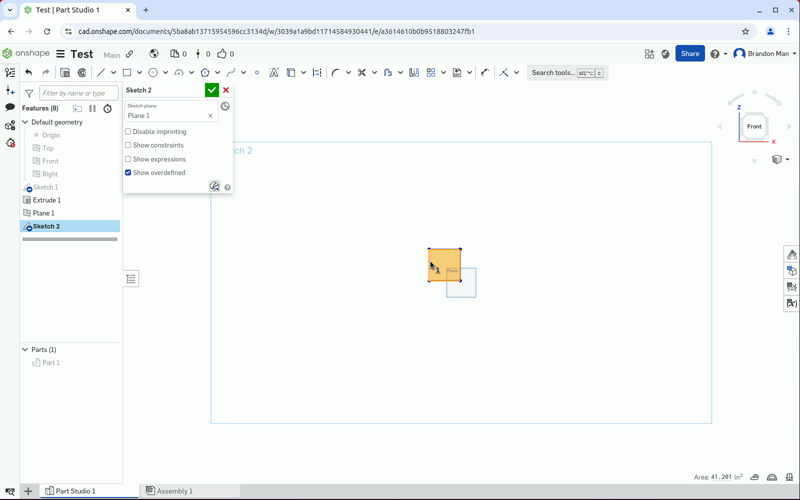
mouse_move(73, 352)
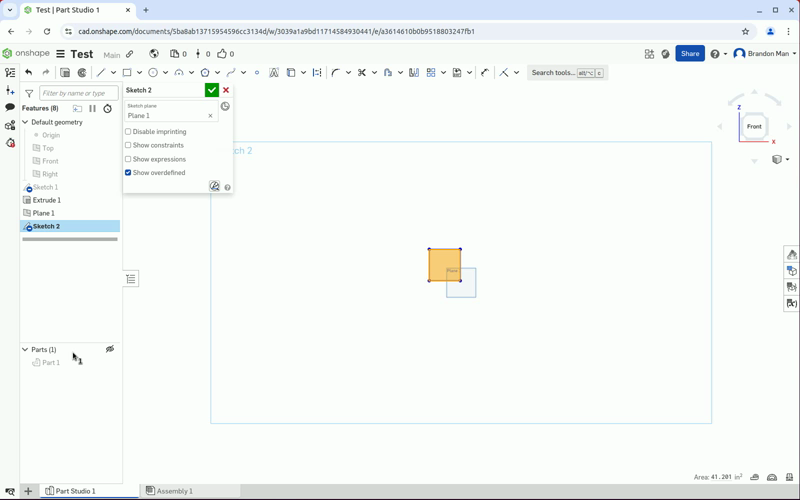
key(shift+y)
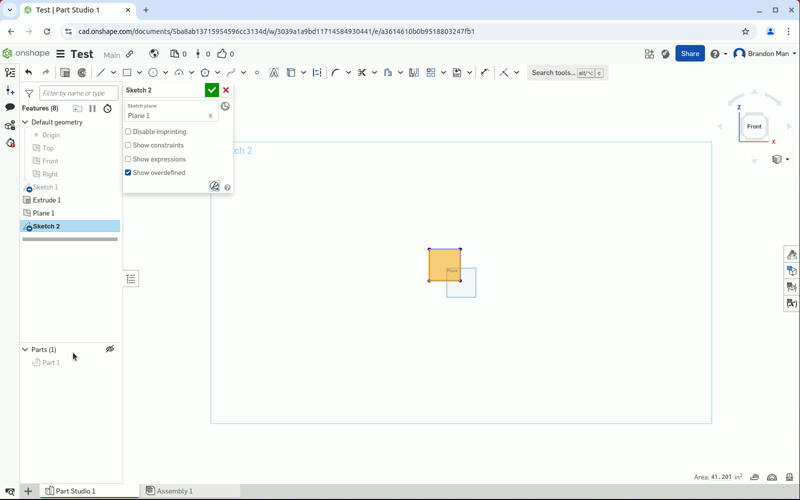
key(shift+e)
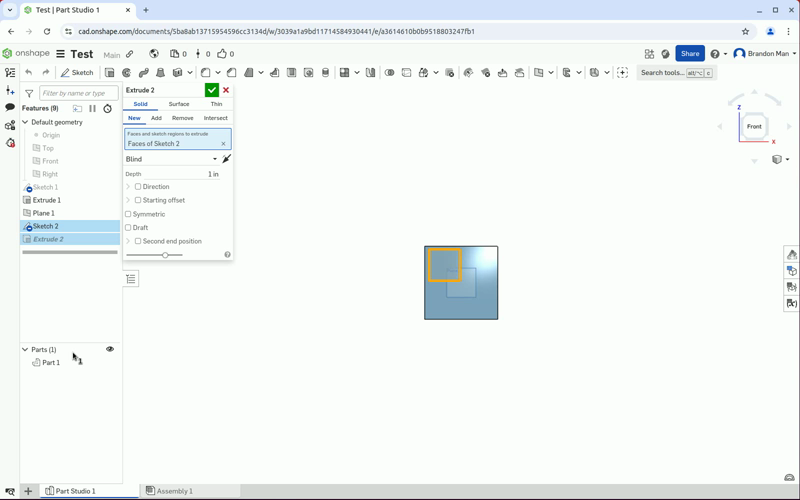
mouse_move(143, 106)
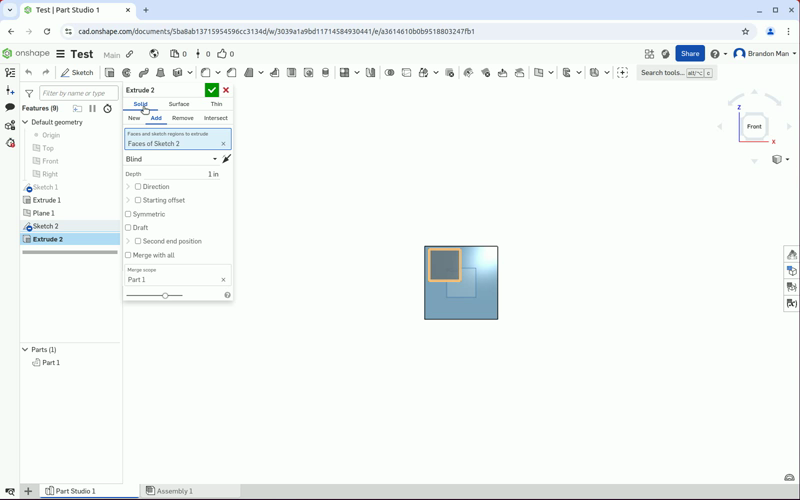
click(143, 106)
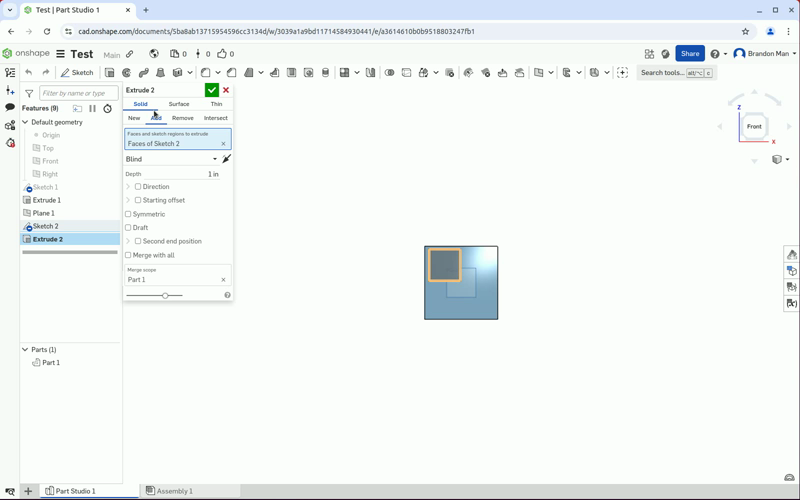
mouse_move(186, 120)
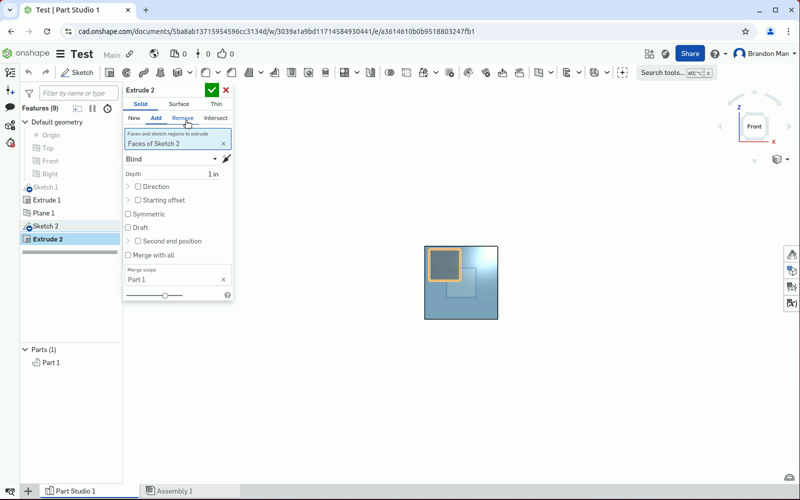
click(186, 120)
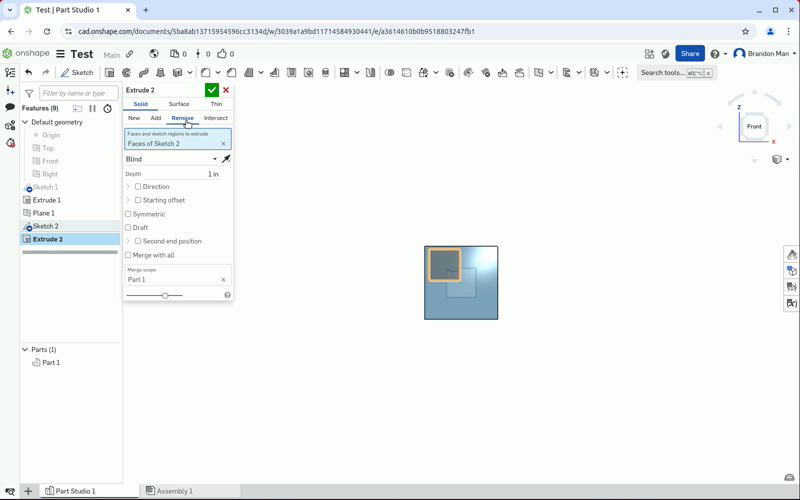
key(tab, 4)
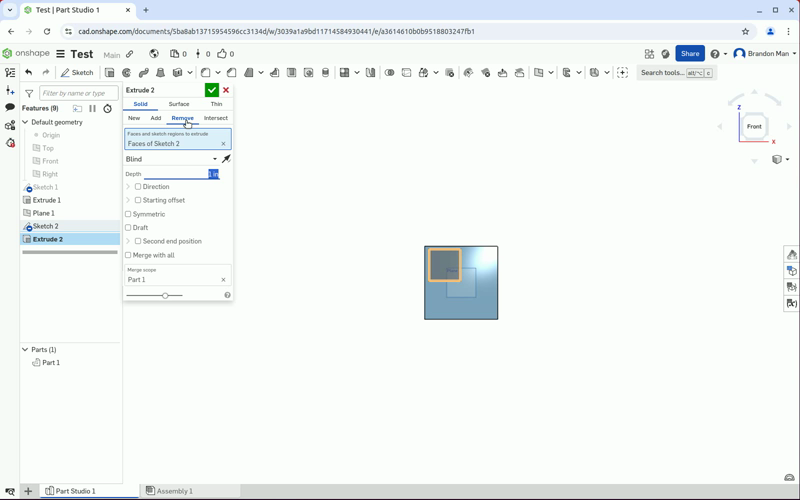
text(21.423)
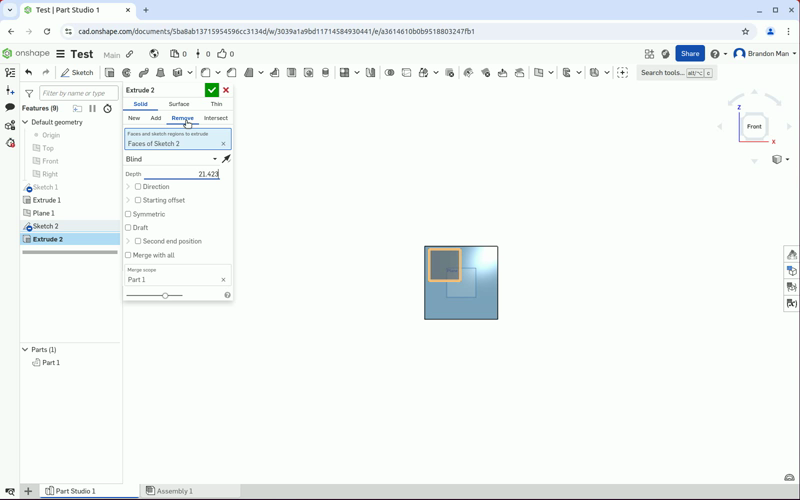
key(tab, 6)
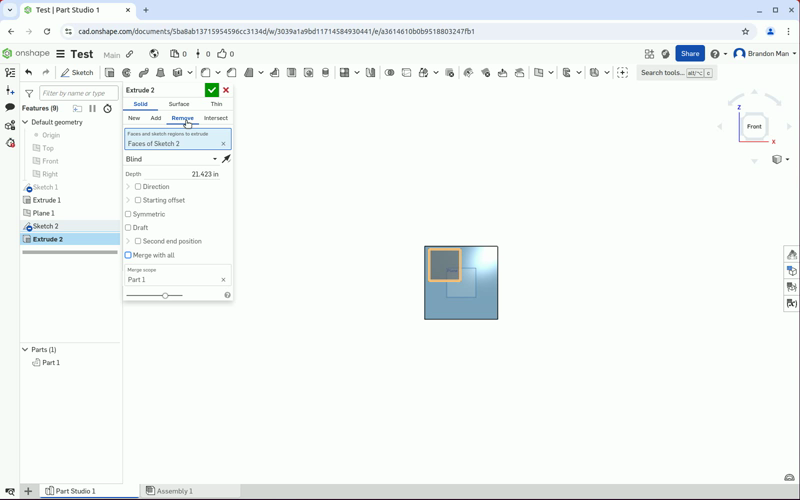
key(space)
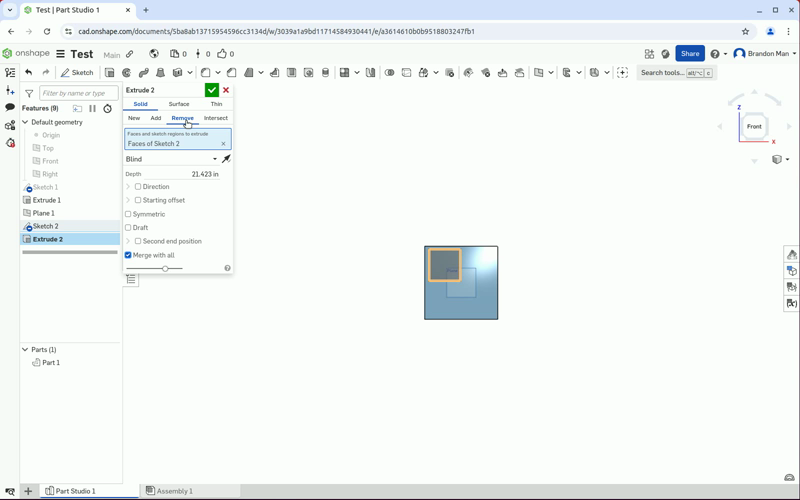
key(enter)
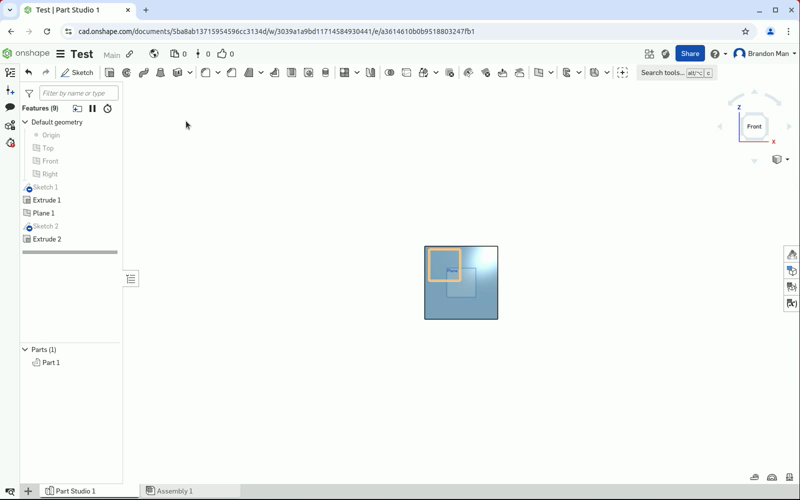
key(shift+h)
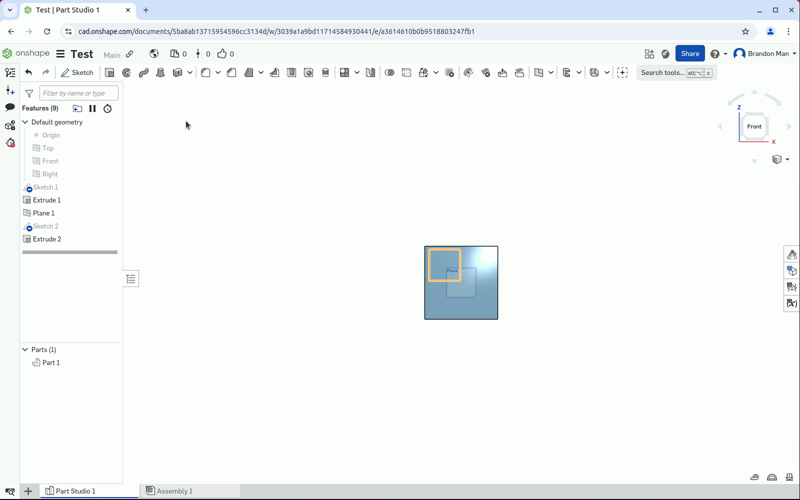
key(shift+h)
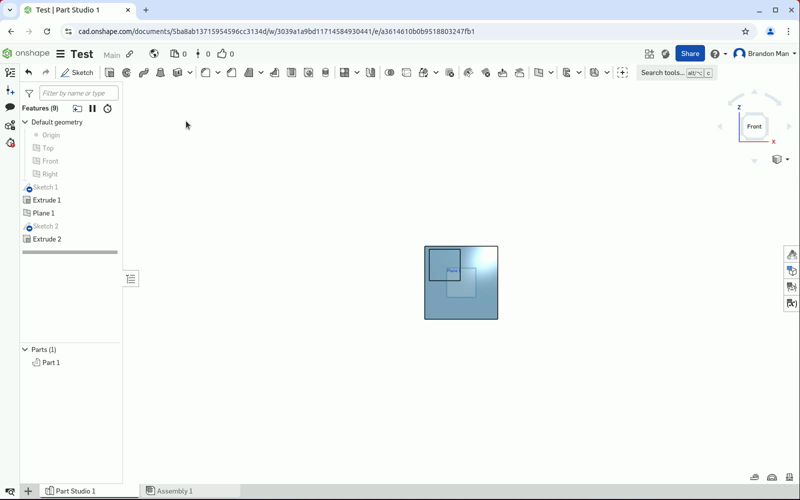
mouse_move(73, 189)
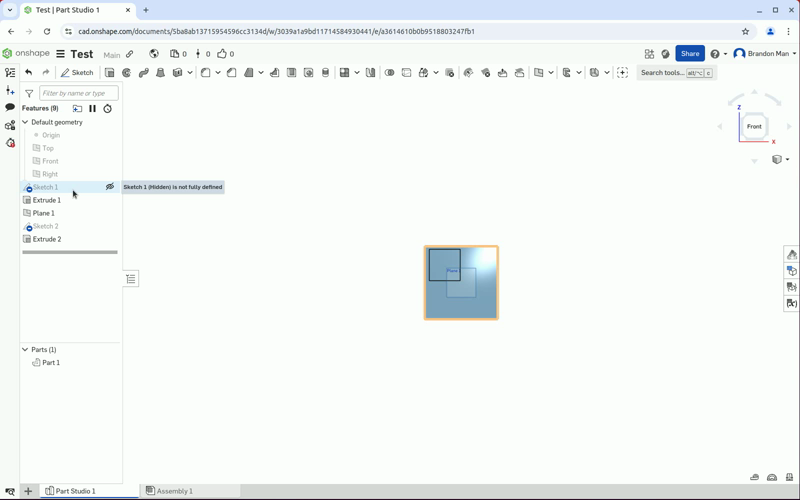
click(73, 189)
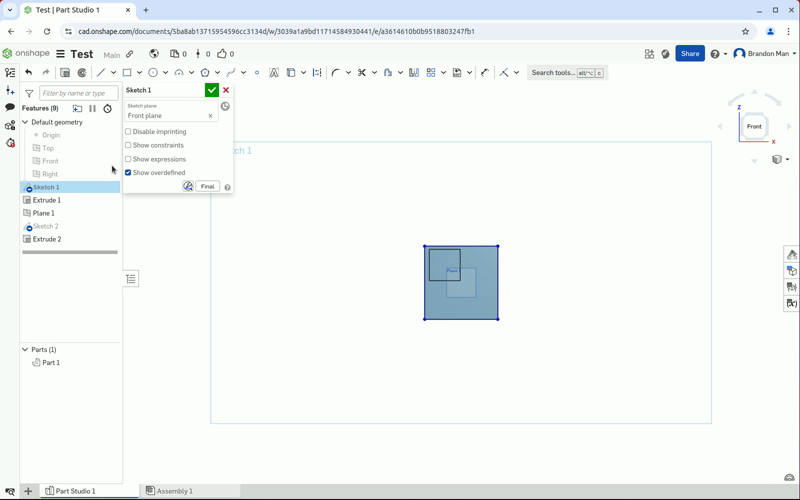
mouse_move(229, 92)
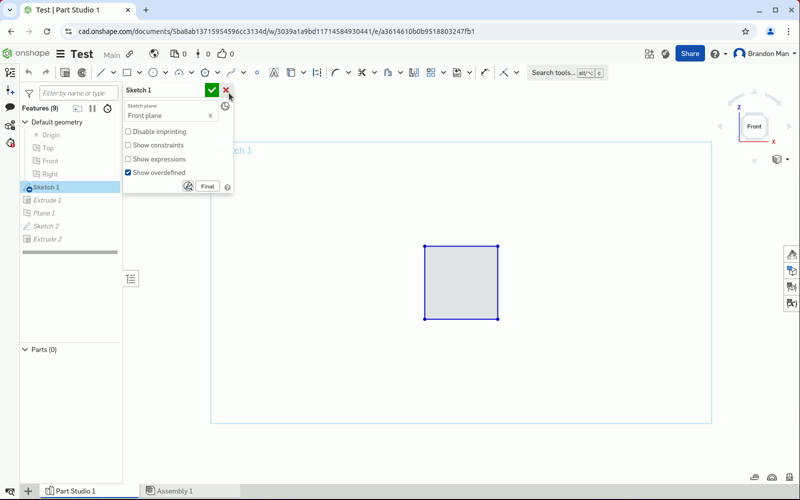
click(229, 92)
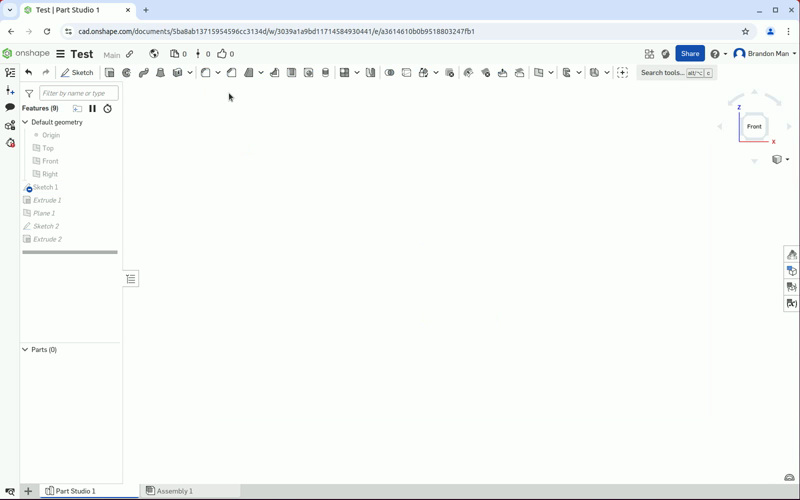
key(shift+s)
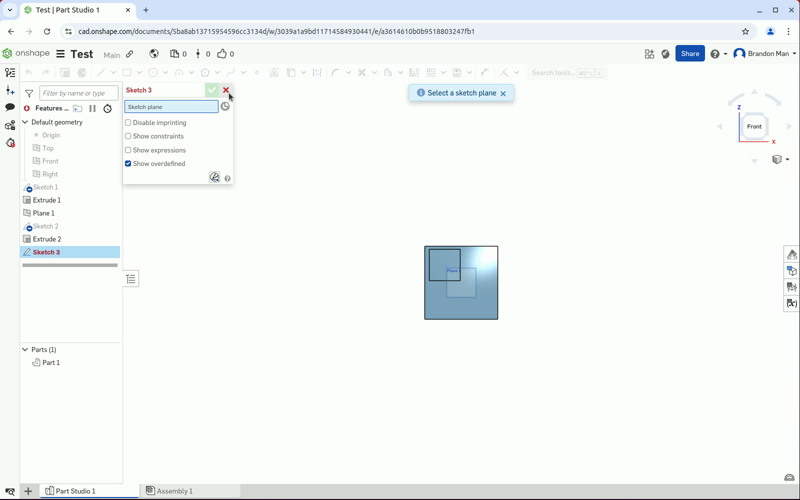
mouse_move(73, 215)
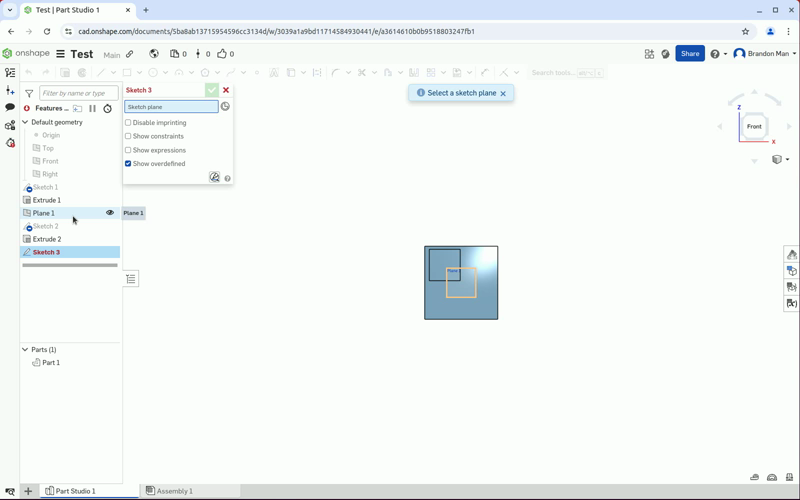
click(73, 215)
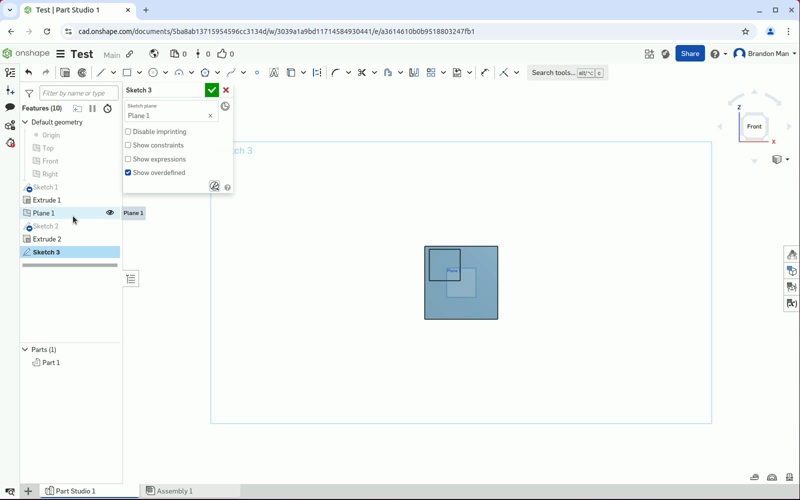
mouse_move(73, 352)
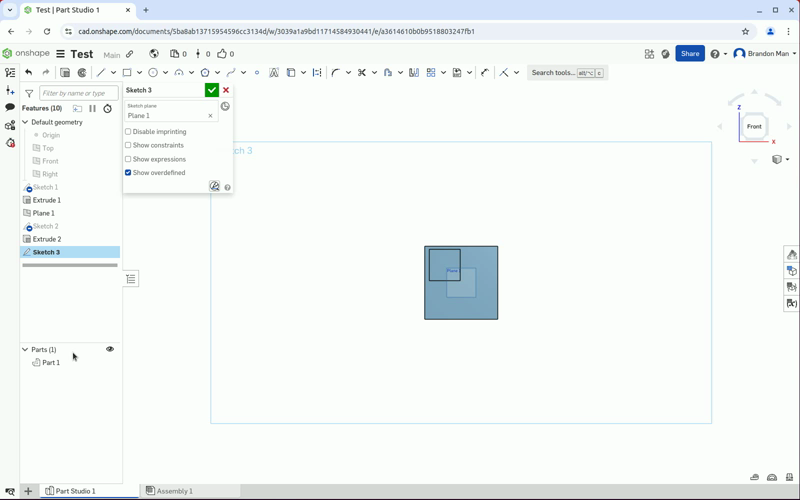
key(y)
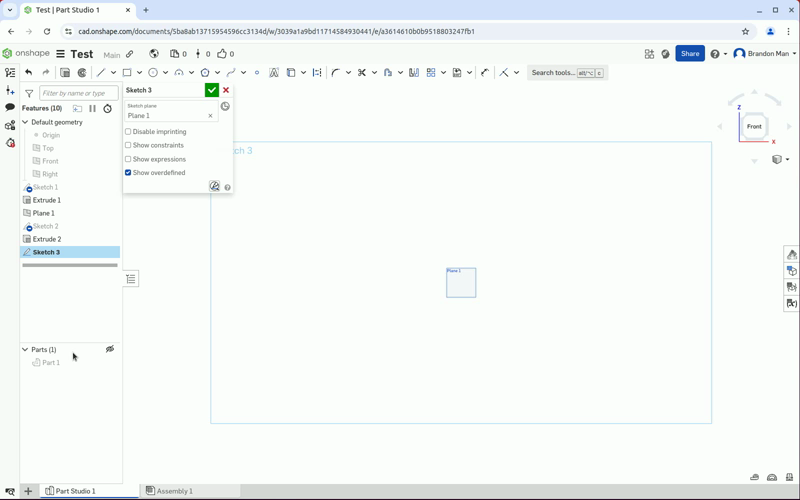
key(l)
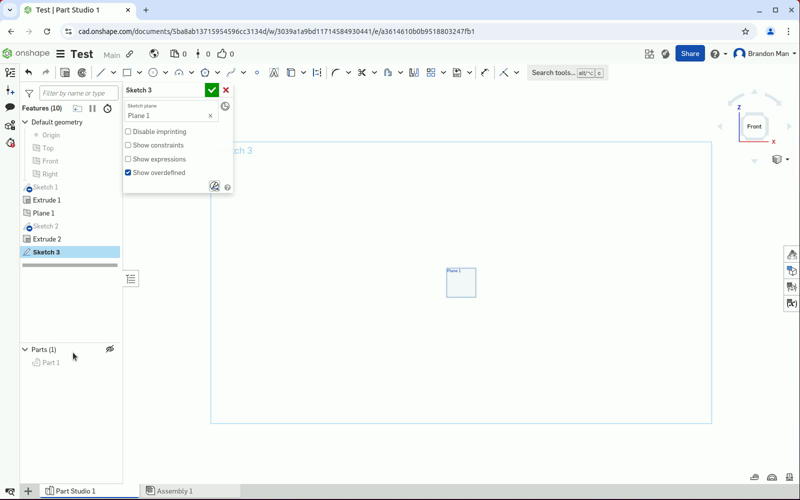
key_down(shift)
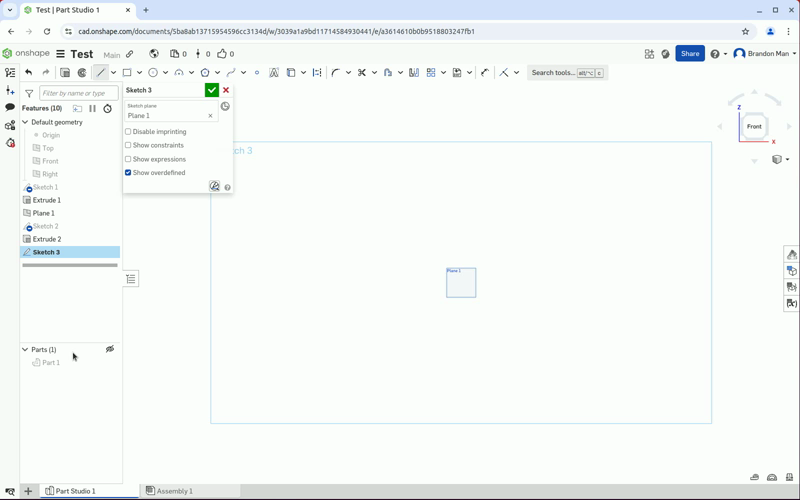
mouse_move(463, 280)
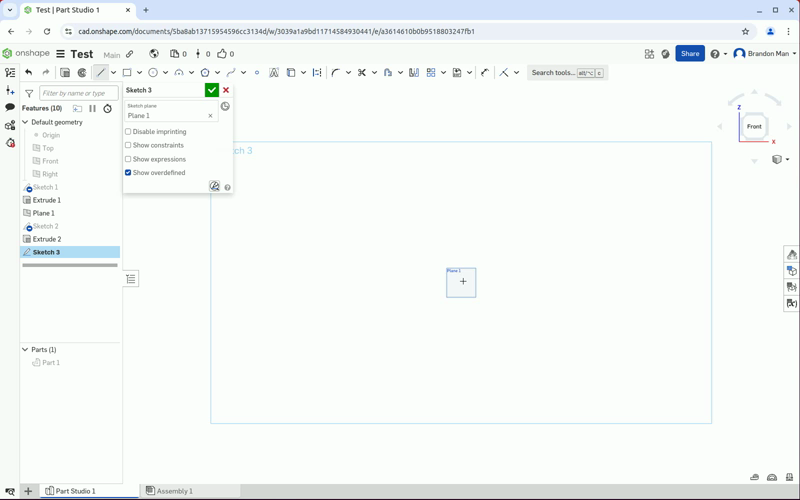
click(463, 280)
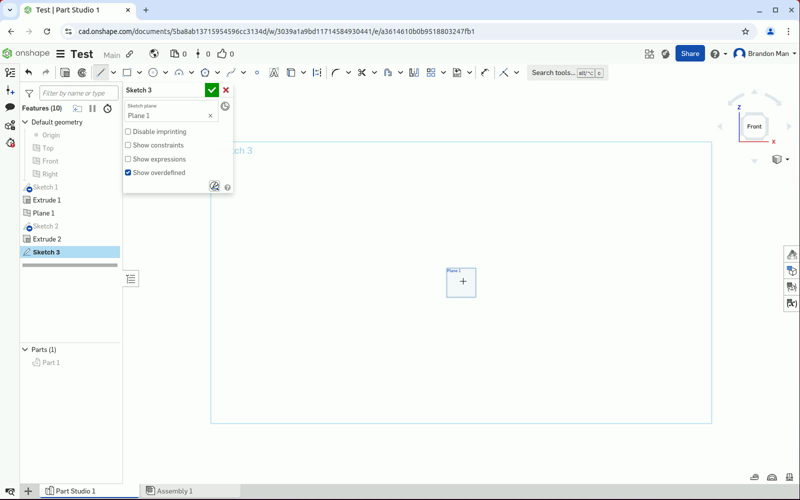
key_up(shift)
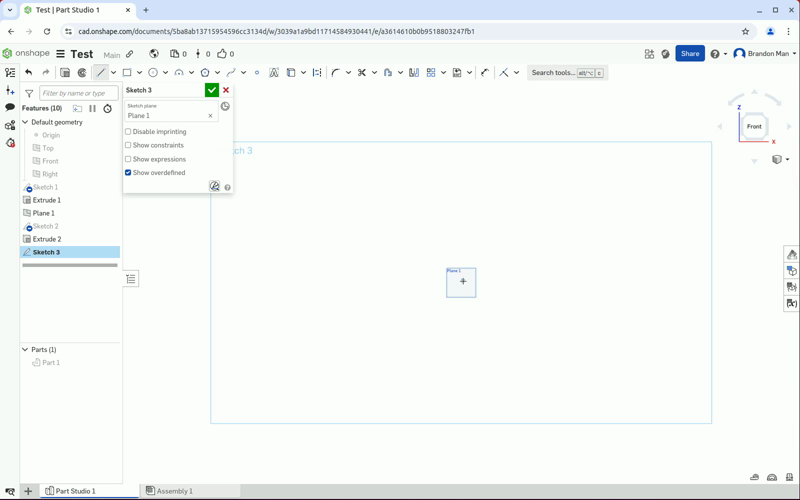
key_down(shift)
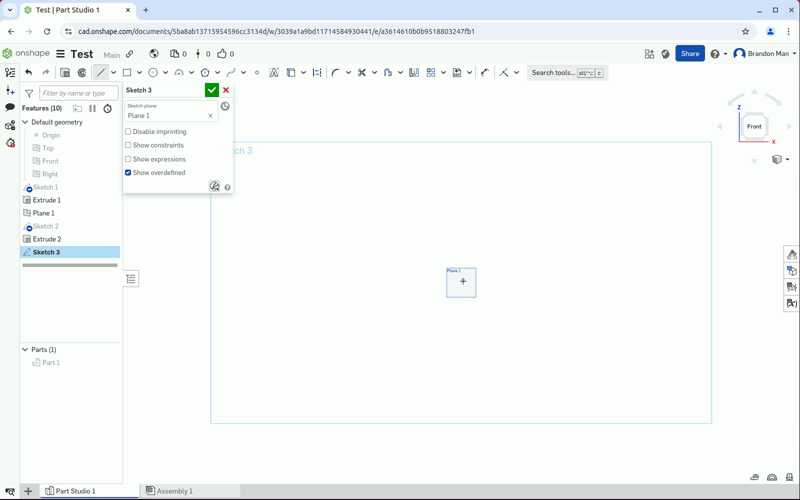
mouse_move(493, 280)
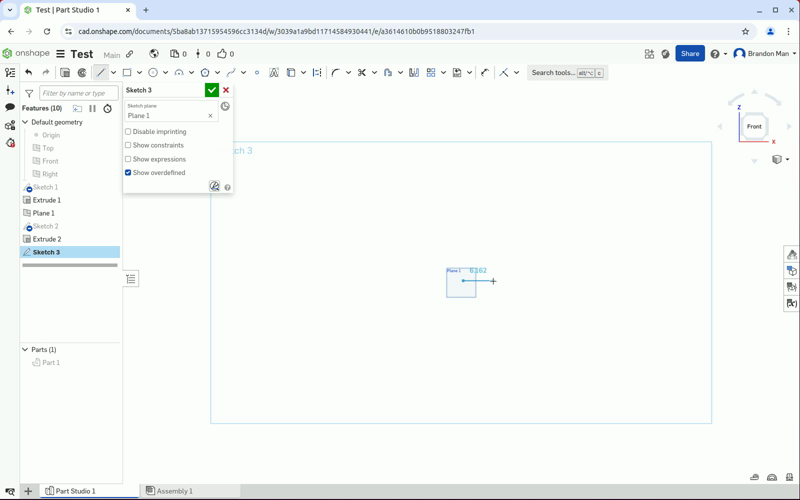
mouse_move(494, 280)
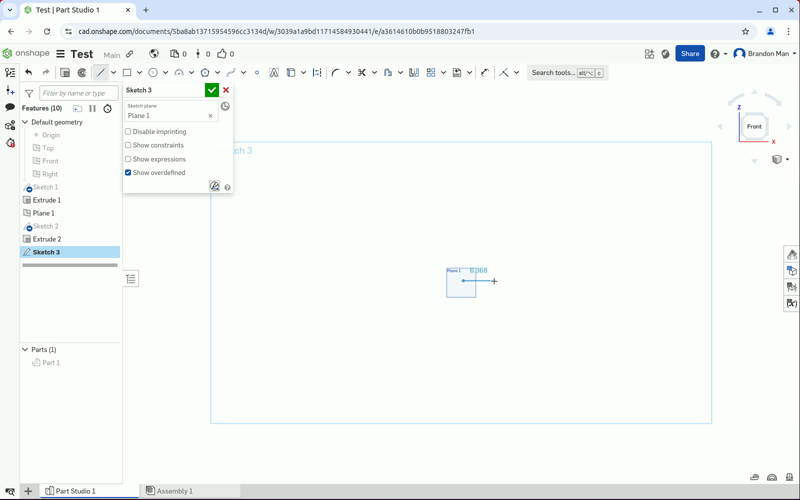
click(494, 280)
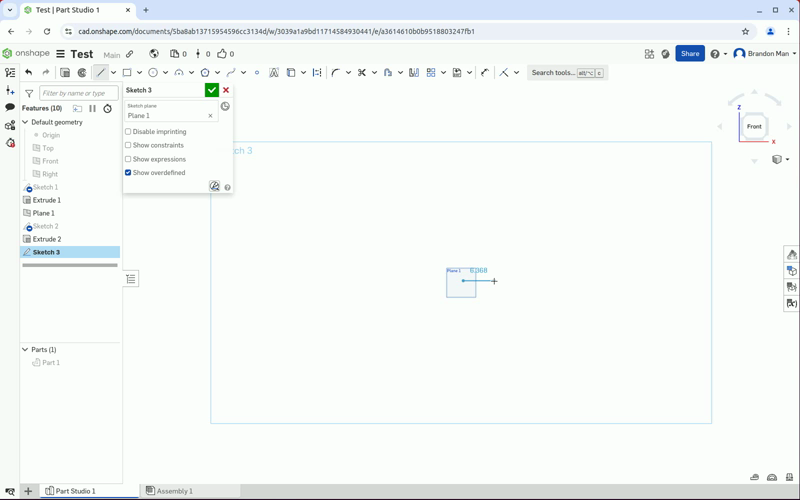
key_up(shift)
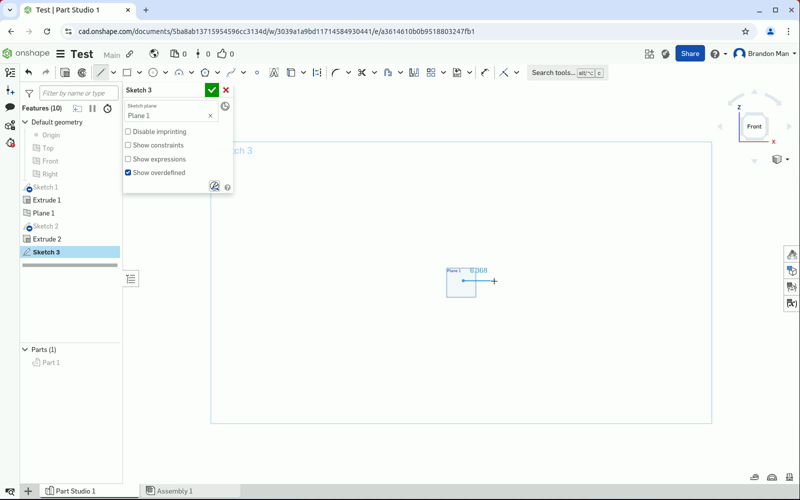
key_down(shift)
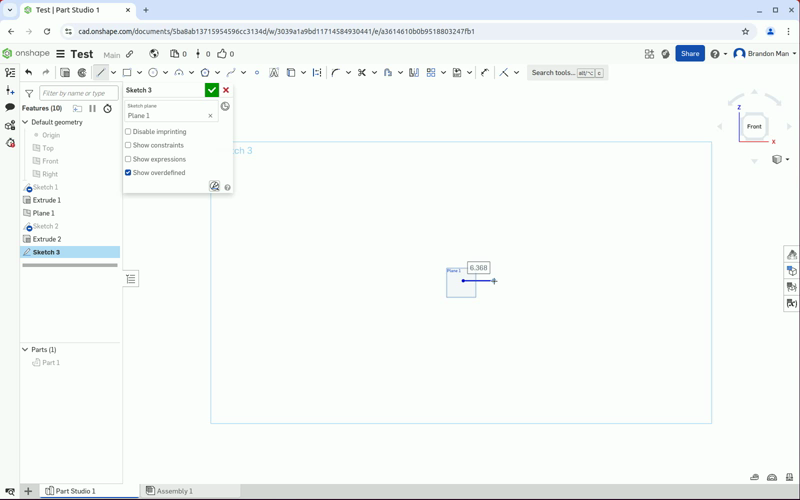
mouse_move(524, 280)
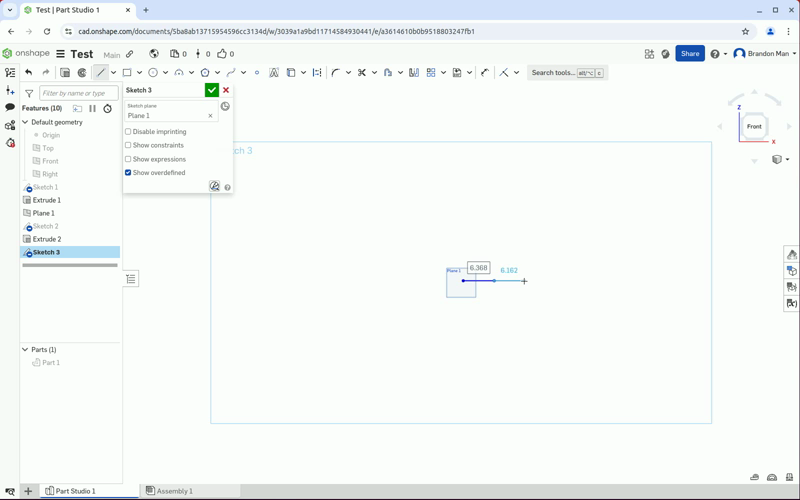
mouse_move(494, 249)
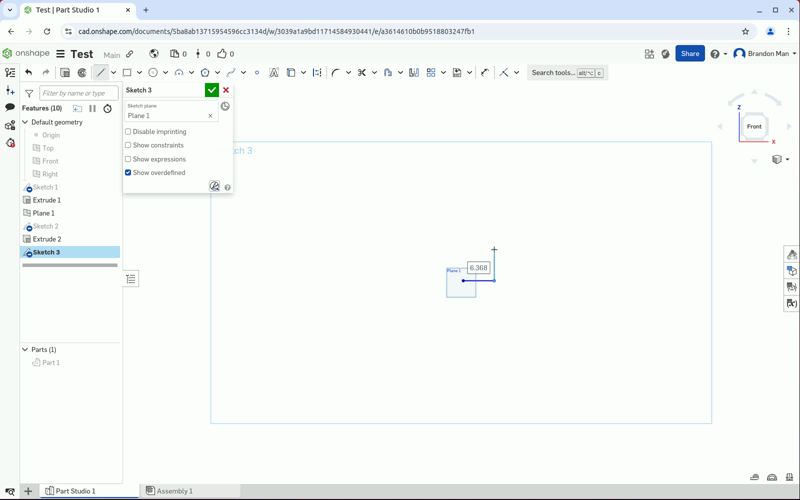
click(494, 249)
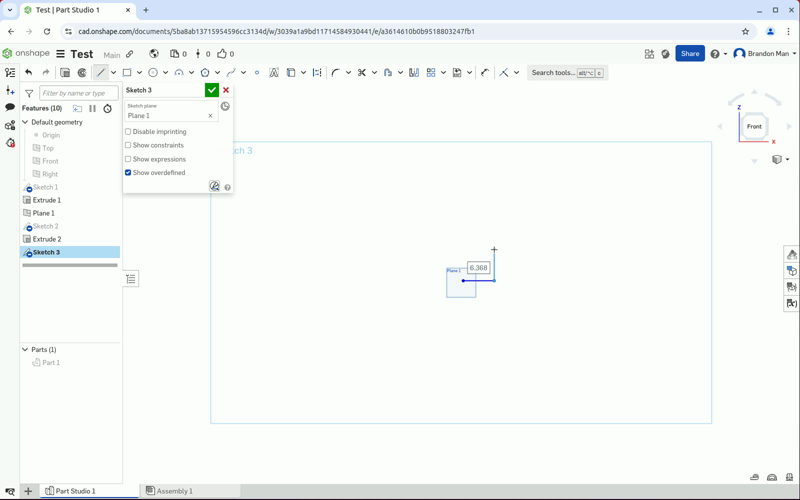
key_up(shift)
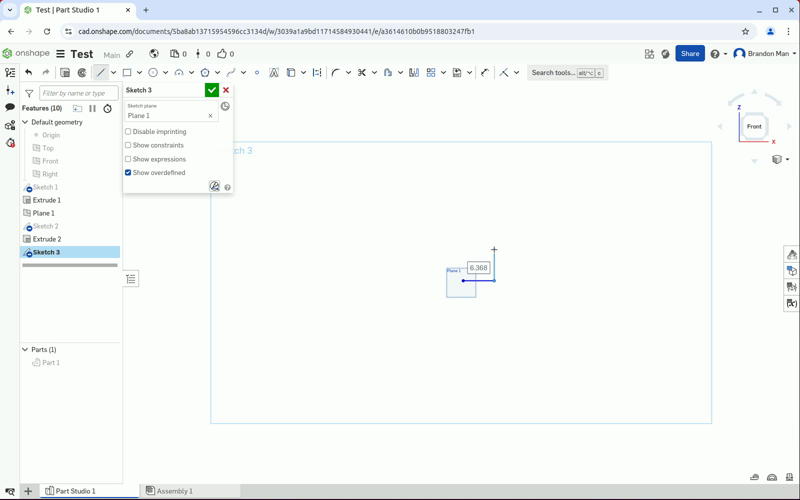
key_down(shift)
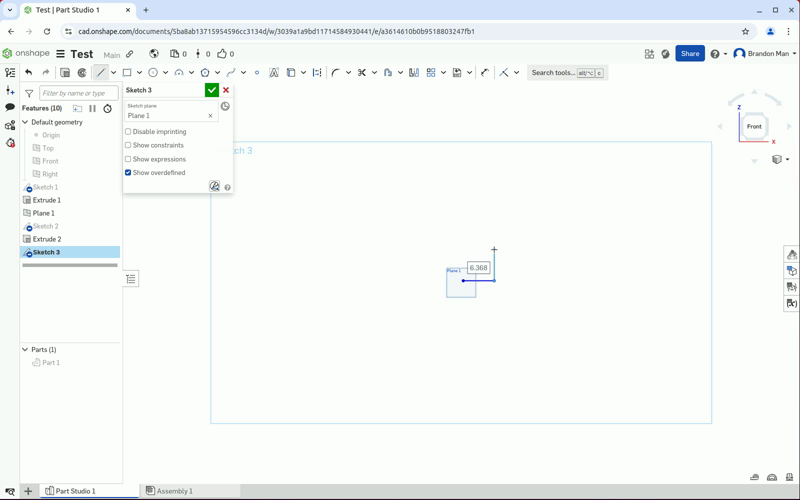
mouse_move(524, 249)
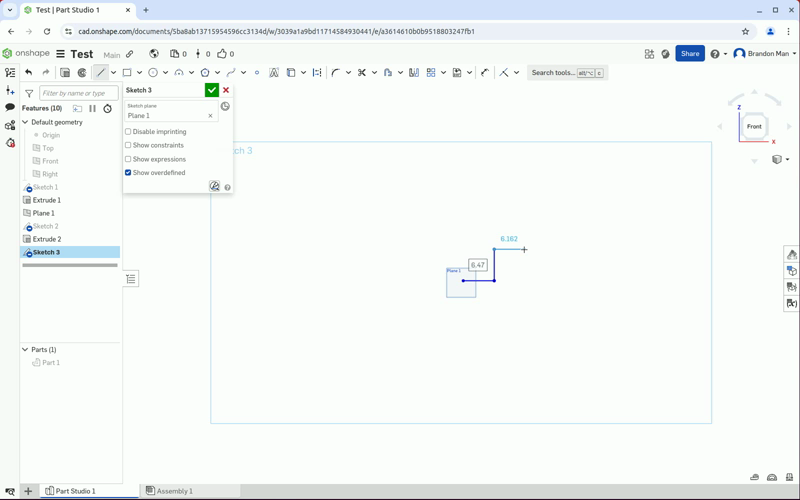
mouse_move(463, 249)
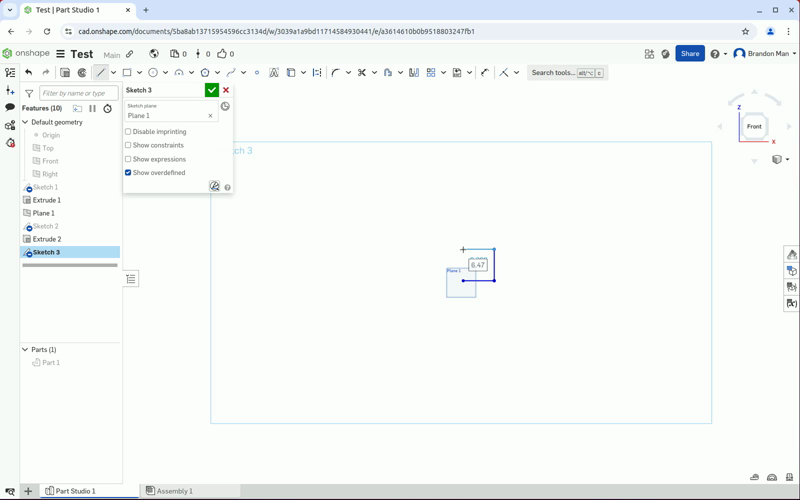
click(463, 249)
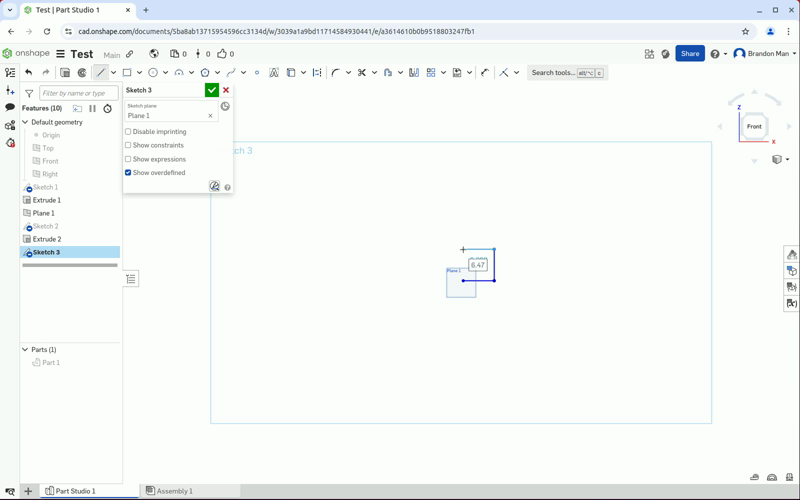
key_up(shift)
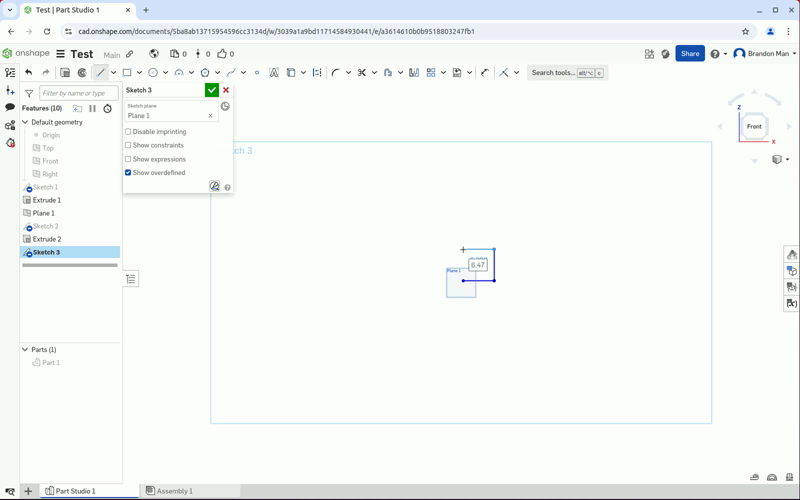
mouse_move(493, 249)
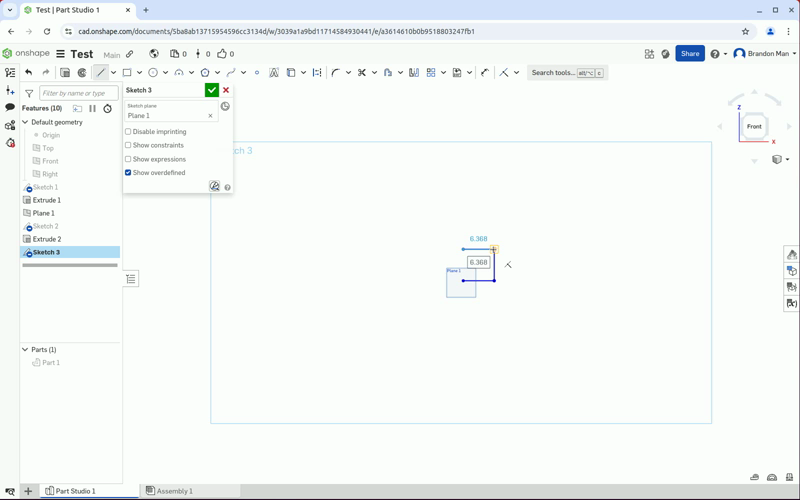
key_down(shift)
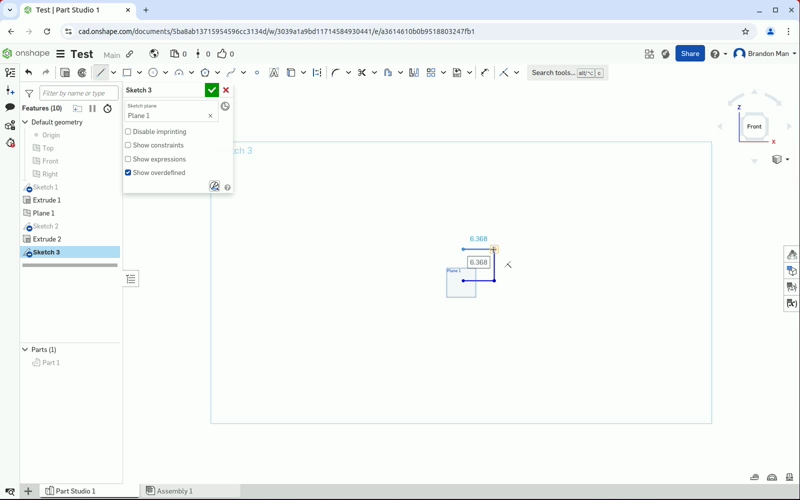
mouse_move(463, 280)
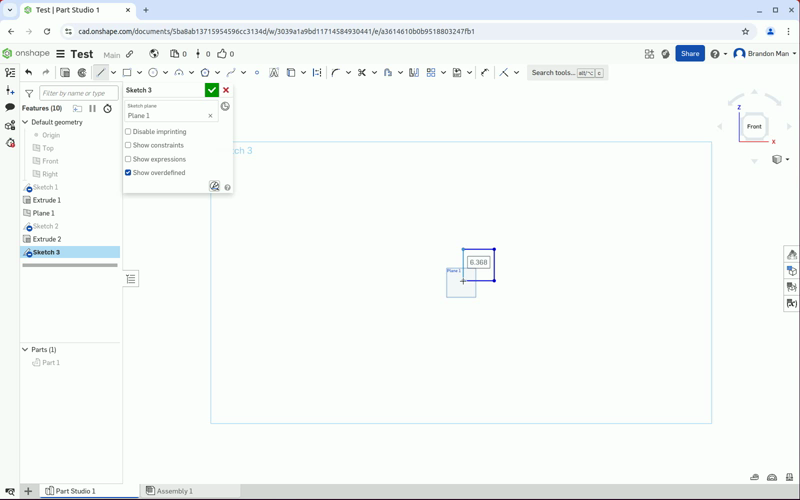
key_up(shift)
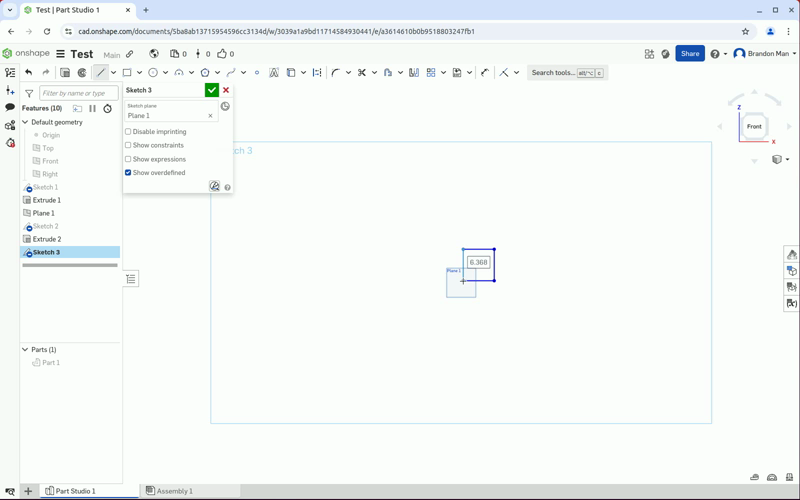
click(463, 280)
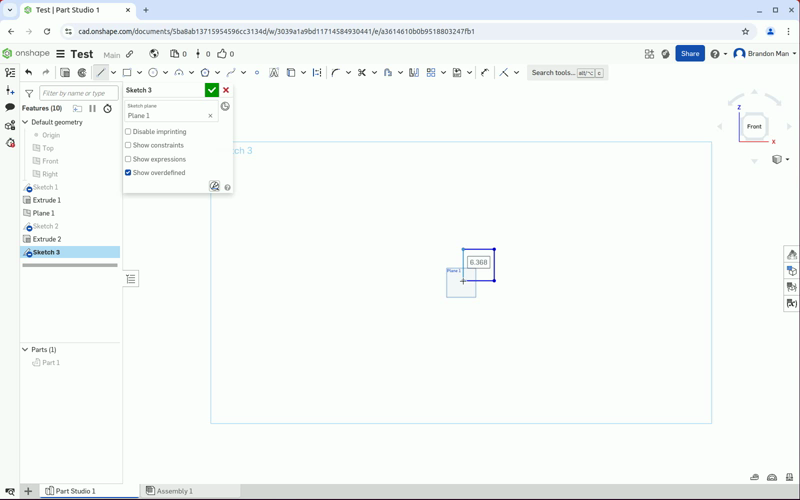
key(esc)
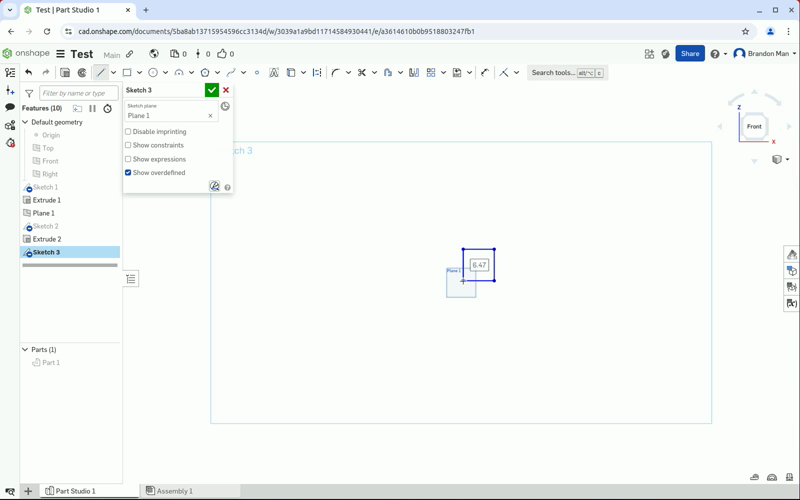
mouse_move(491, 251)
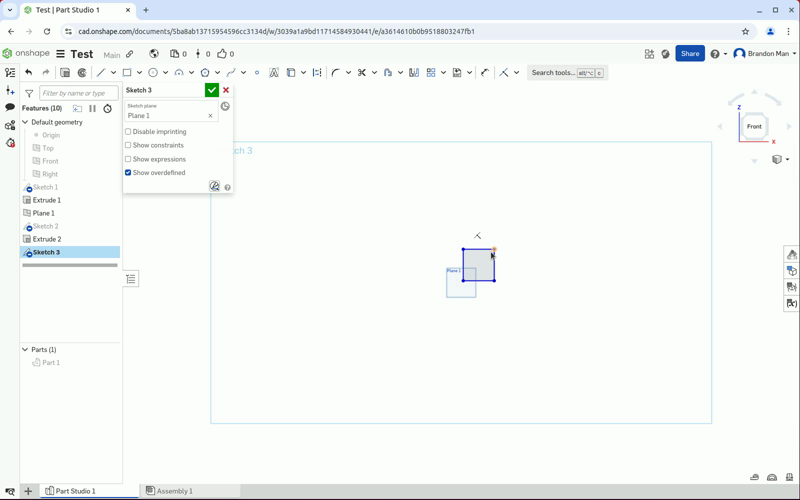
scroll(6)
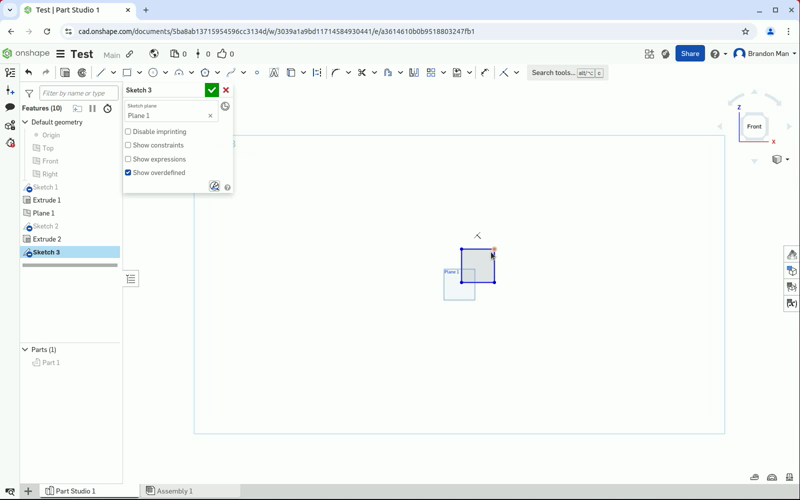
scroll(6)
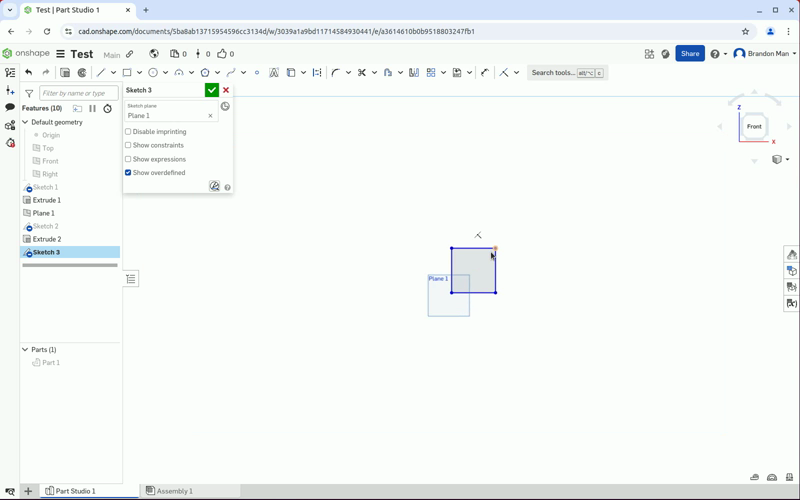
scroll(6)
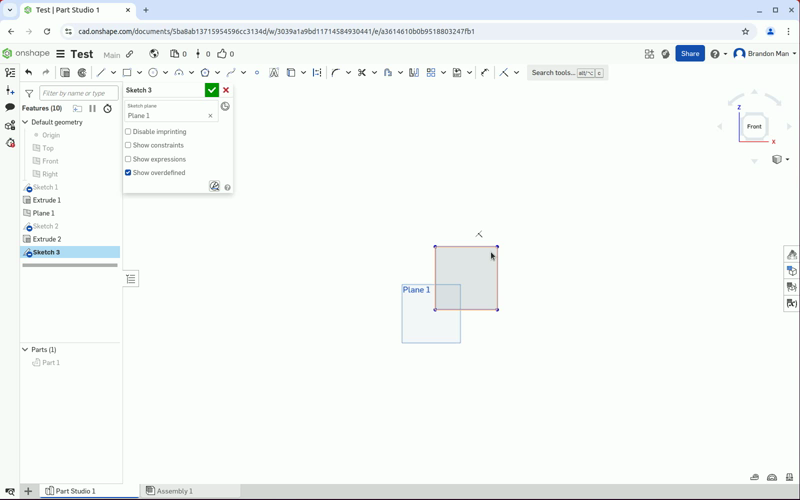
scroll(6)
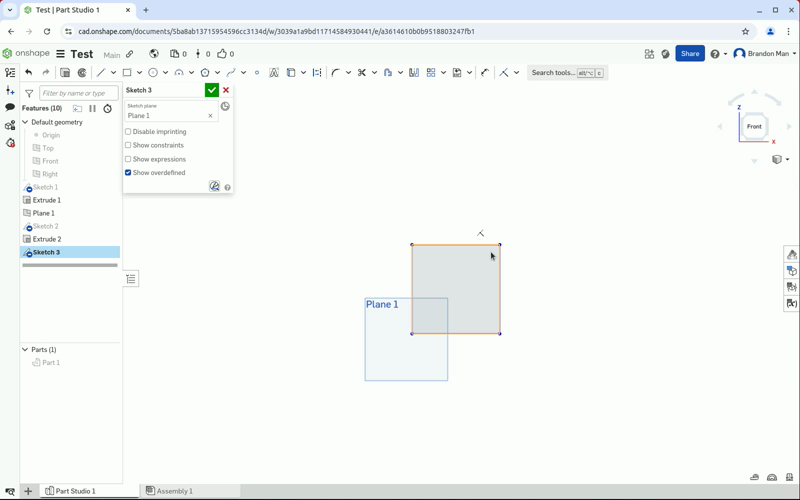
scroll(6)
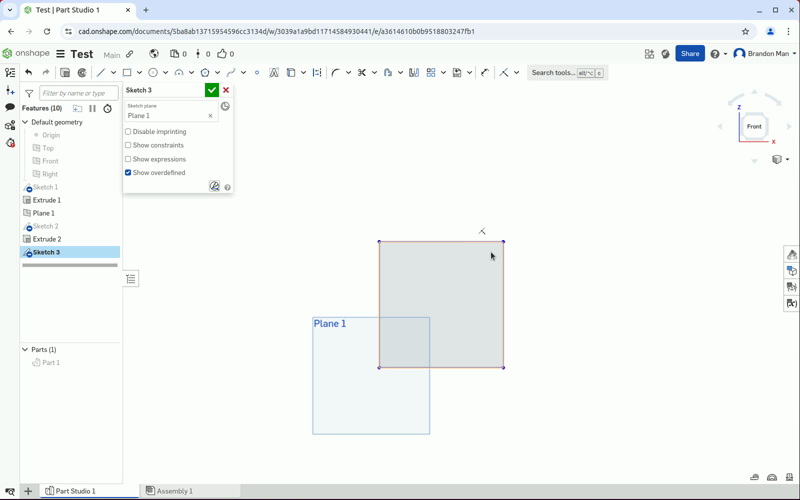
scroll(6)
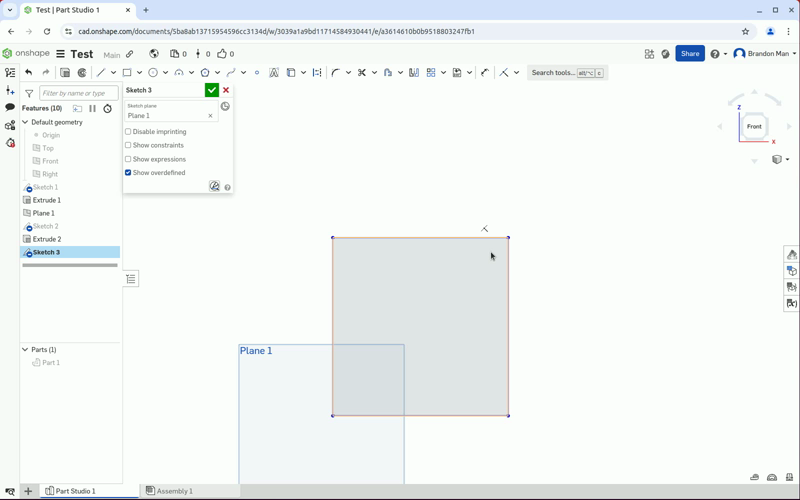
scroll(6)
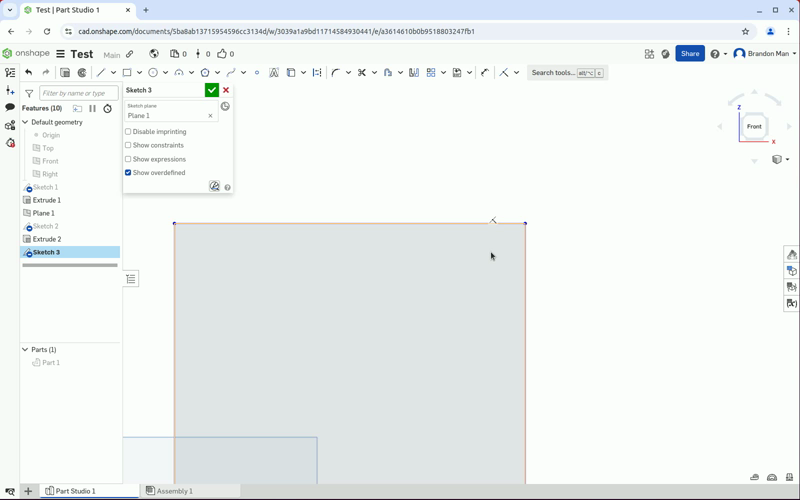
click(491, 251)
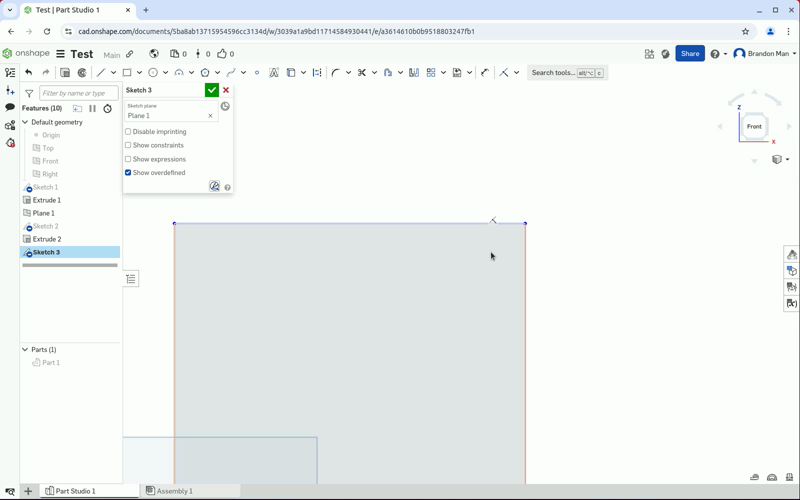
scroll(-6)
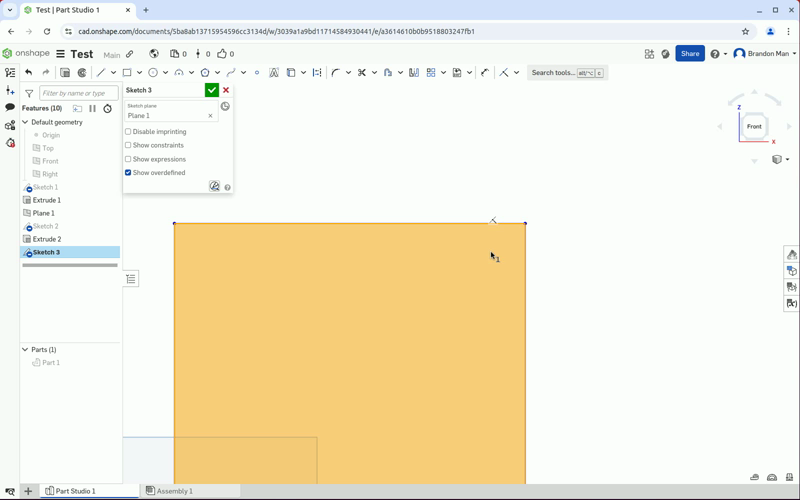
scroll(-6)
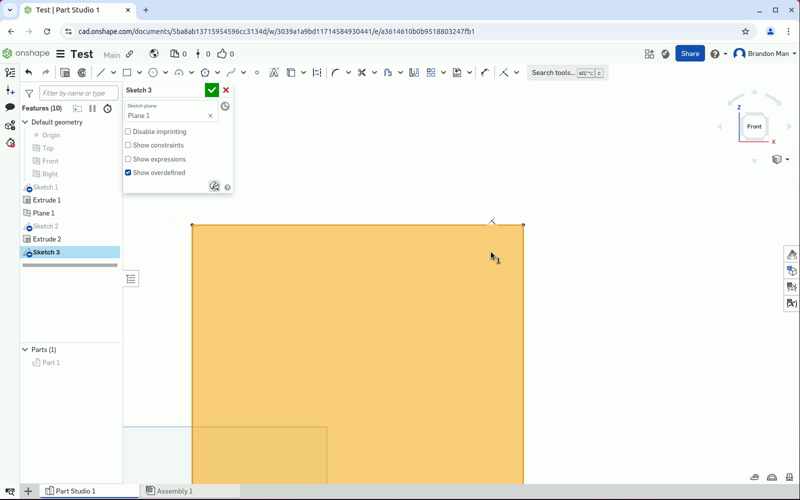
scroll(-6)
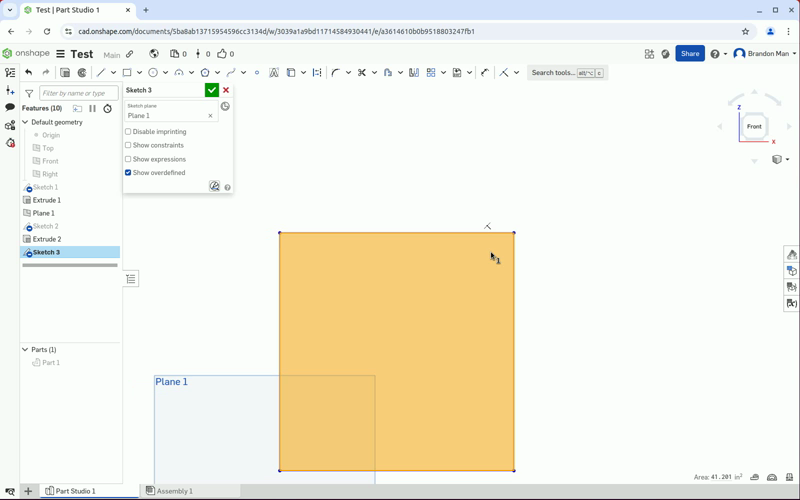
scroll(-6)
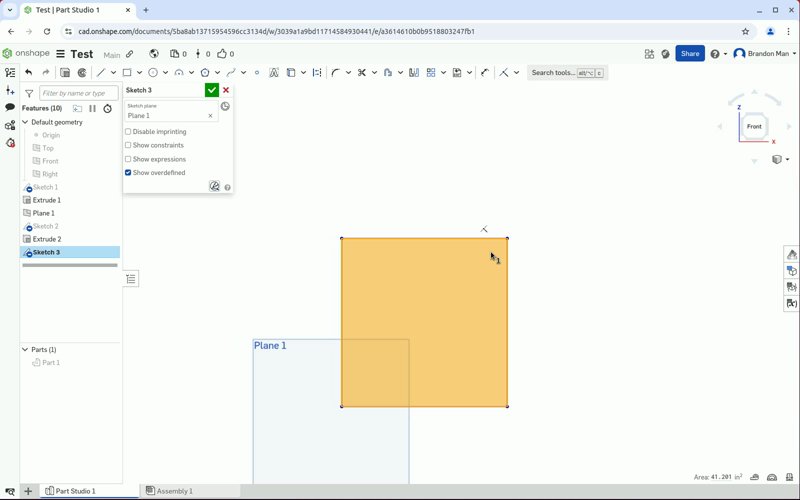
scroll(-6)
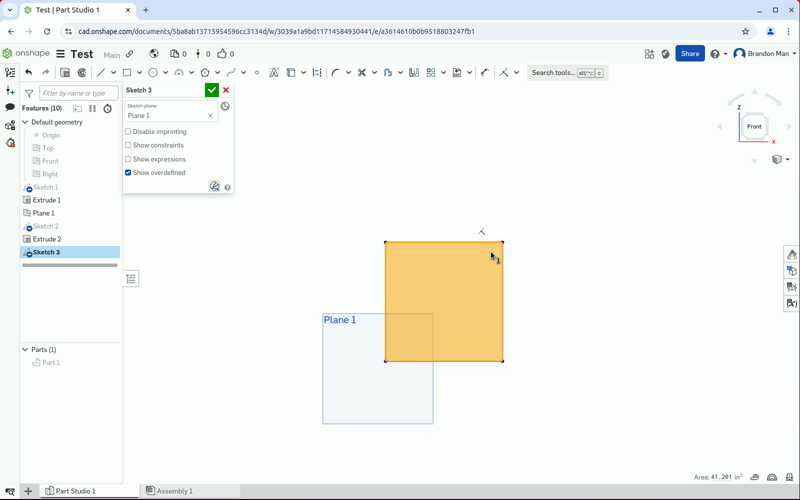
scroll(-6)
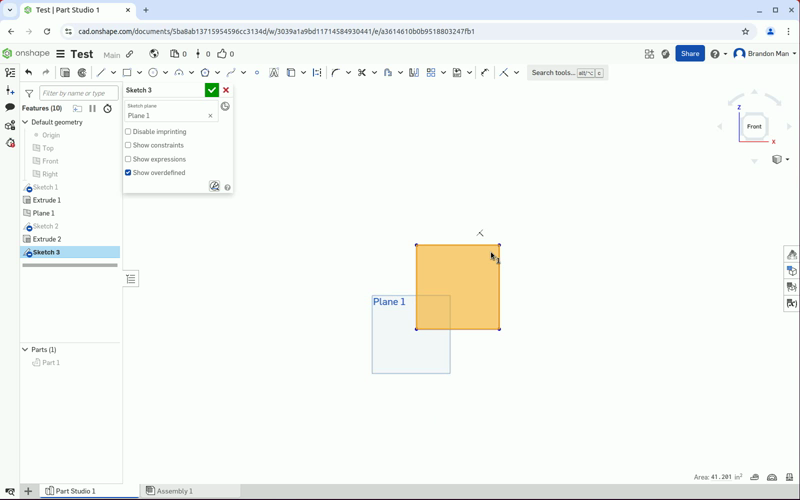
scroll(-6)
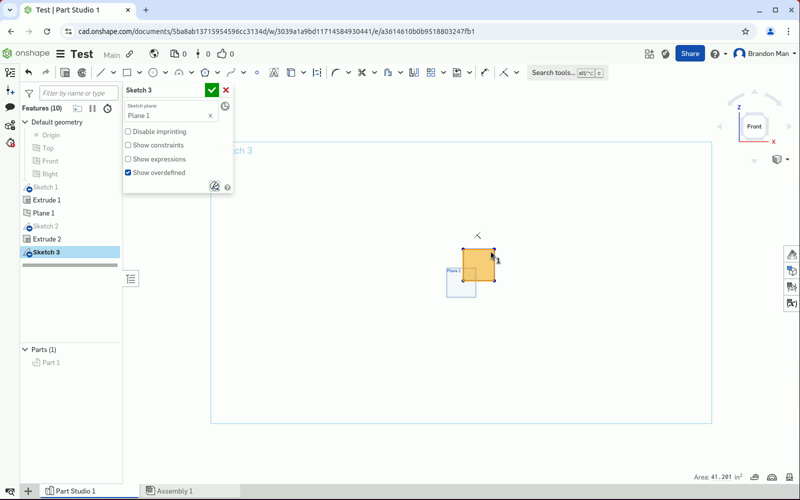
mouse_move(73, 352)
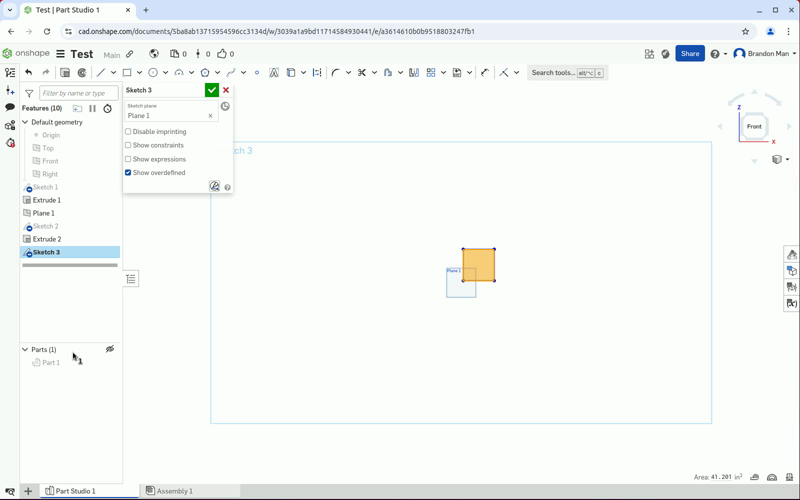
key(shift+y)
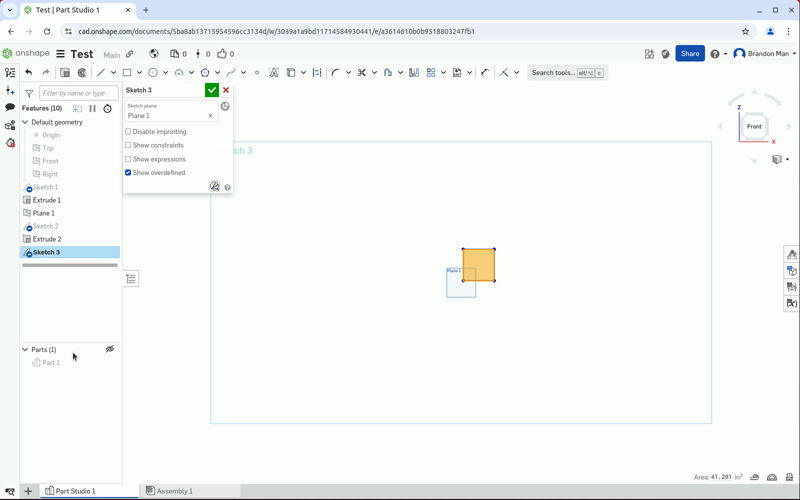
key(shift+e)
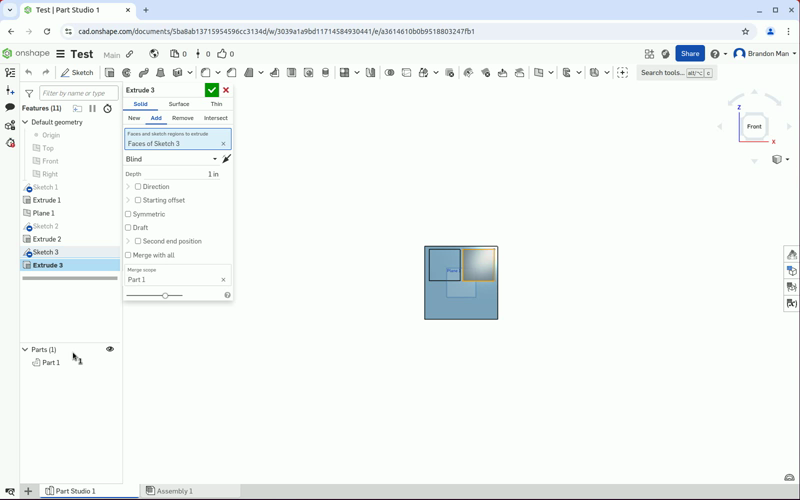
mouse_move(143, 106)
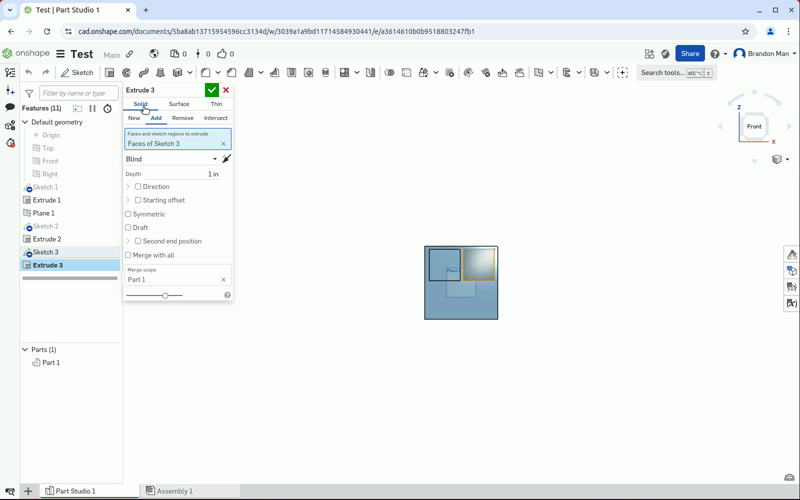
click(143, 106)
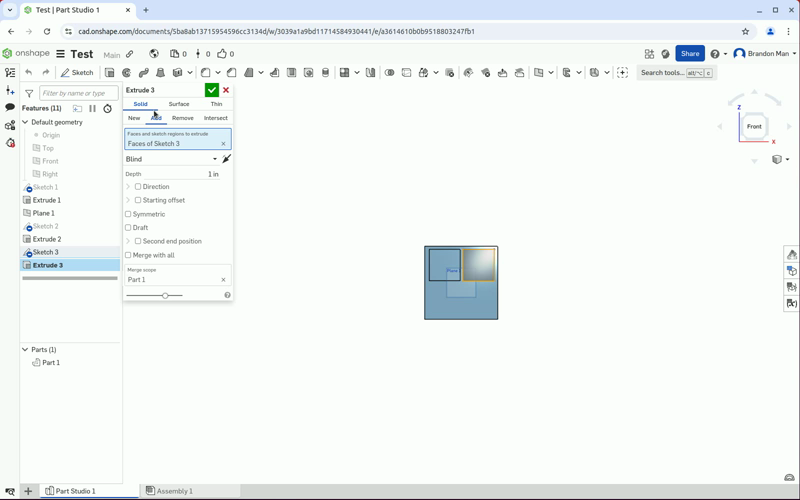
mouse_move(186, 120)
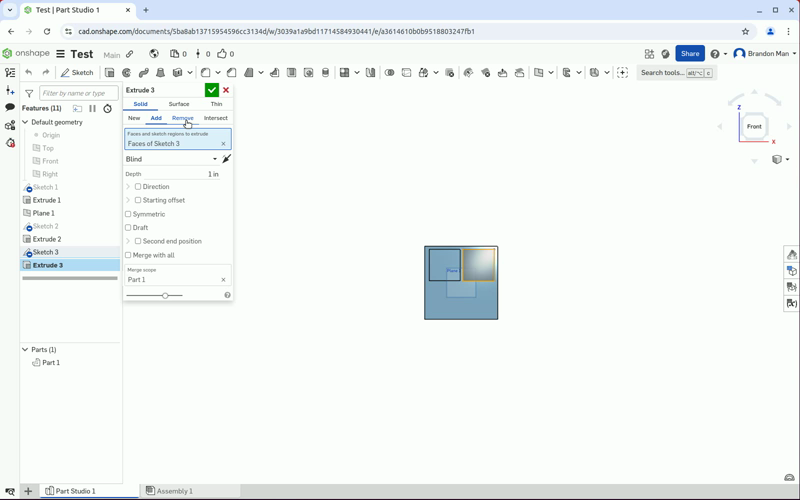
click(186, 120)
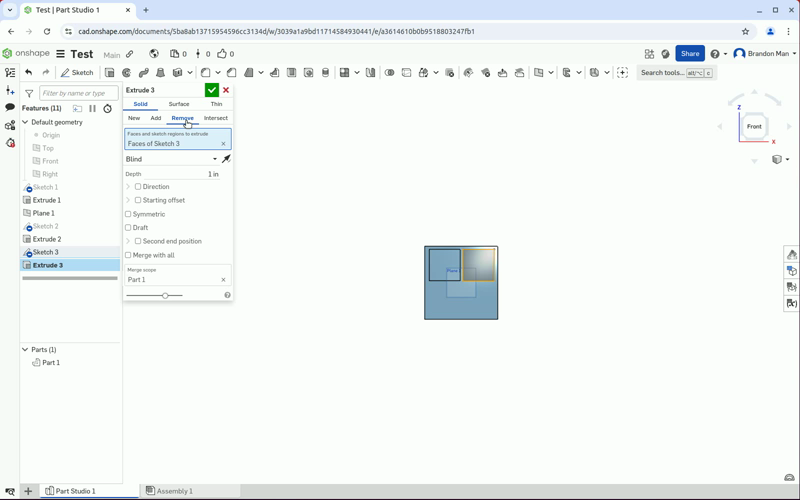
key(tab, 4)
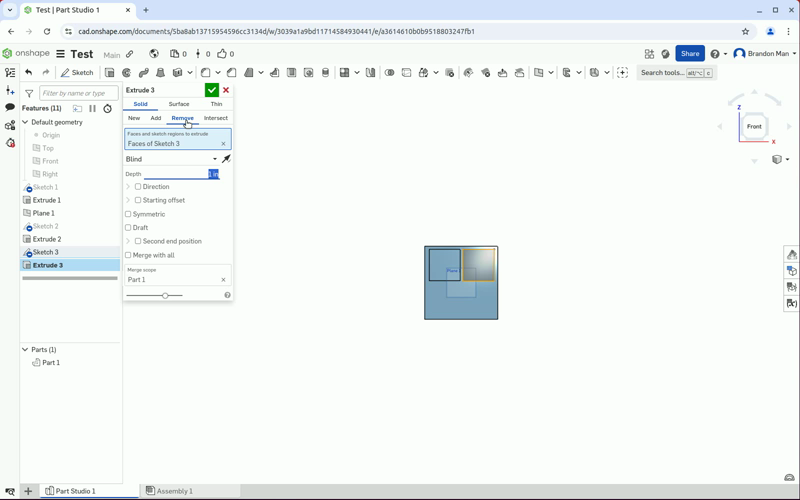
text(21.423)
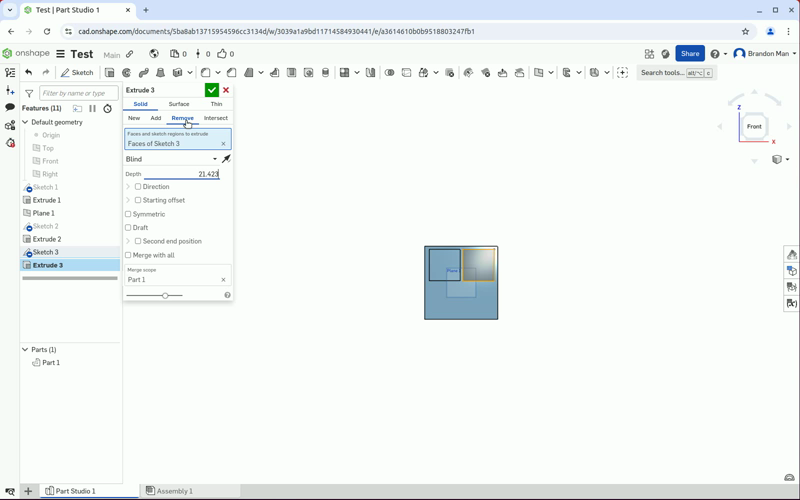
key(tab, 6)
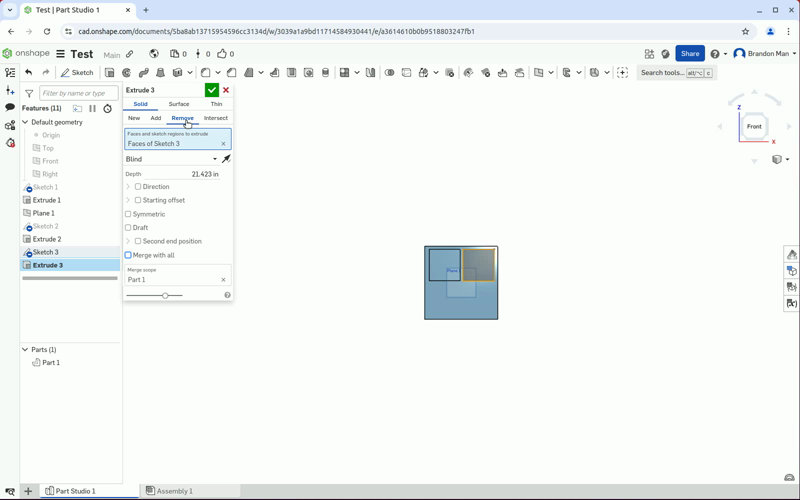
key(space)
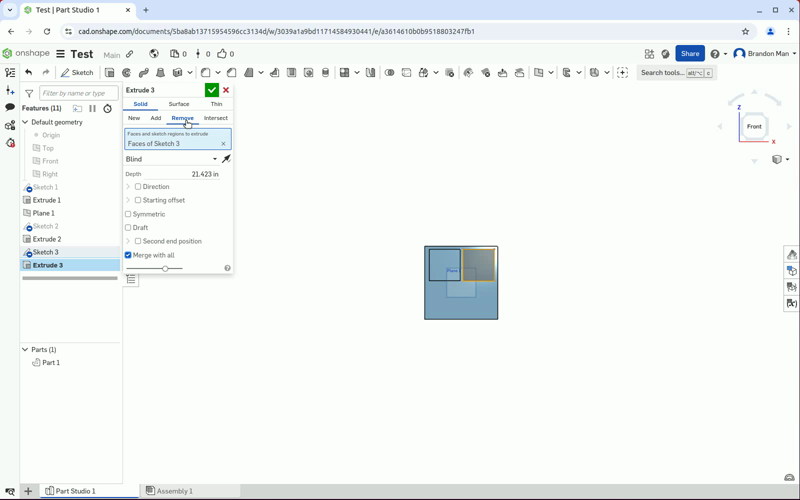
key(enter)
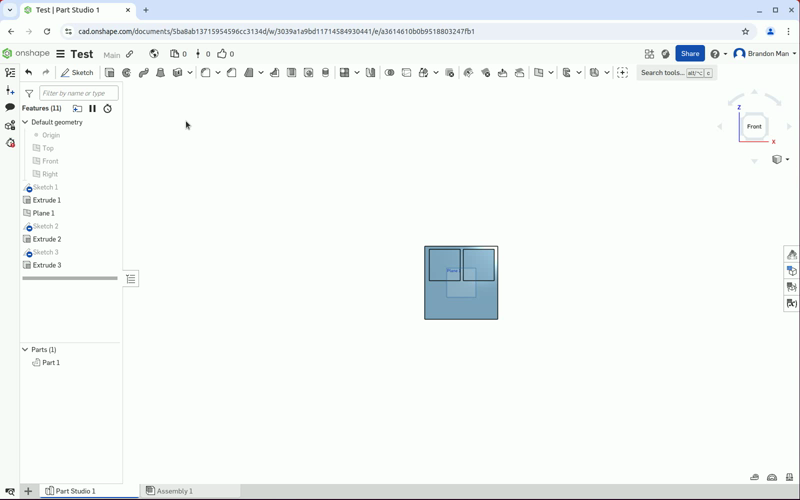
key(shift+h)
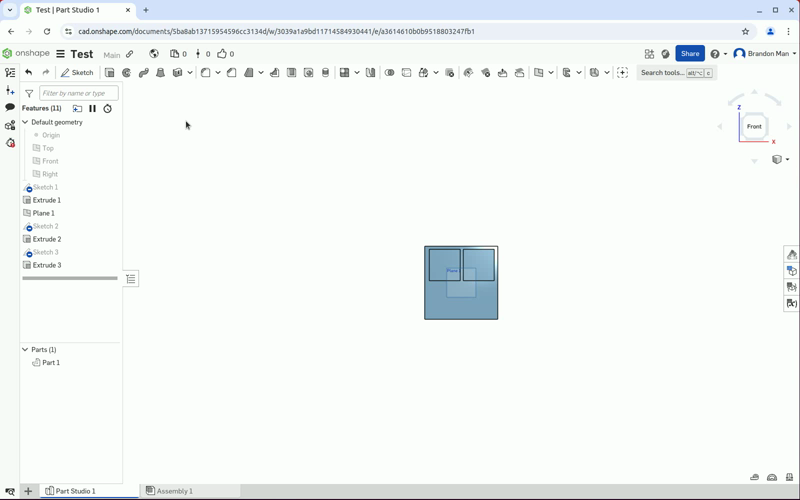
key(shift+h)
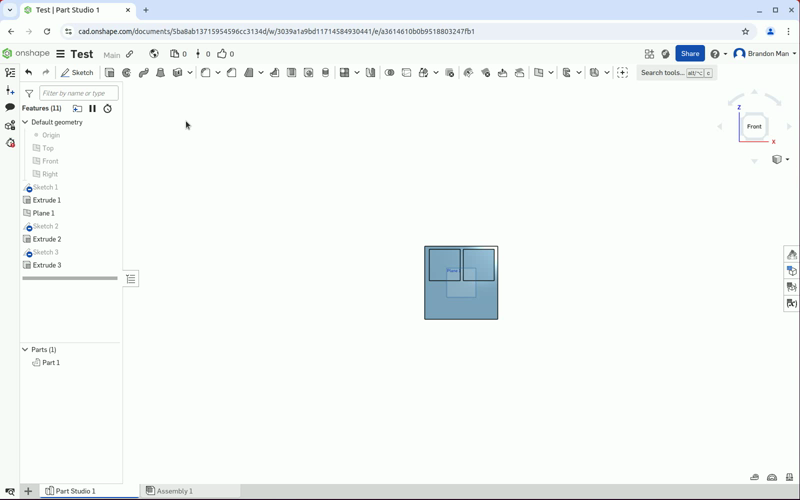
mouse_move(73, 189)
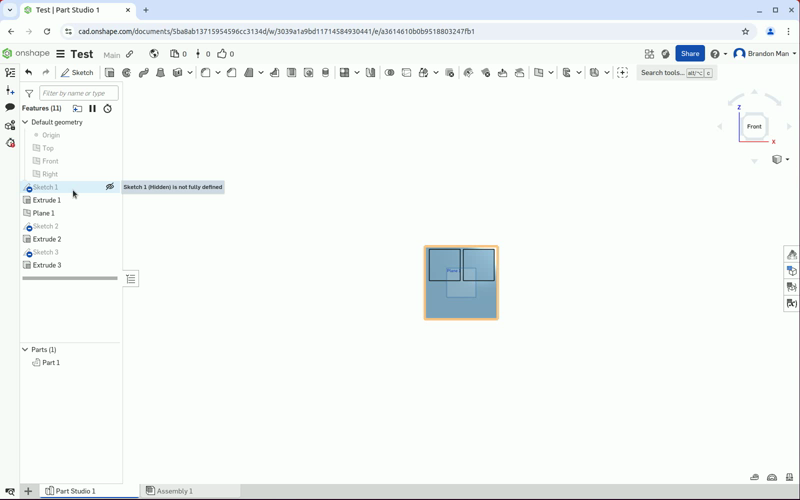
click(73, 189)
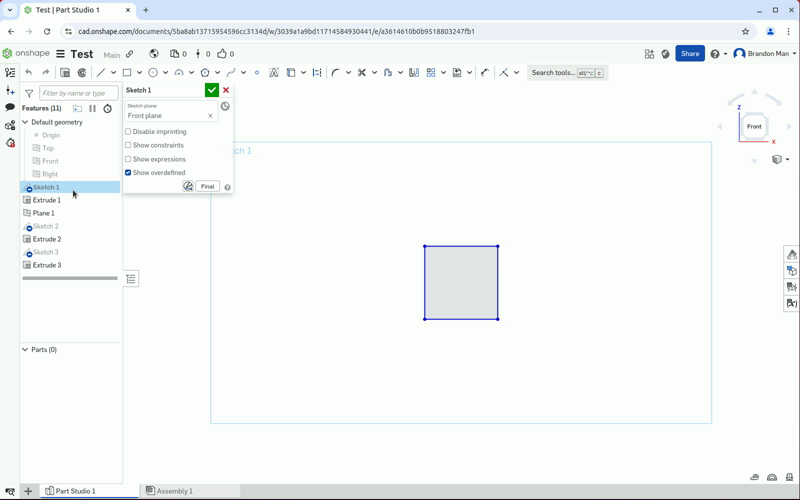
mouse_move(229, 92)
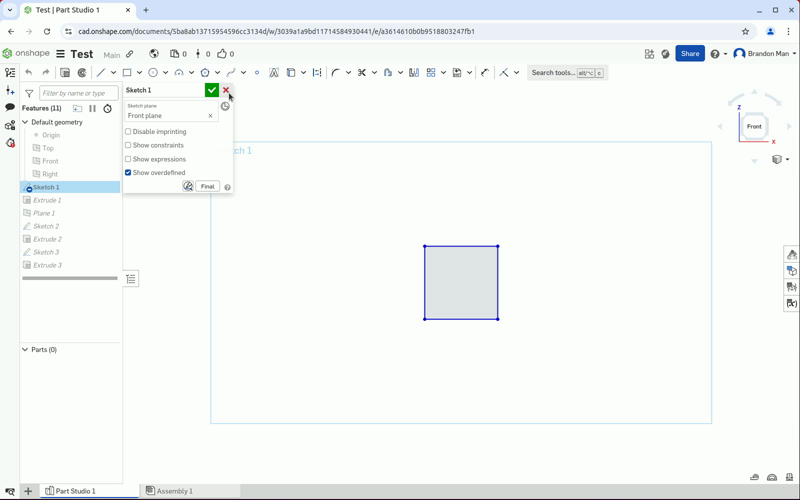
click(229, 92)
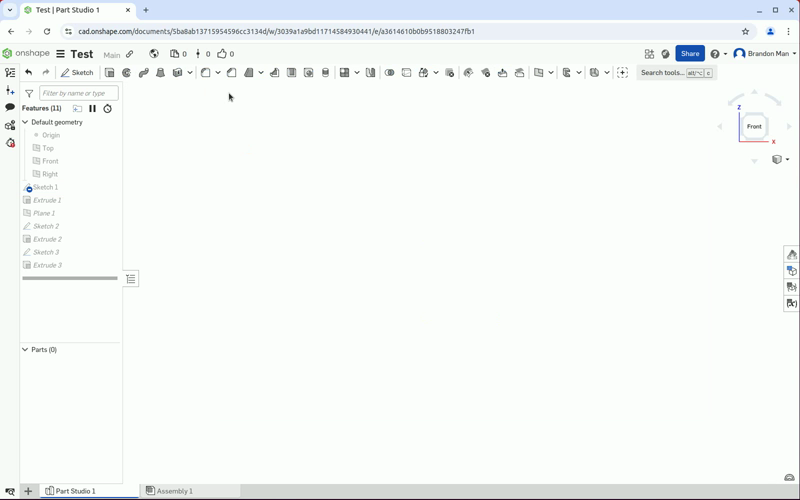
key(shift+s)
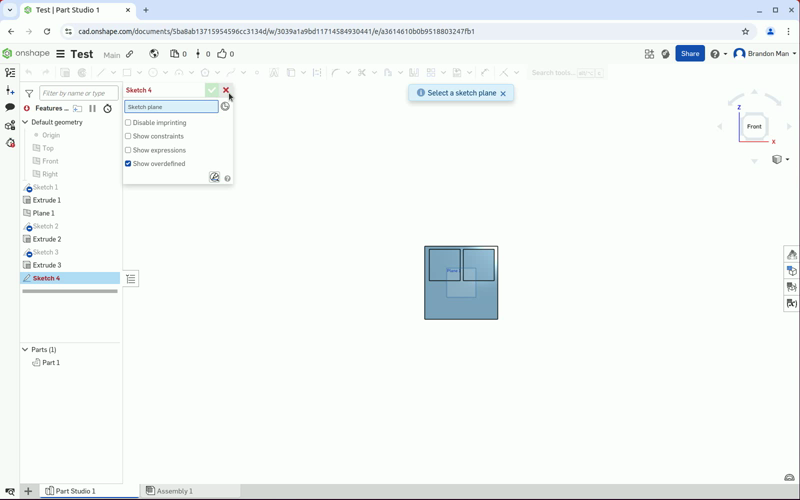
mouse_move(73, 215)
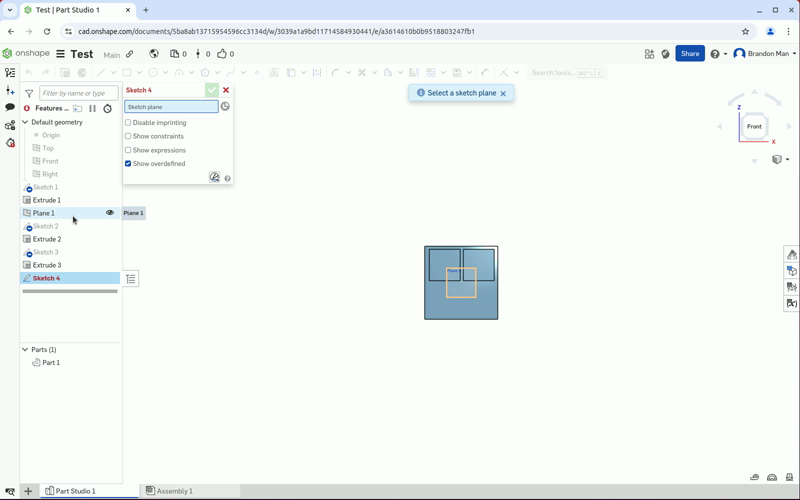
click(73, 215)
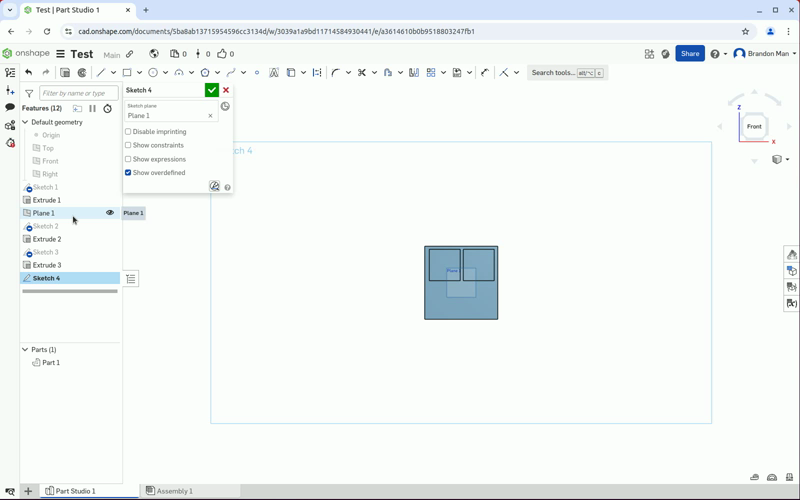
mouse_move(73, 352)
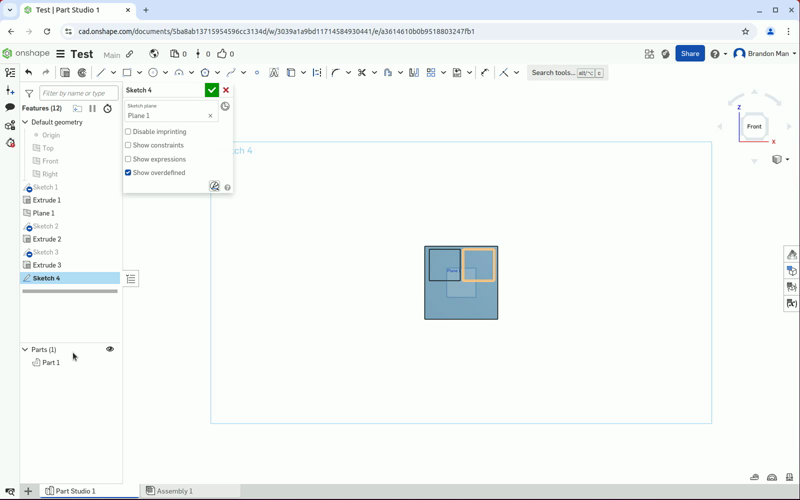
key(y)
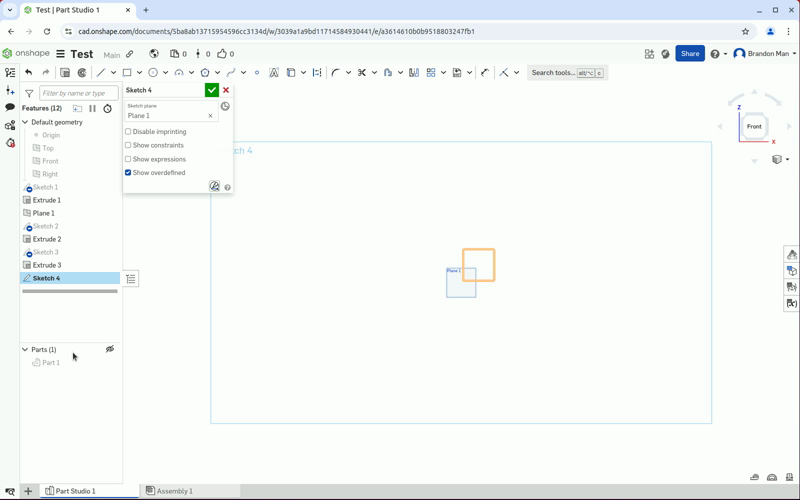
key(l)
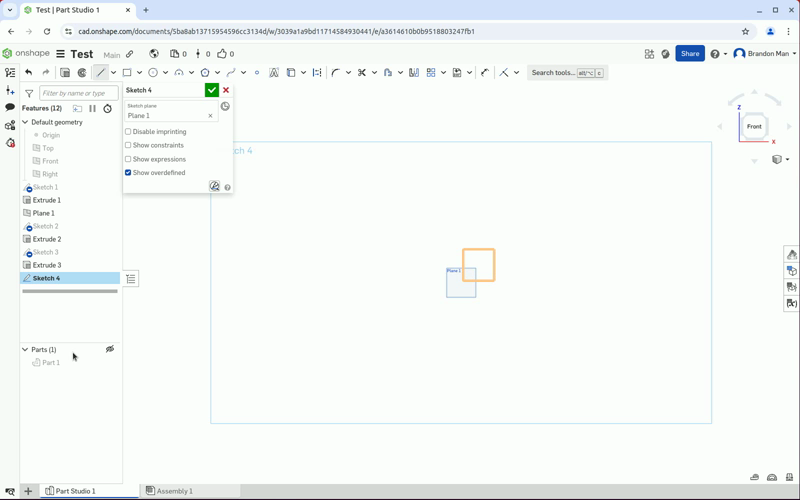
key_down(shift)
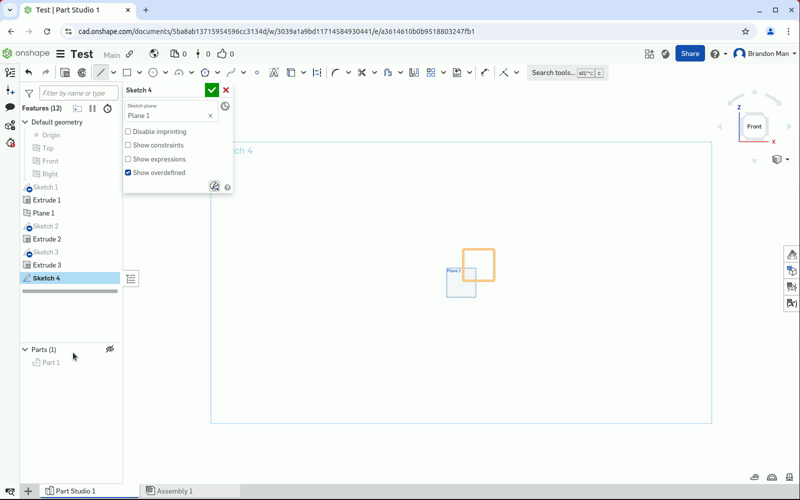
mouse_move(429, 314)
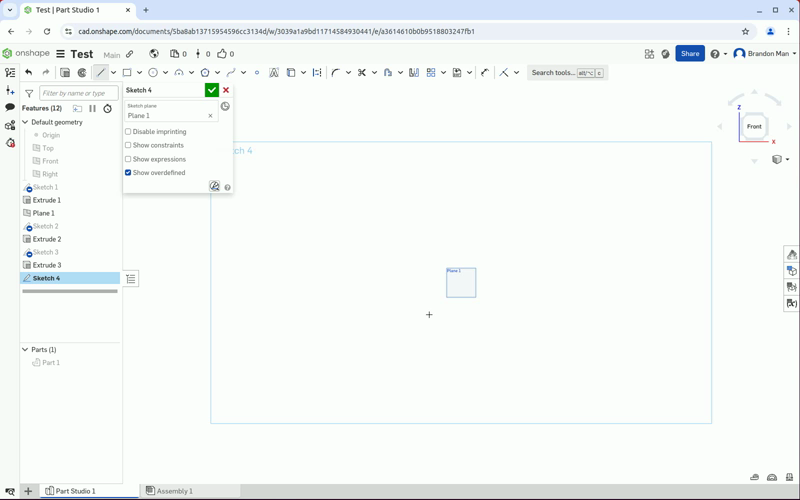
click(429, 314)
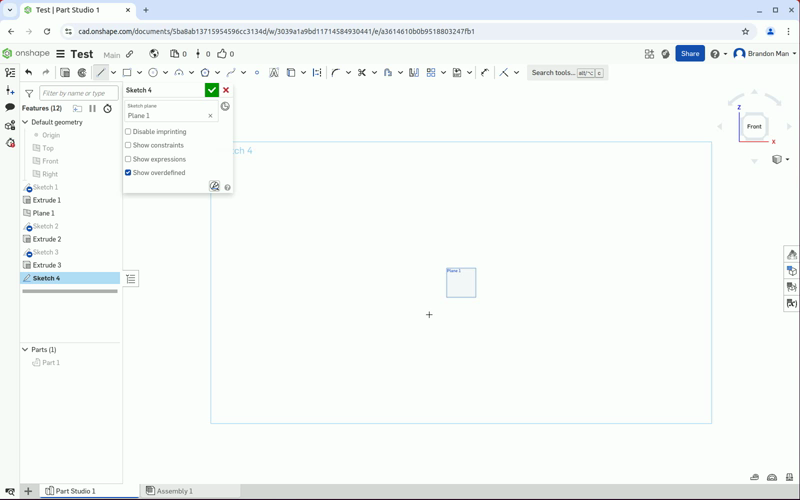
key_up(shift)
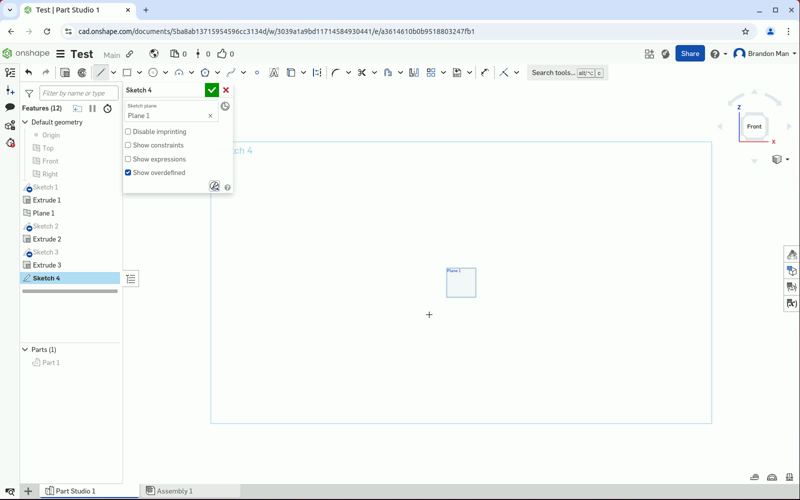
key_down(shift)
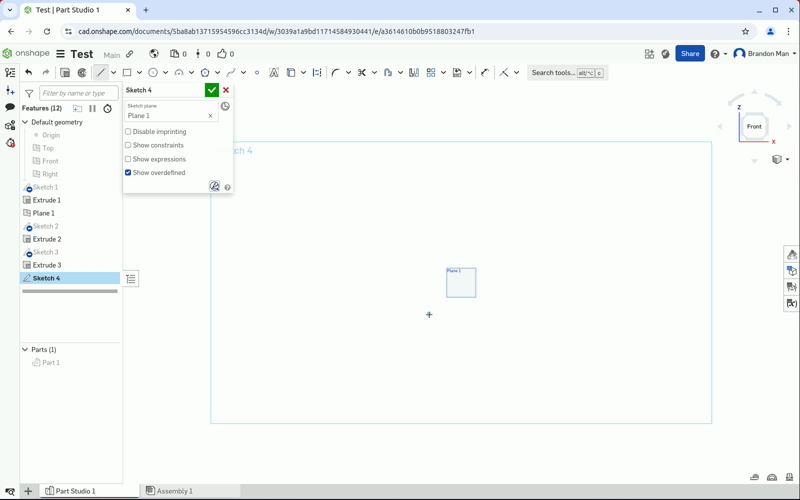
mouse_move(459, 314)
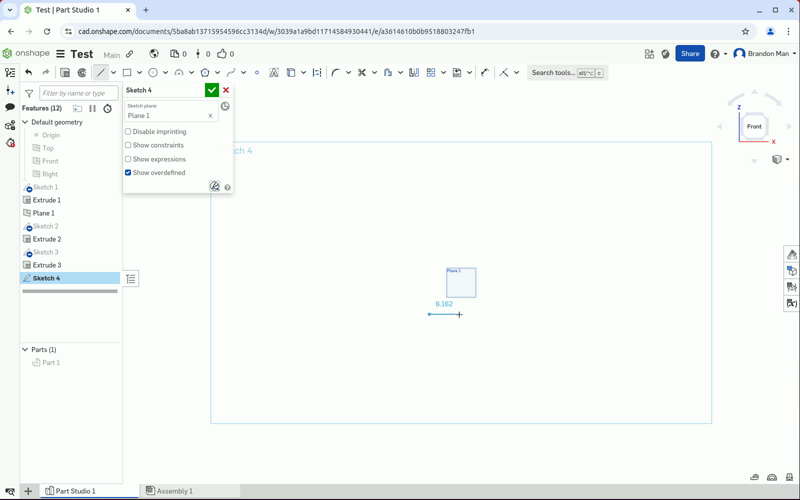
mouse_move(460, 314)
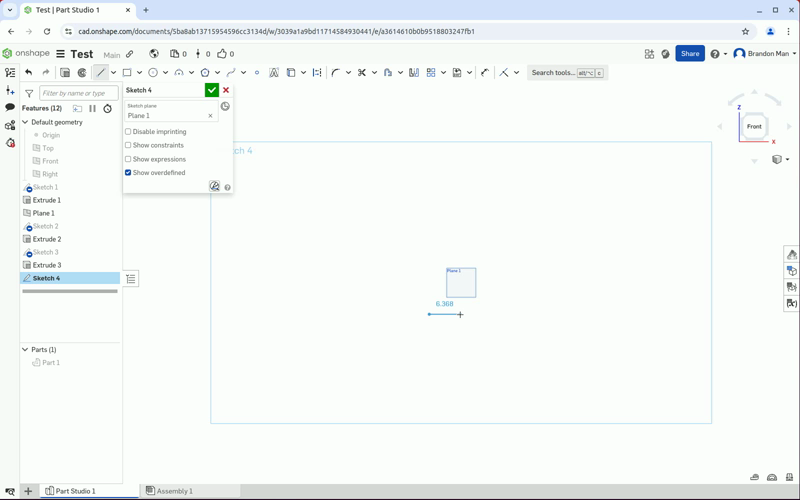
click(460, 314)
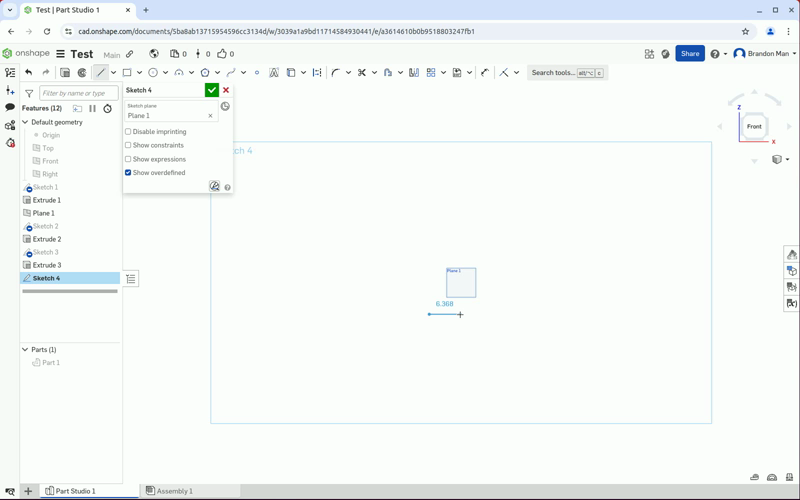
key_up(shift)
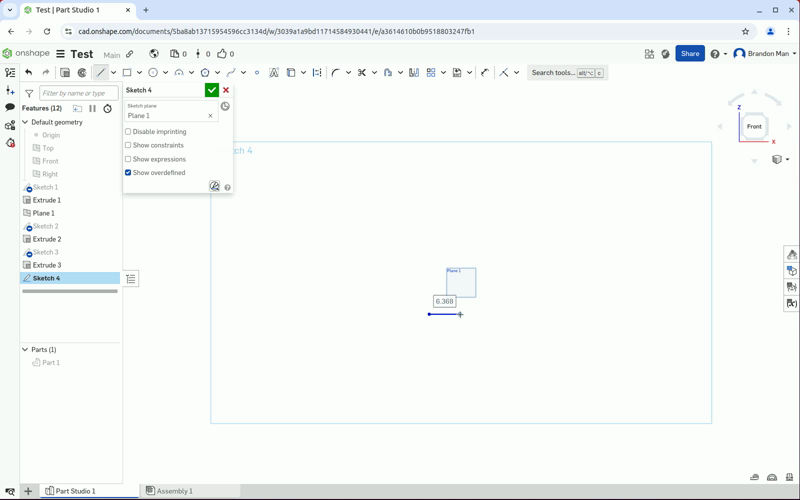
key_down(shift)
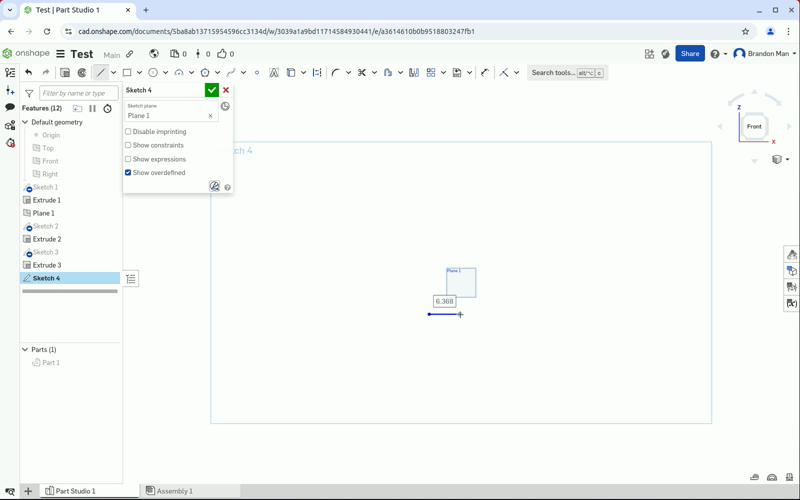
mouse_move(490, 314)
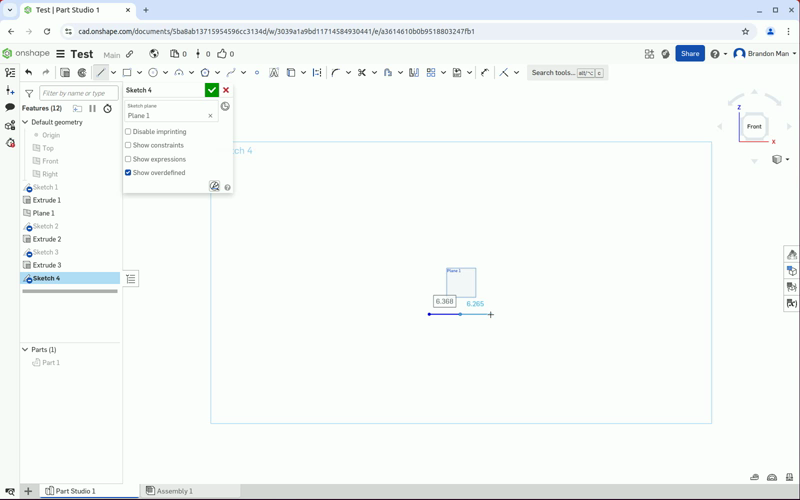
mouse_move(460, 283)
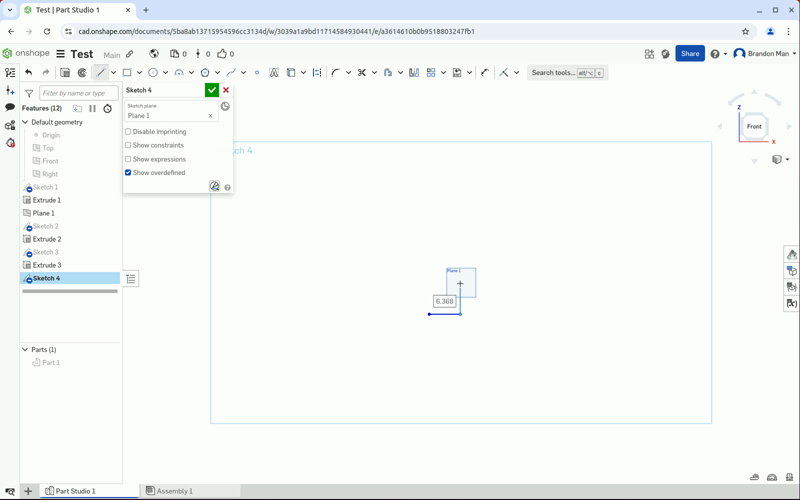
click(460, 283)
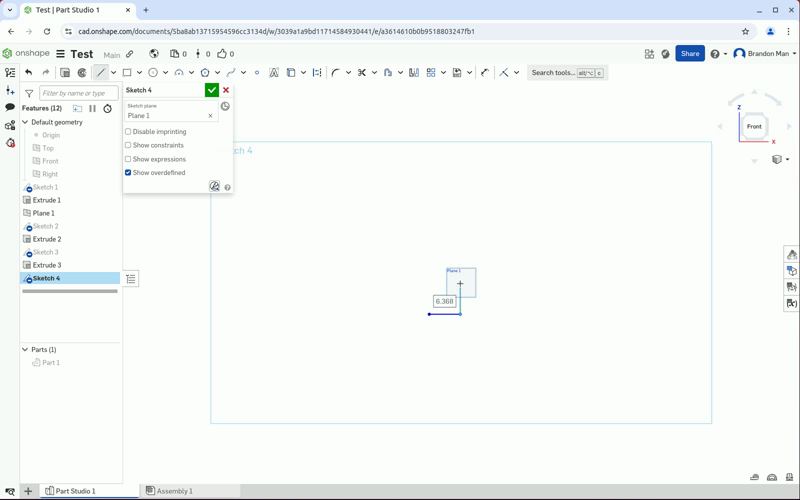
key_up(shift)
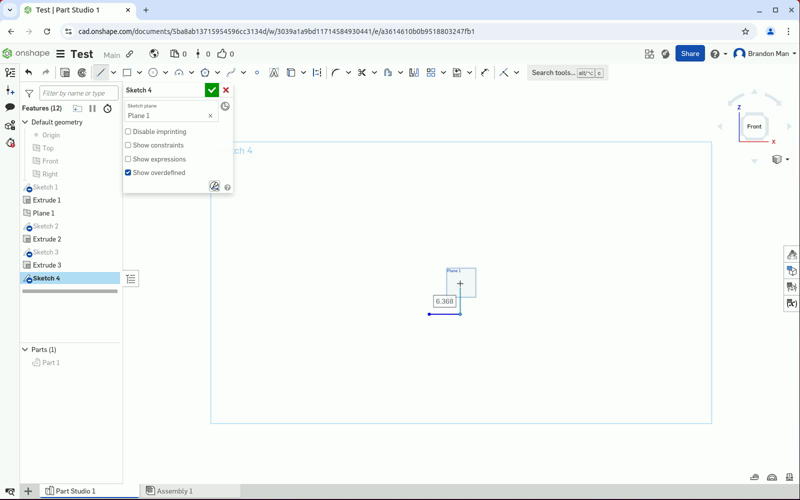
key_down(shift)
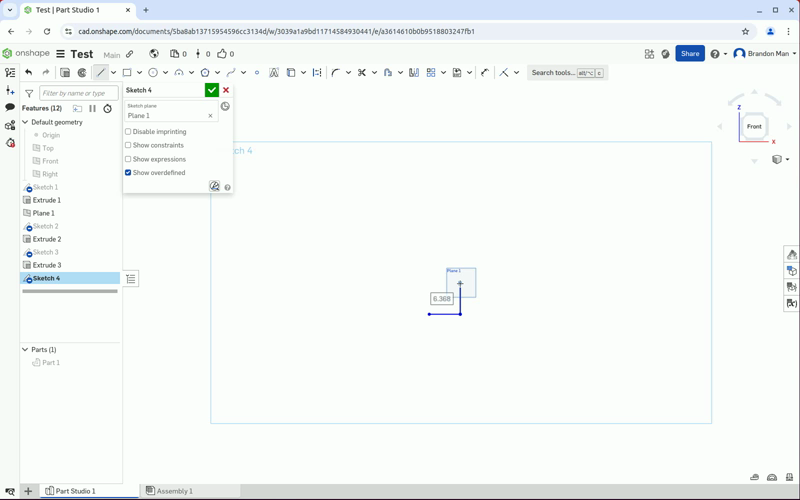
mouse_move(490, 283)
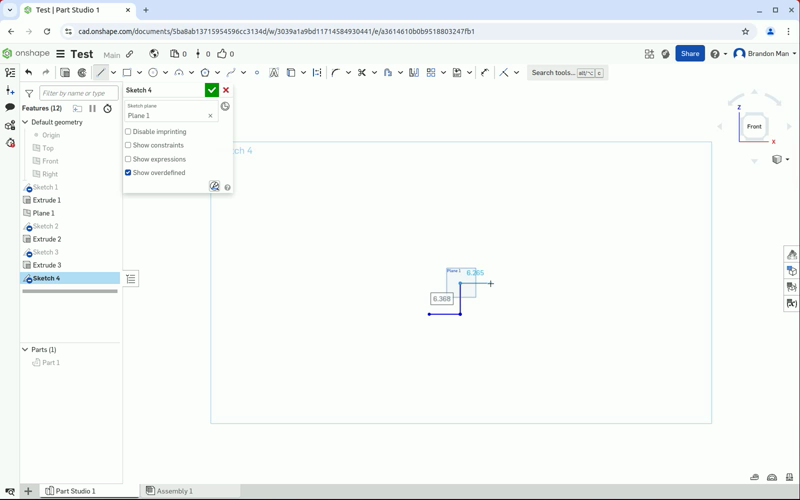
mouse_move(429, 283)
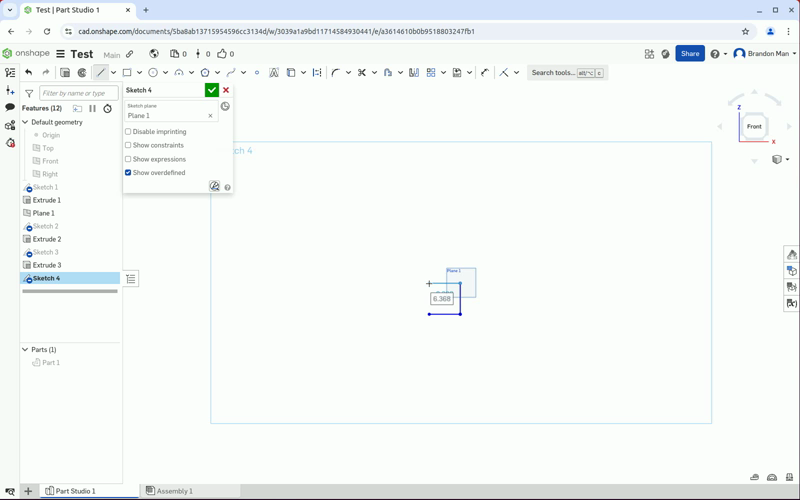
click(429, 283)
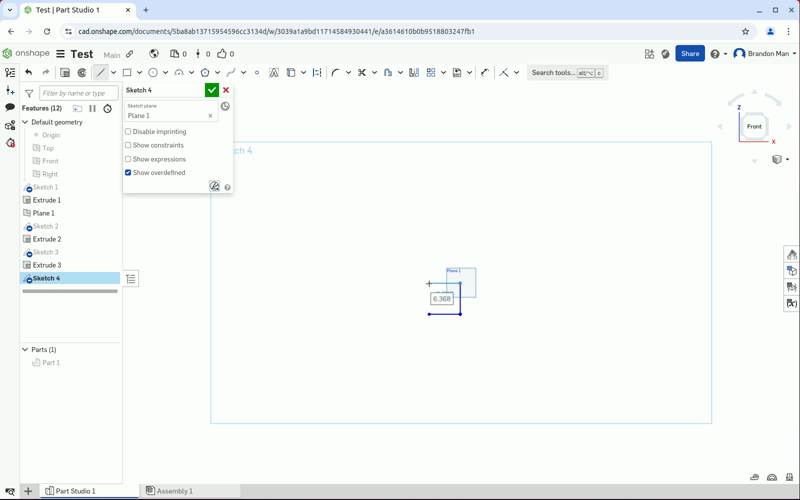
key_up(shift)
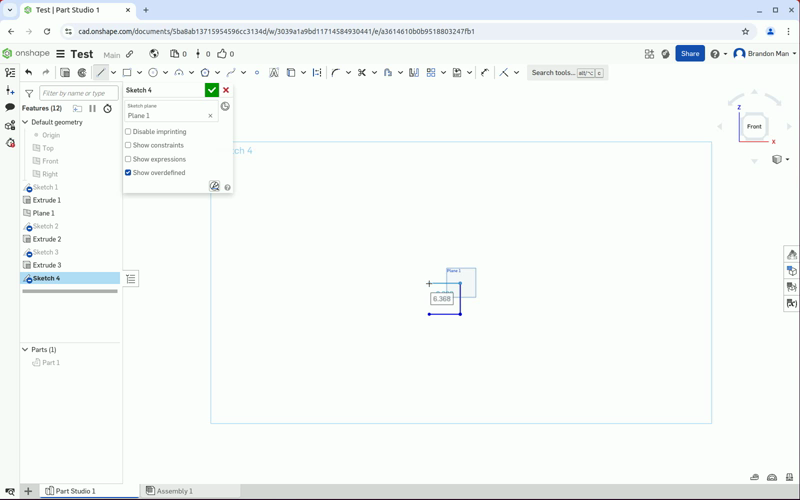
mouse_move(459, 283)
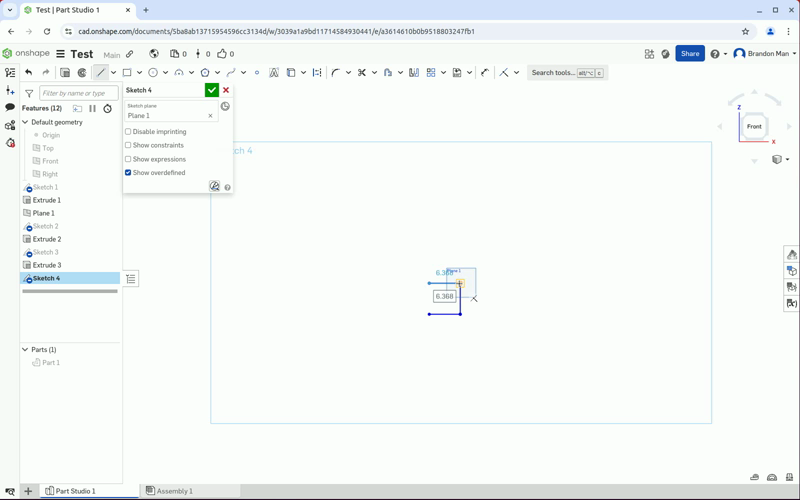
key_down(shift)
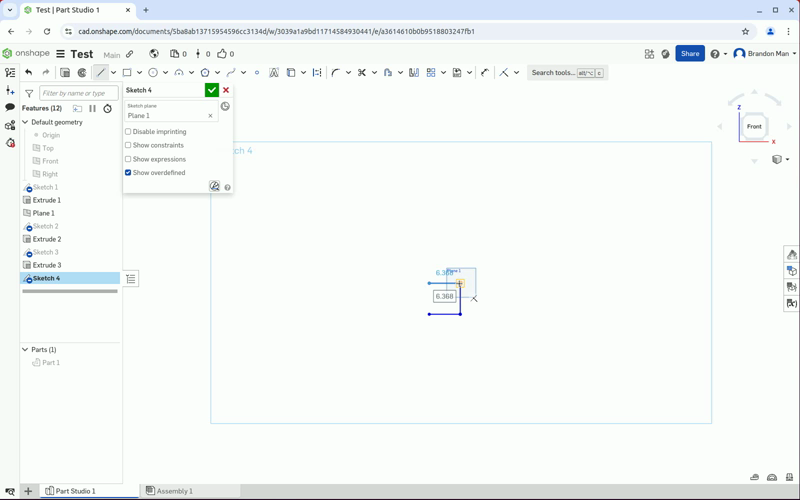
mouse_move(429, 314)
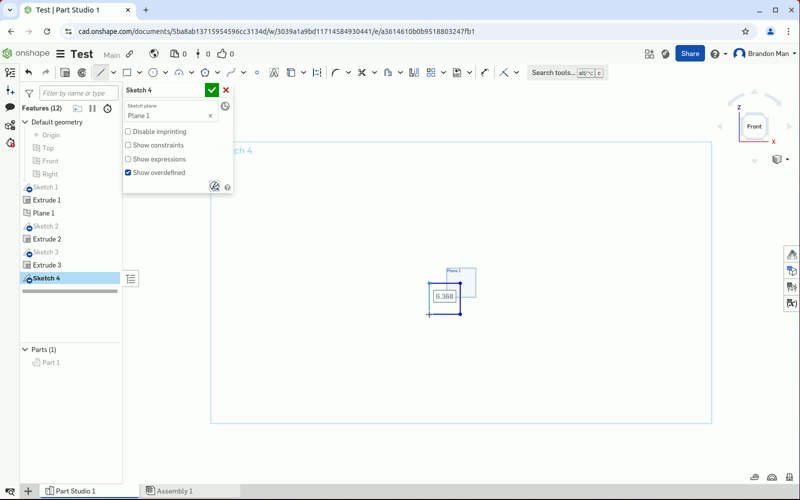
key_up(shift)
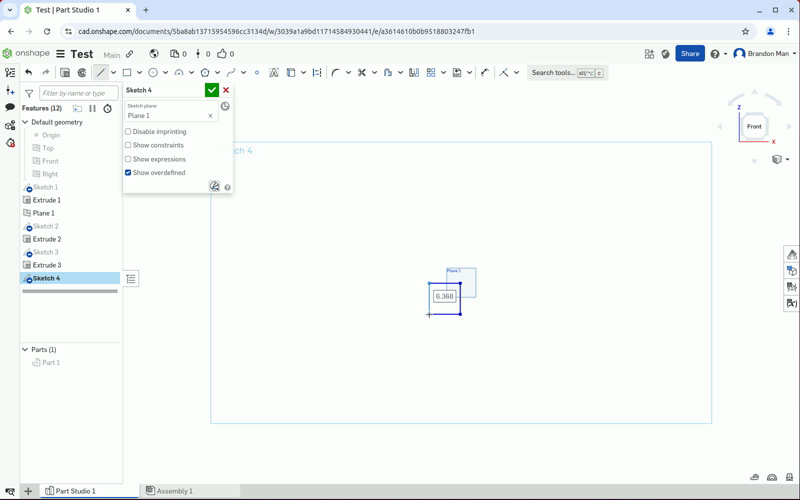
click(429, 314)
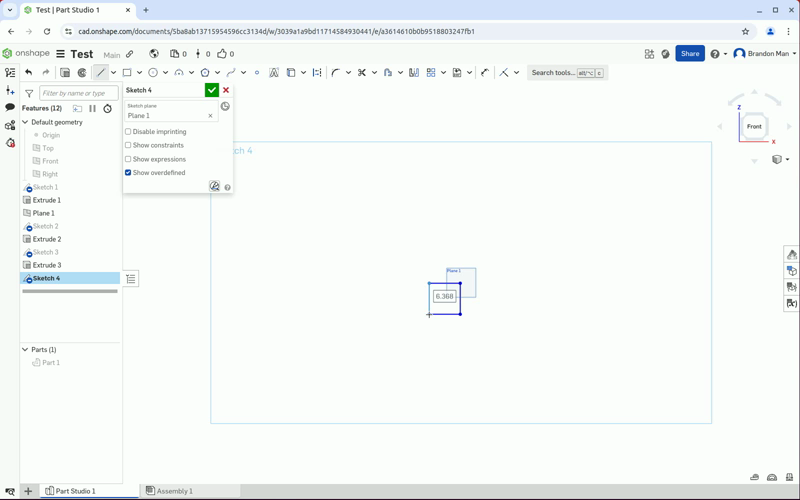
key(esc)
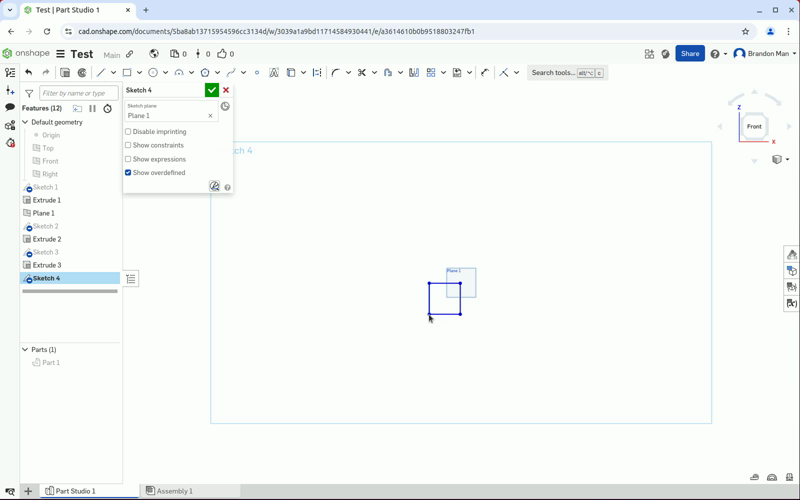
mouse_move(447, 289)
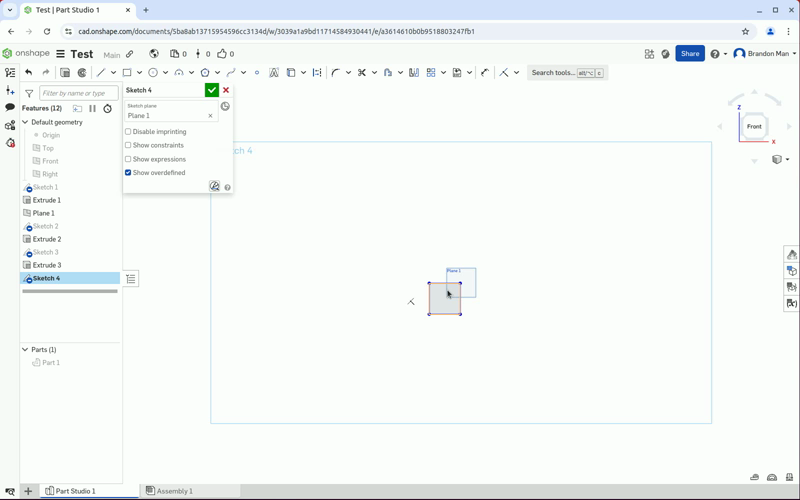
scroll(6)
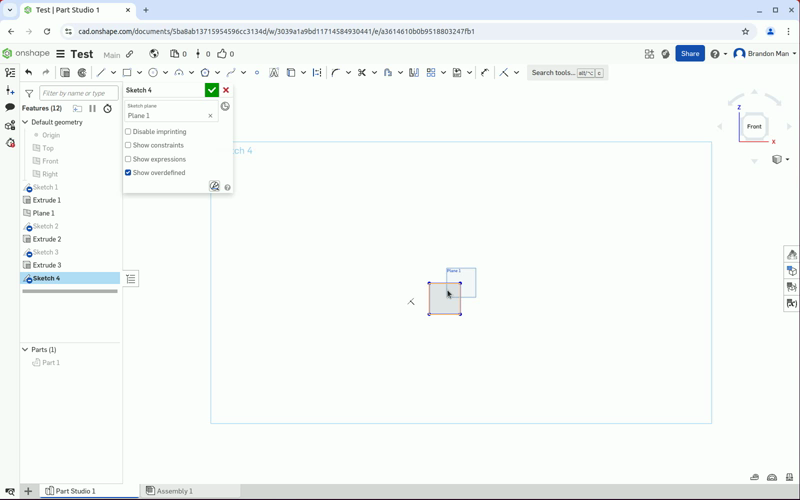
scroll(6)
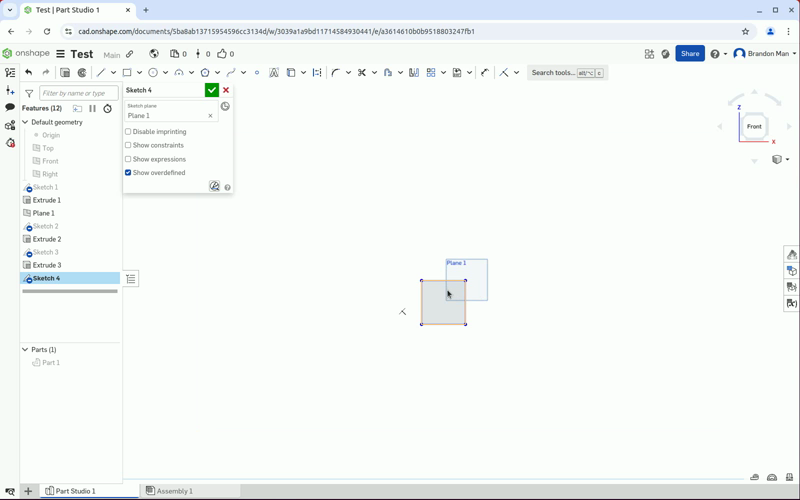
scroll(6)
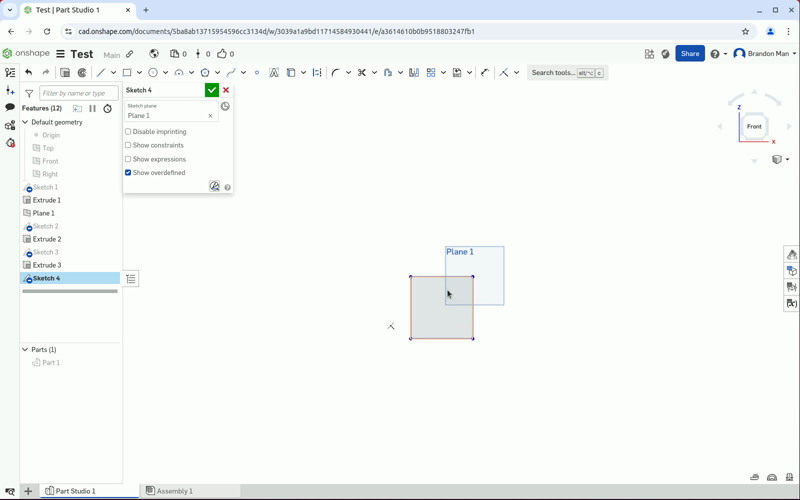
scroll(6)
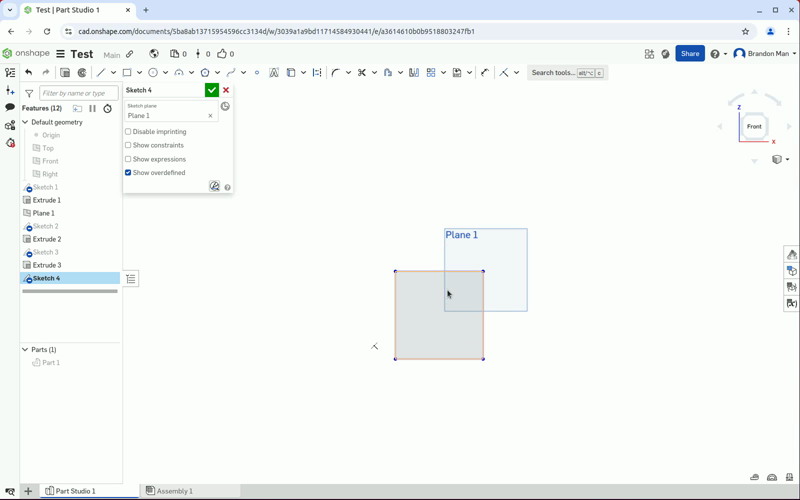
scroll(6)
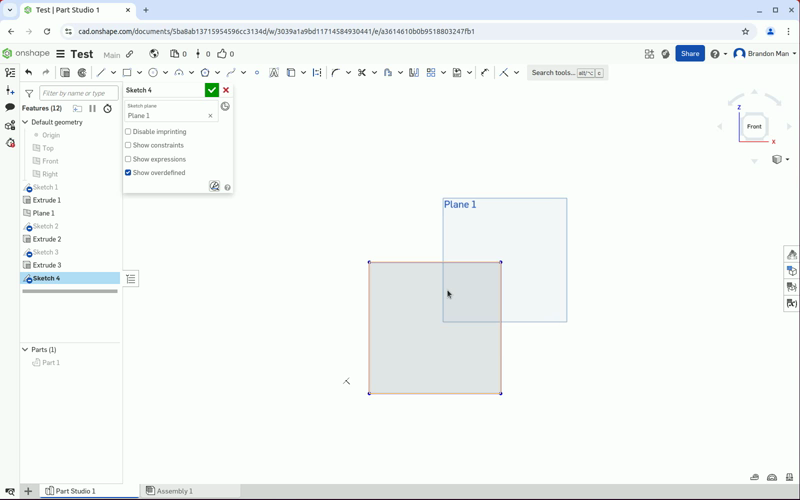
scroll(6)
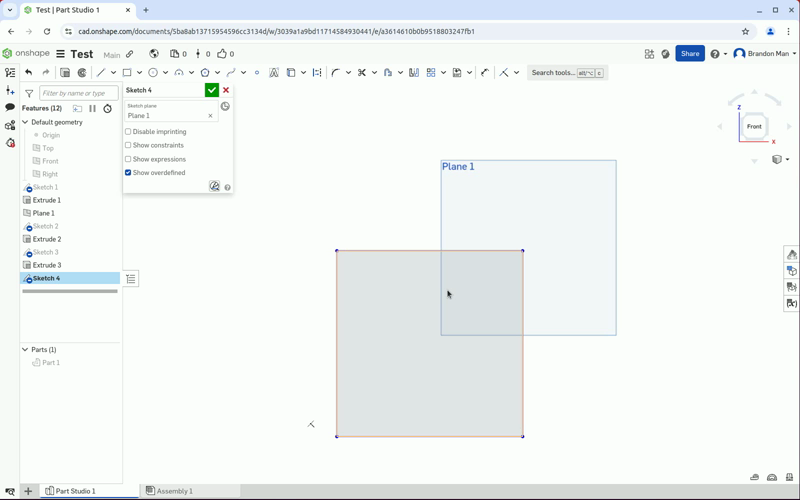
scroll(6)
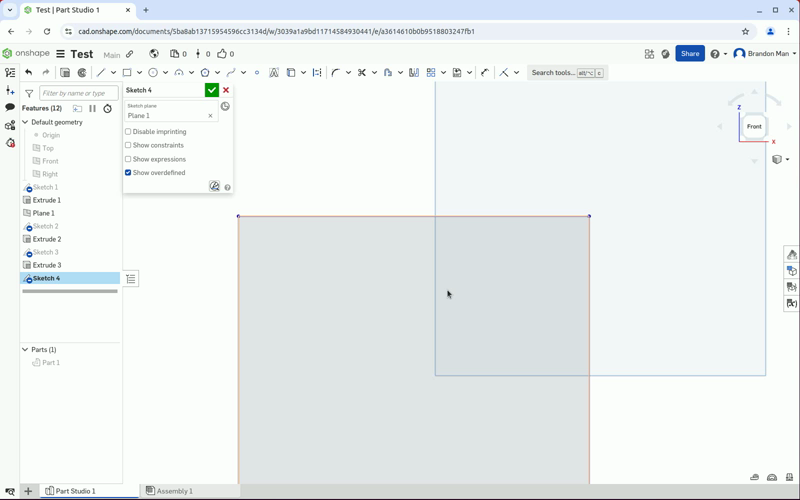
click(447, 289)
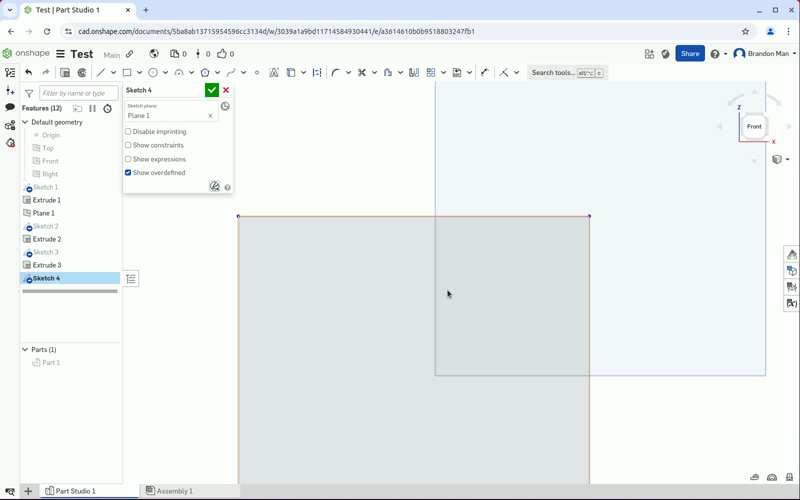
scroll(-6)
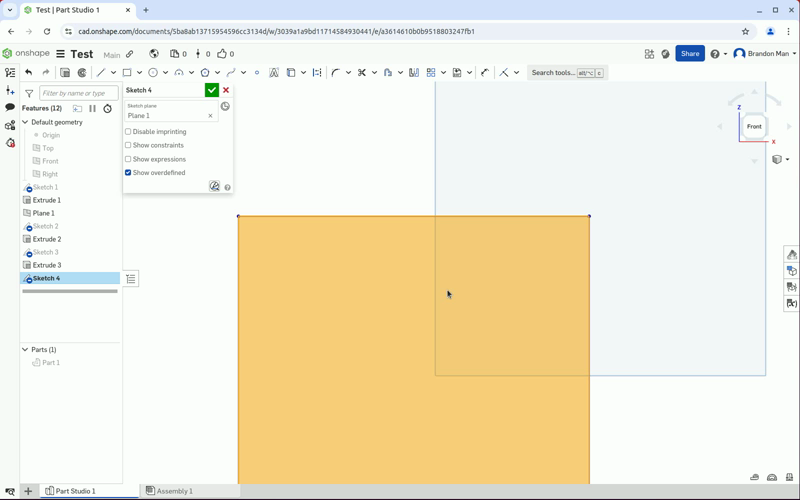
scroll(-6)
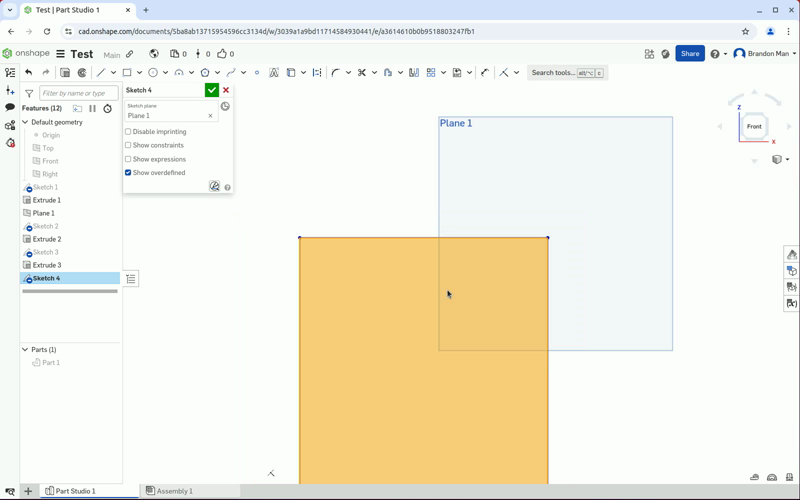
scroll(-6)
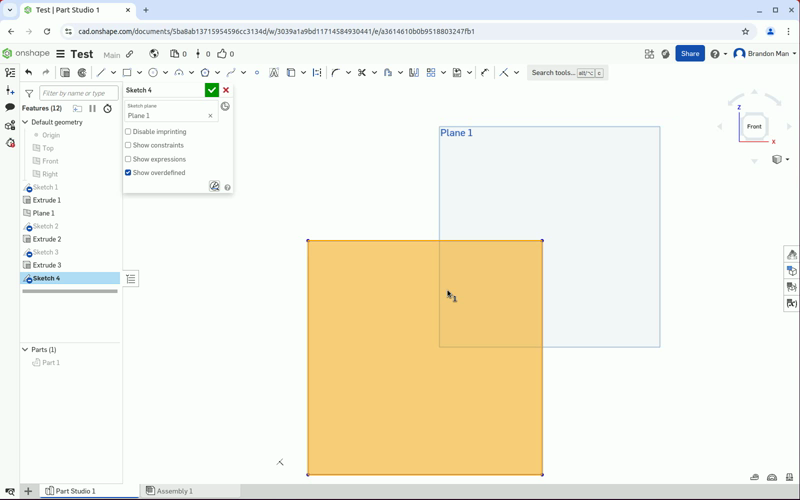
scroll(-6)
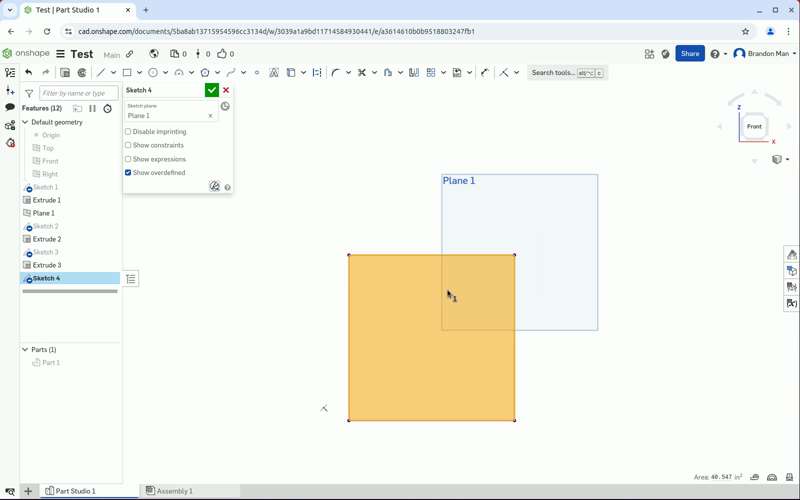
scroll(-6)
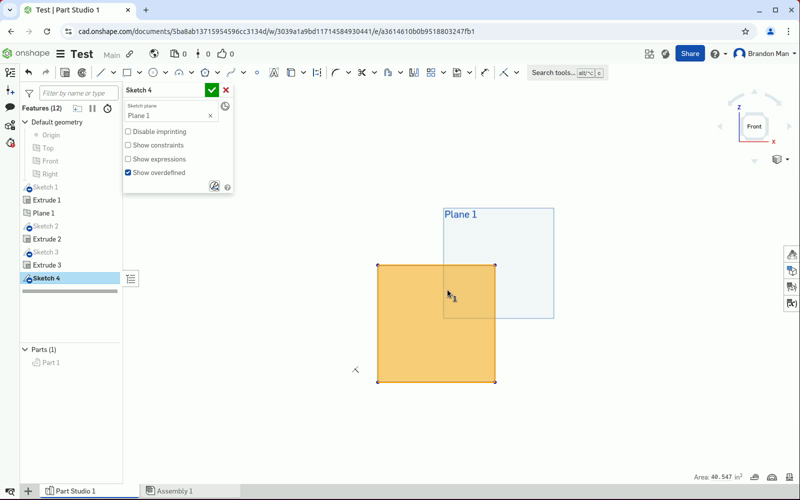
scroll(-6)
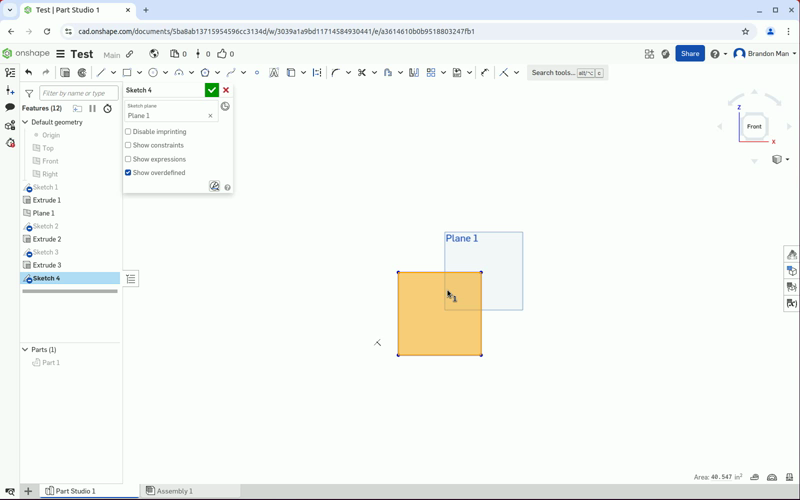
scroll(-6)
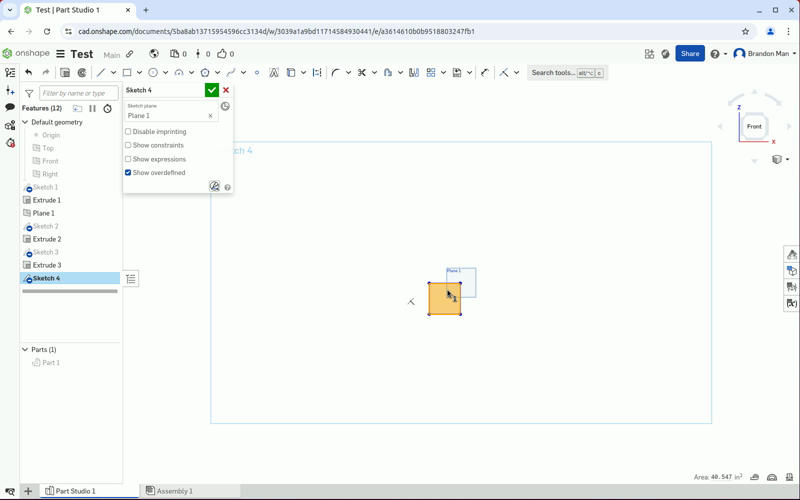
mouse_move(73, 352)
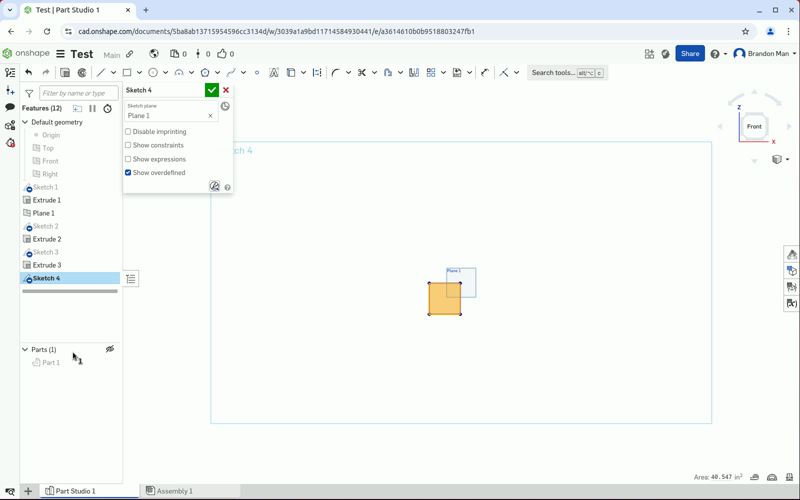
key(shift+y)
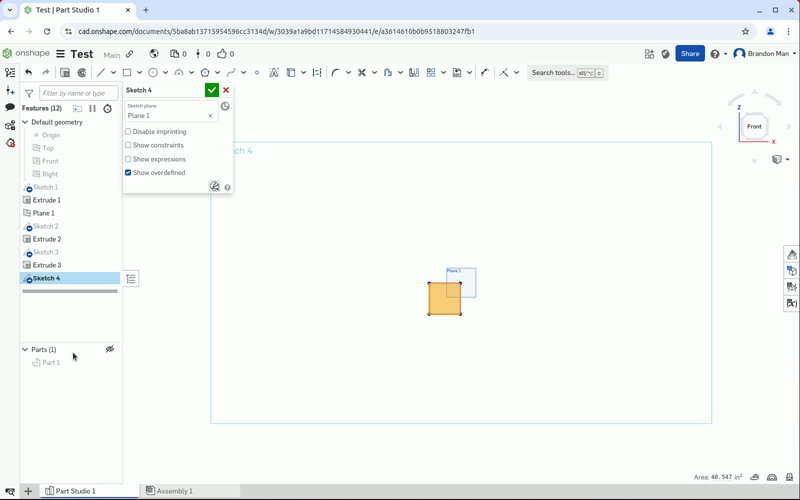
key(shift+e)
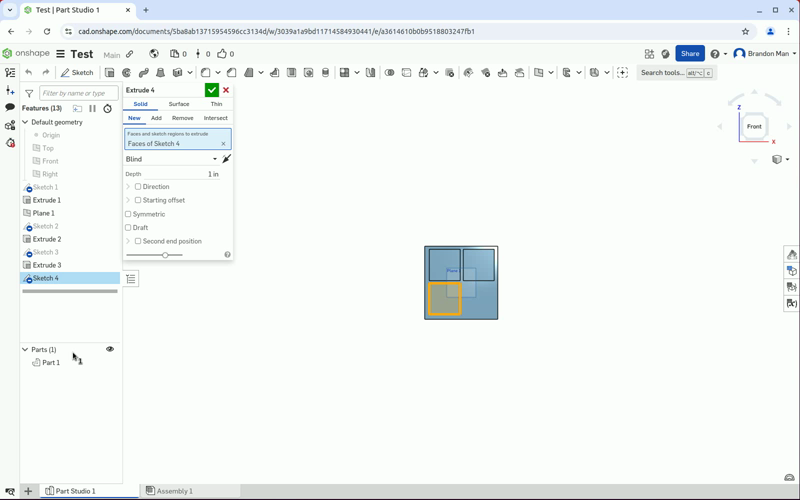
mouse_move(143, 106)
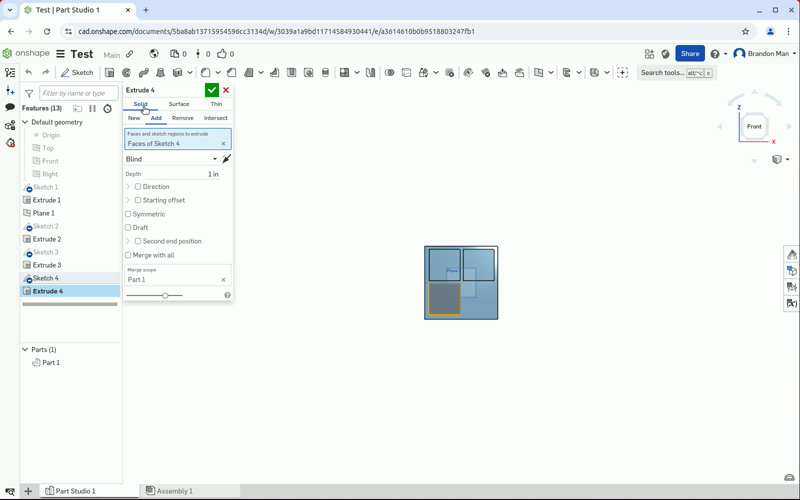
click(143, 106)
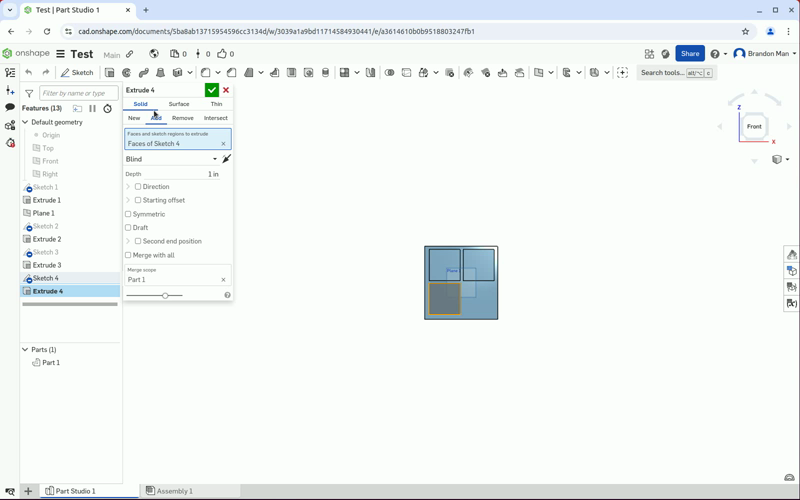
mouse_move(186, 120)
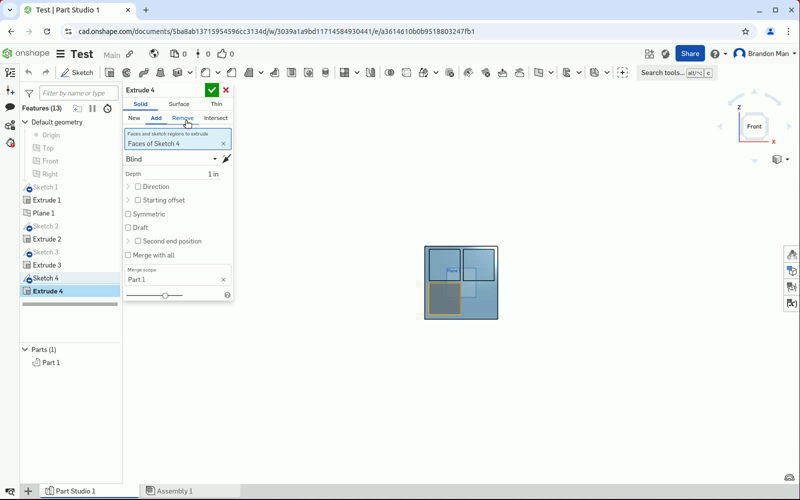
click(186, 120)
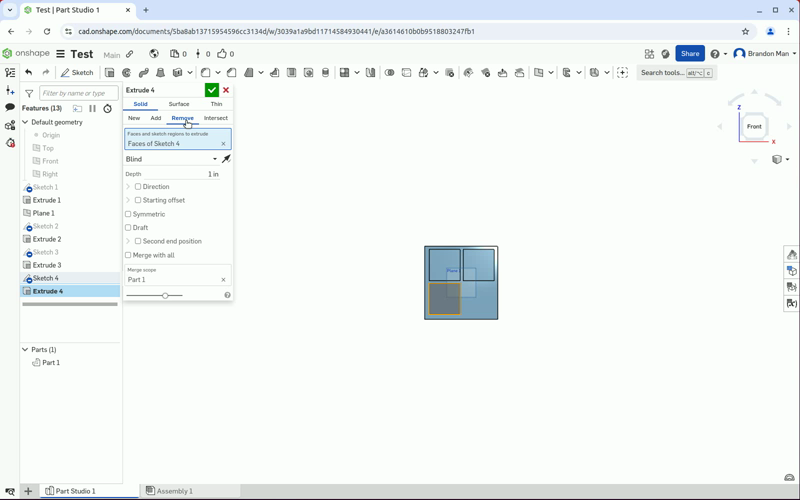
key(tab, 4)
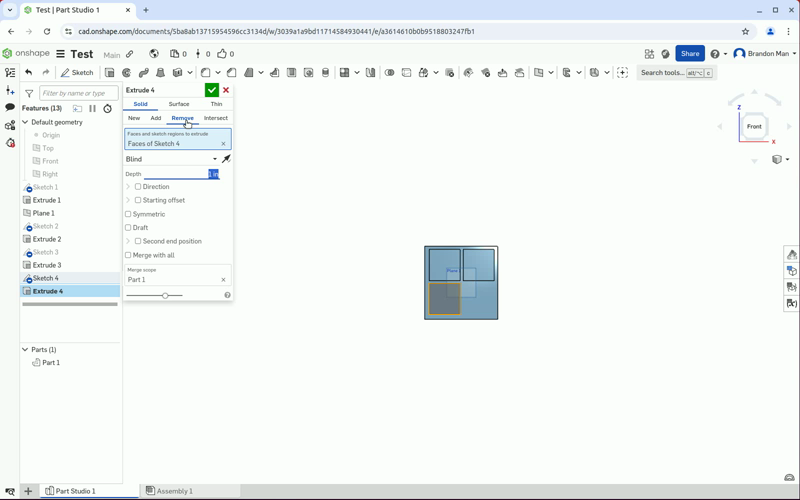
text(21.423)
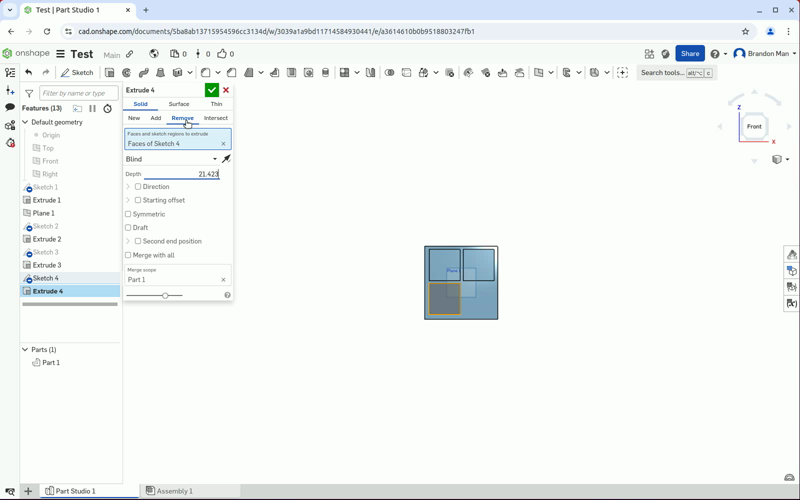
key(tab, 6)
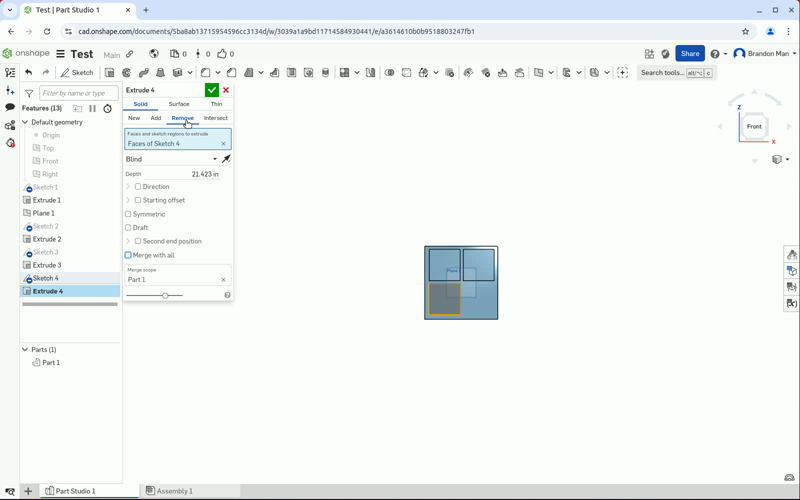
key(space)
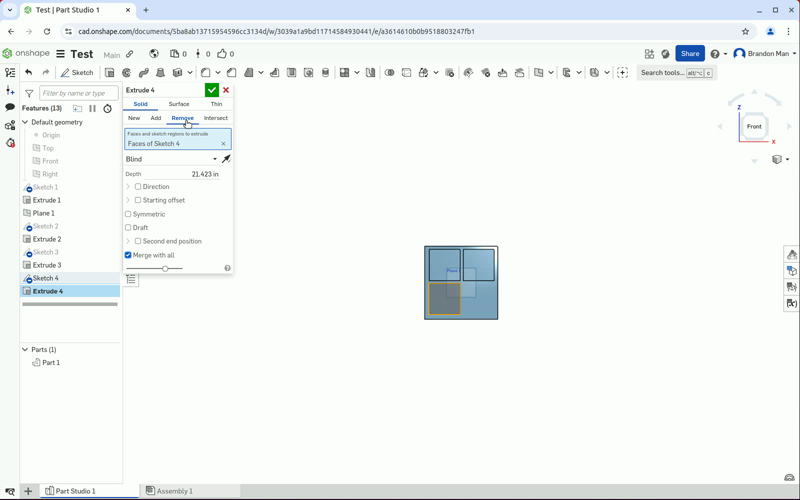
key(enter)
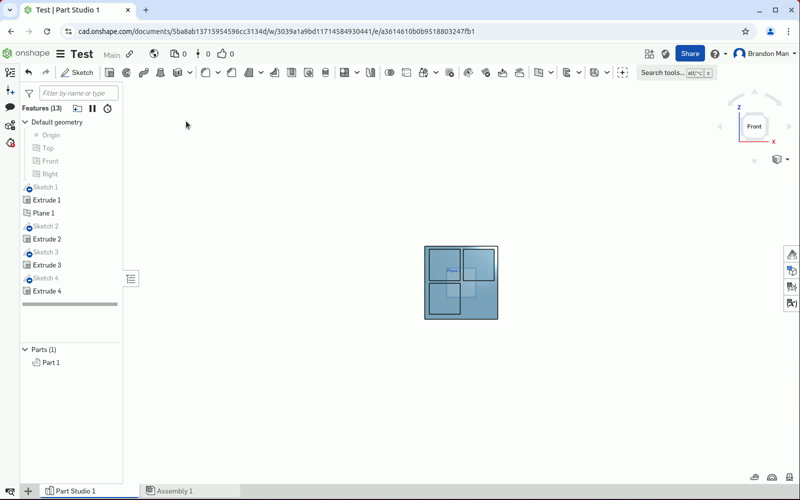
key(shift+h)
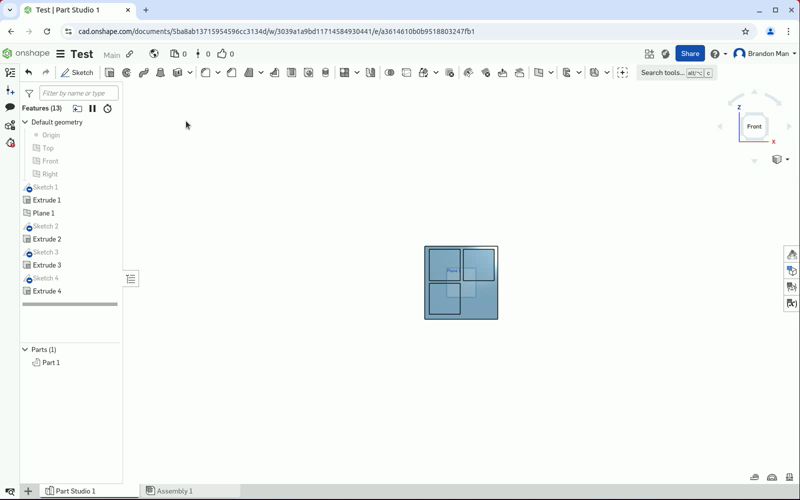
key(shift+h)
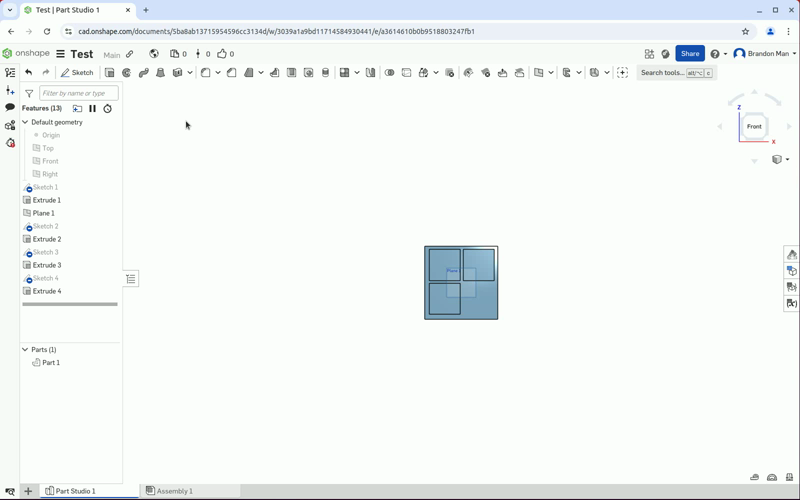
mouse_move(73, 189)
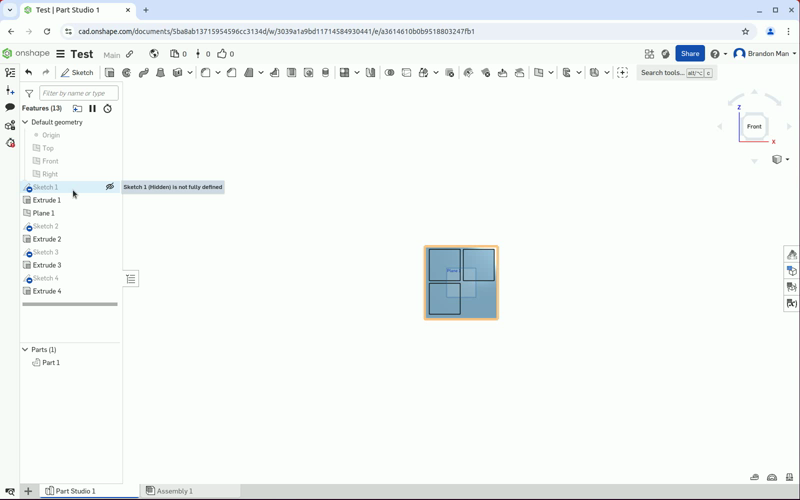
click(73, 189)
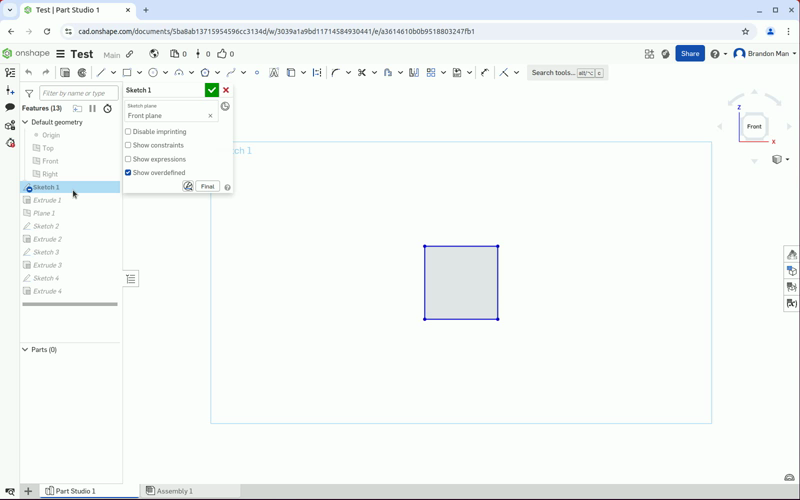
mouse_move(229, 92)
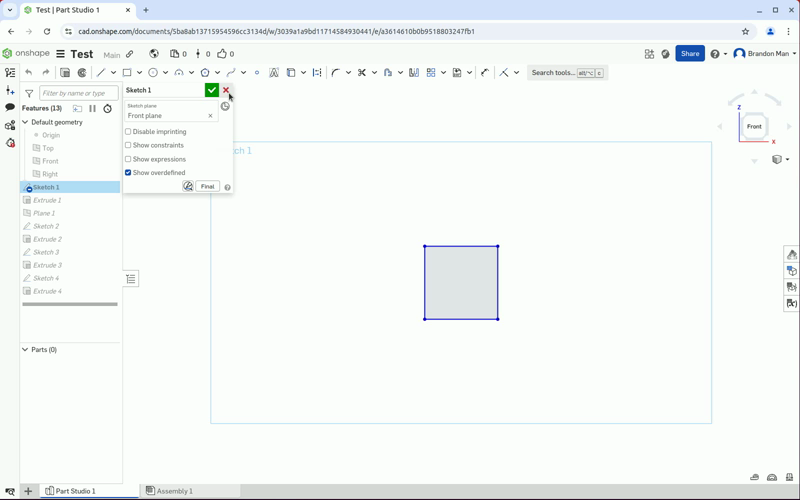
click(229, 92)
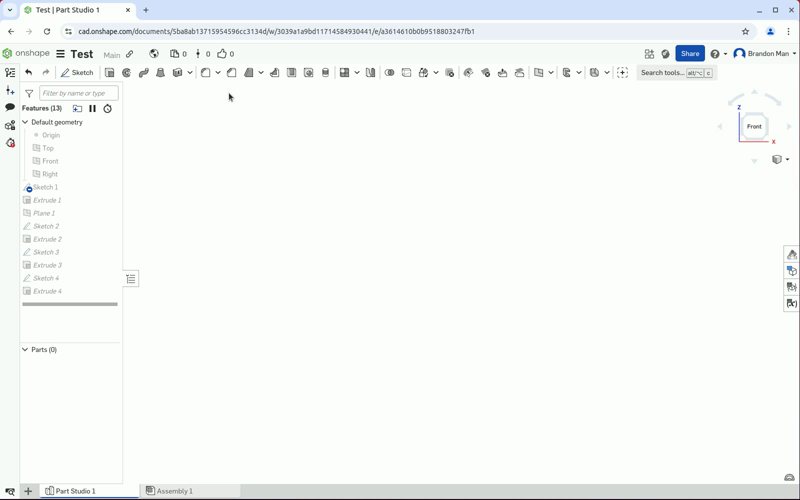
key(shift+s)
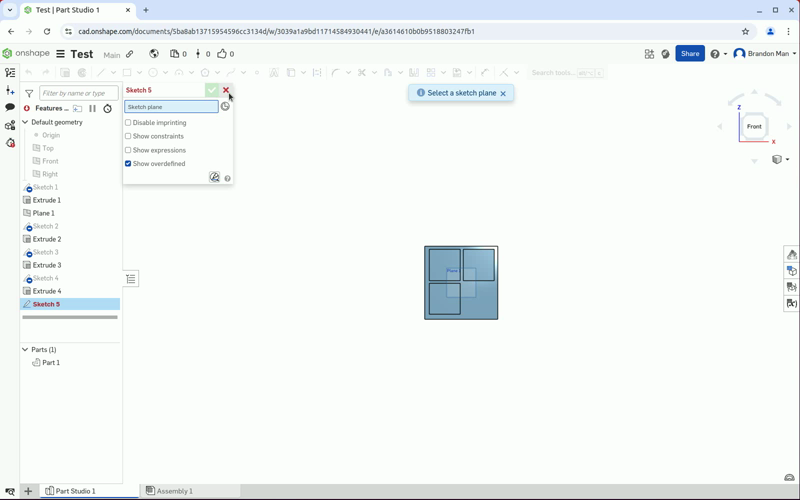
mouse_move(73, 215)
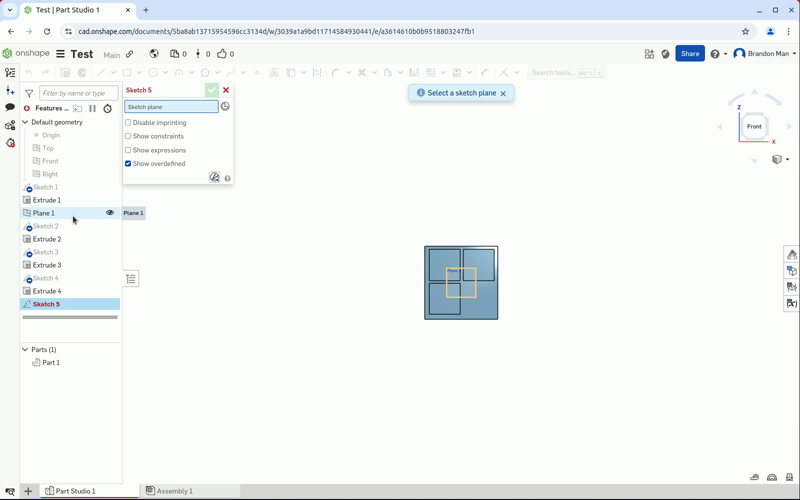
click(73, 215)
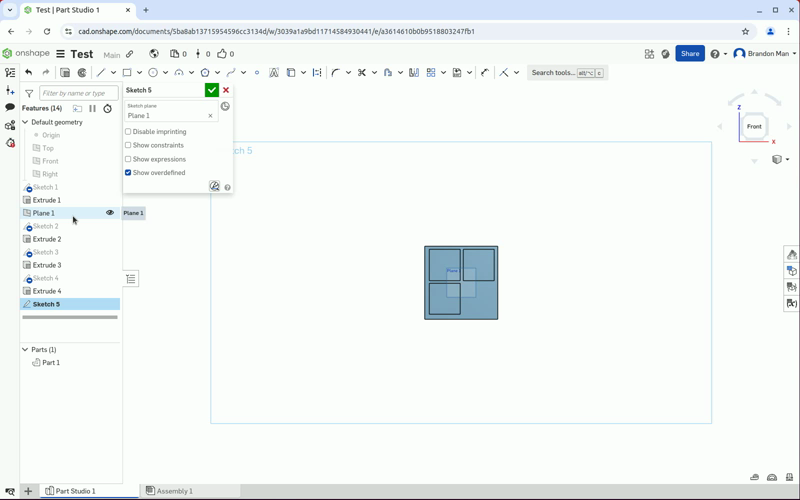
mouse_move(73, 352)
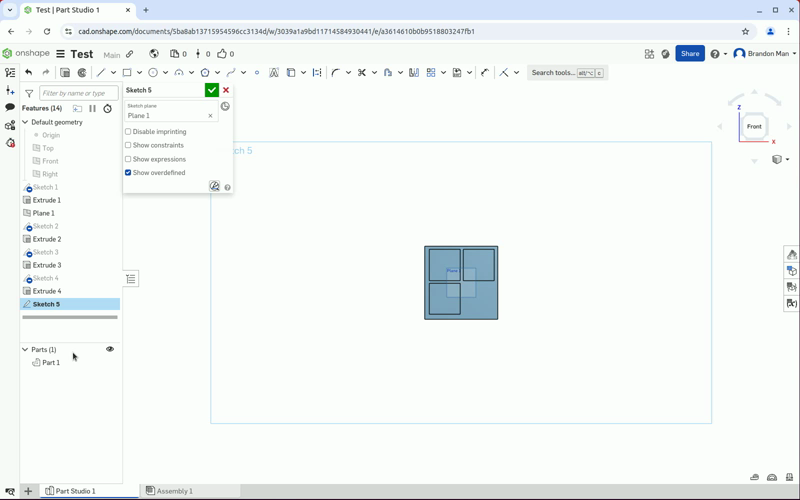
key(y)
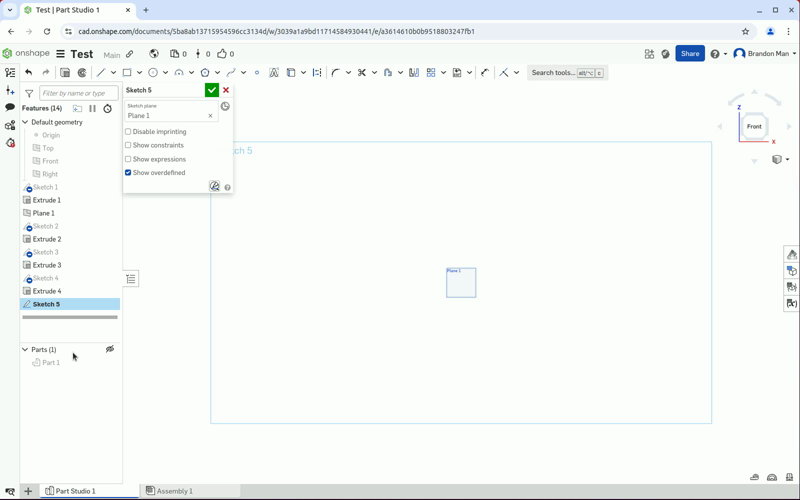
key(l)
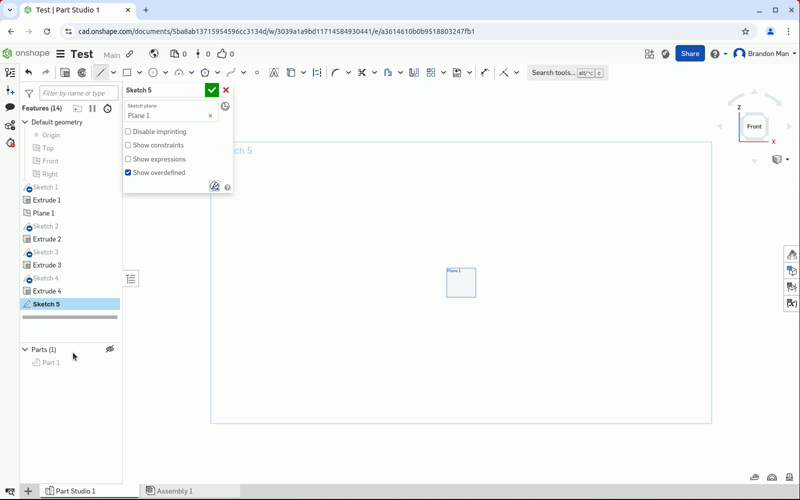
key_down(shift)
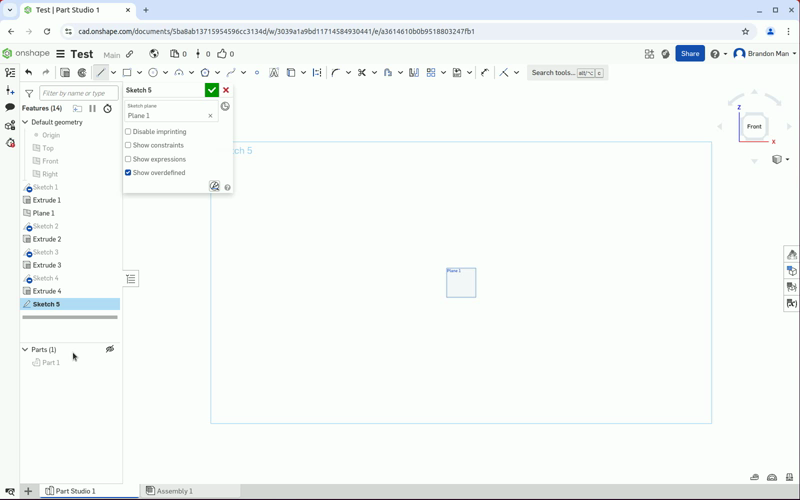
mouse_move(463, 314)
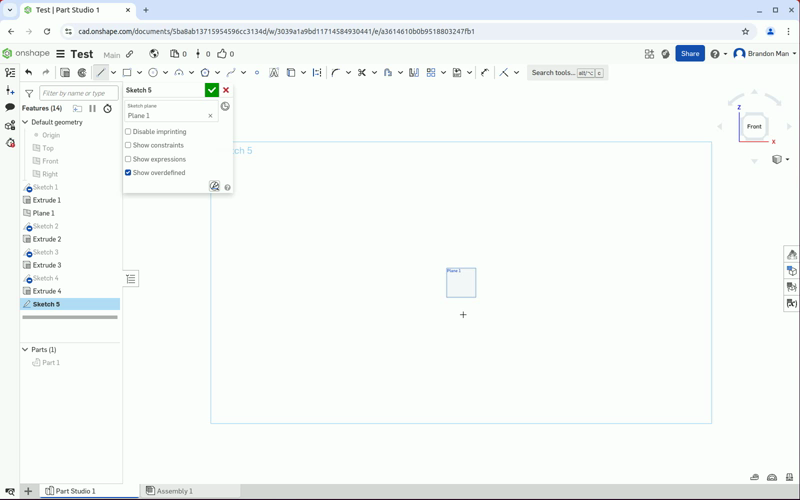
click(463, 314)
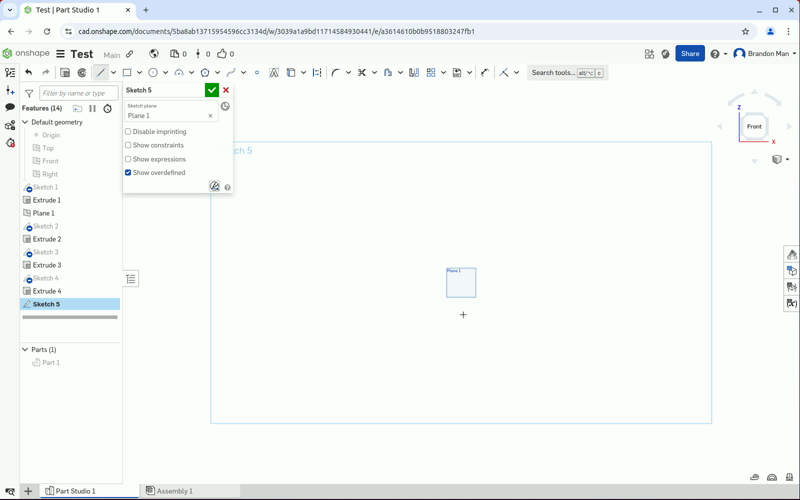
key_up(shift)
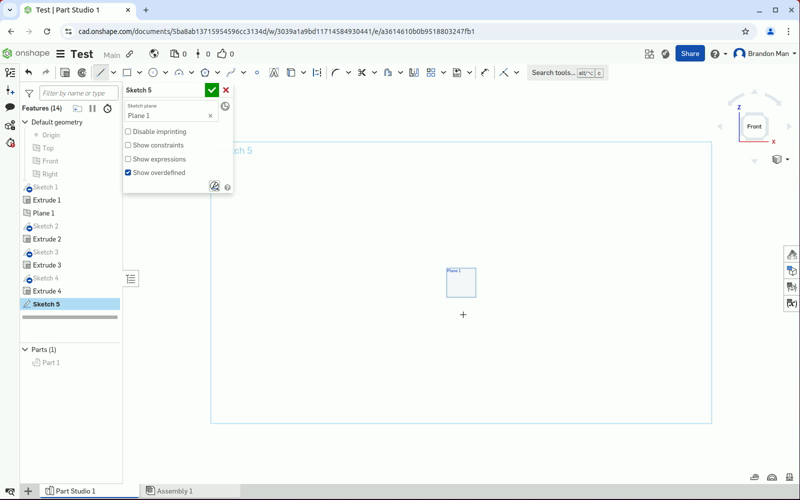
key_down(shift)
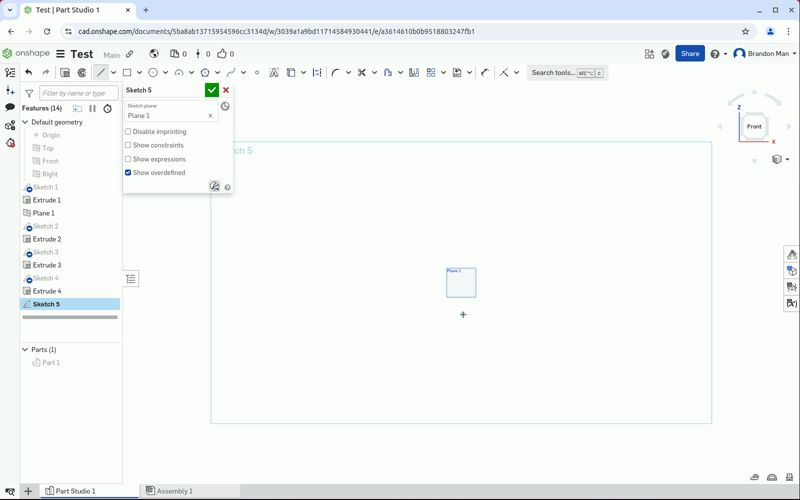
mouse_move(493, 314)
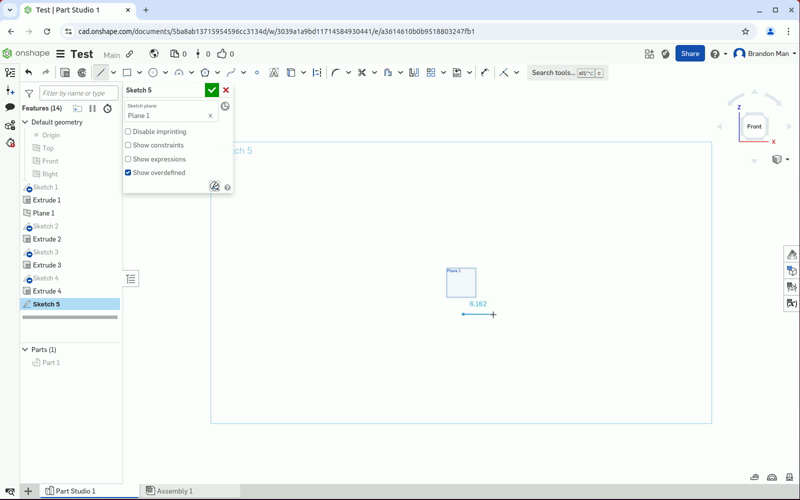
mouse_move(494, 314)
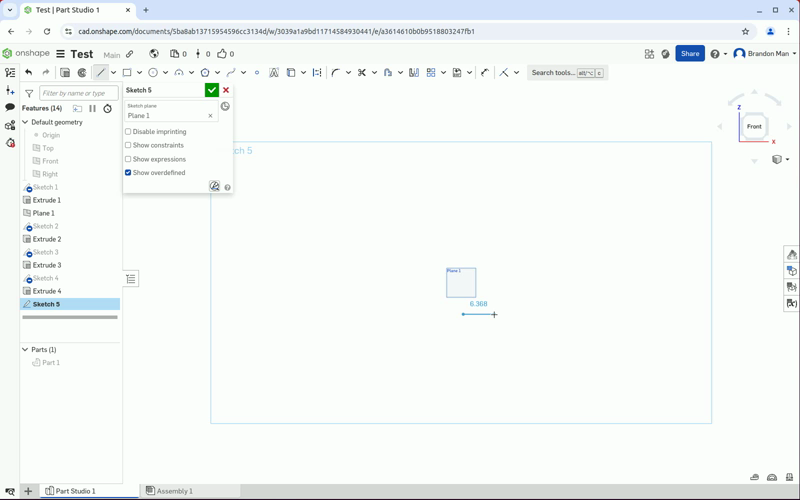
click(494, 314)
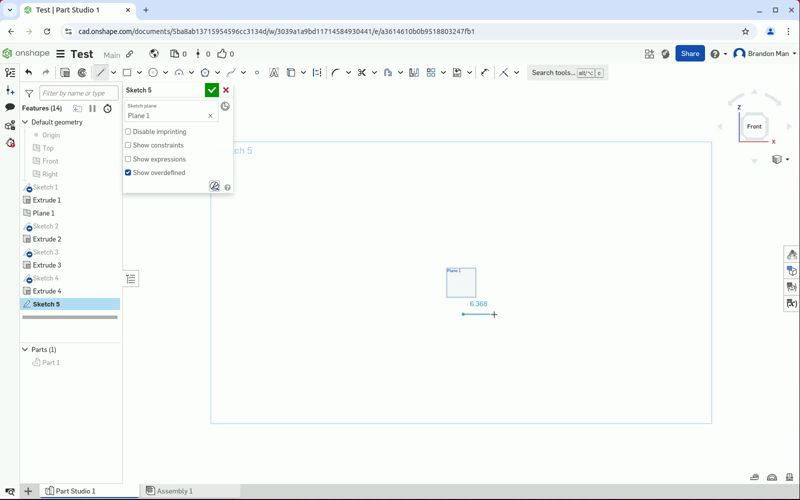
key_up(shift)
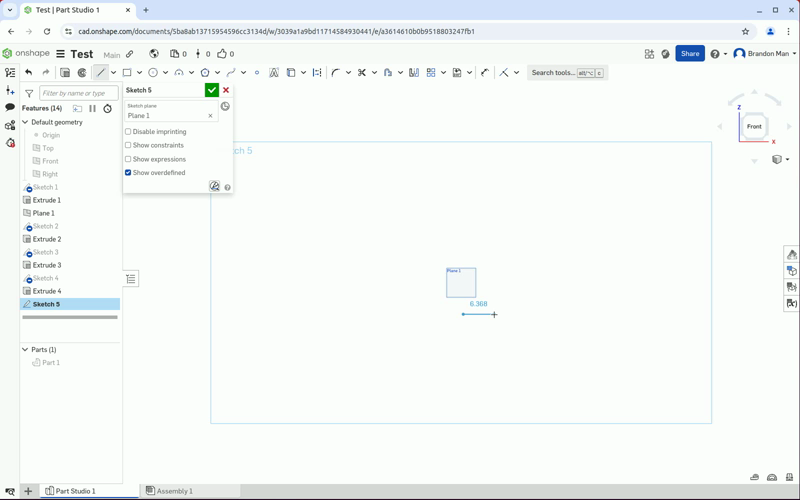
key_down(shift)
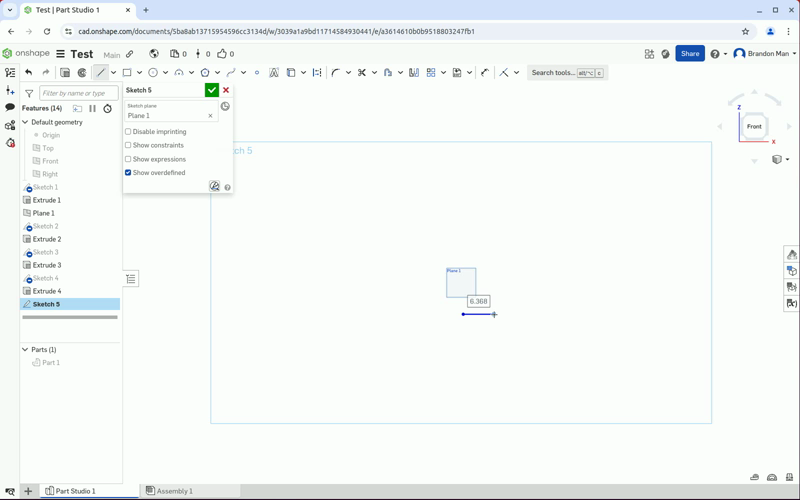
mouse_move(524, 314)
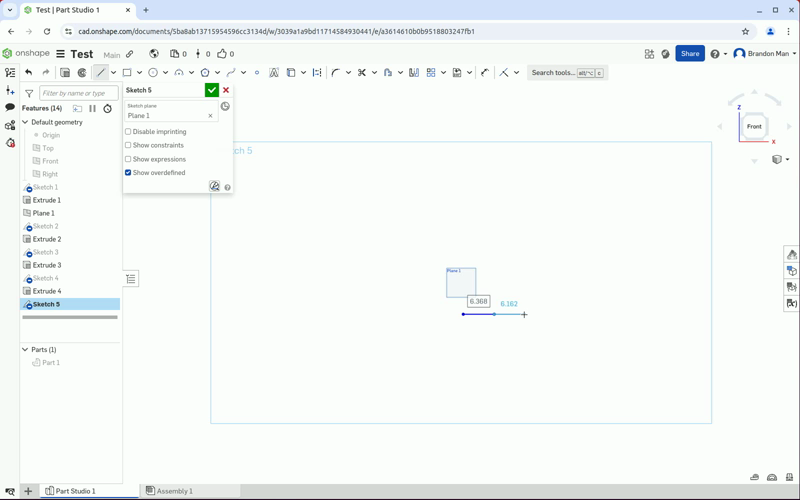
mouse_move(494, 283)
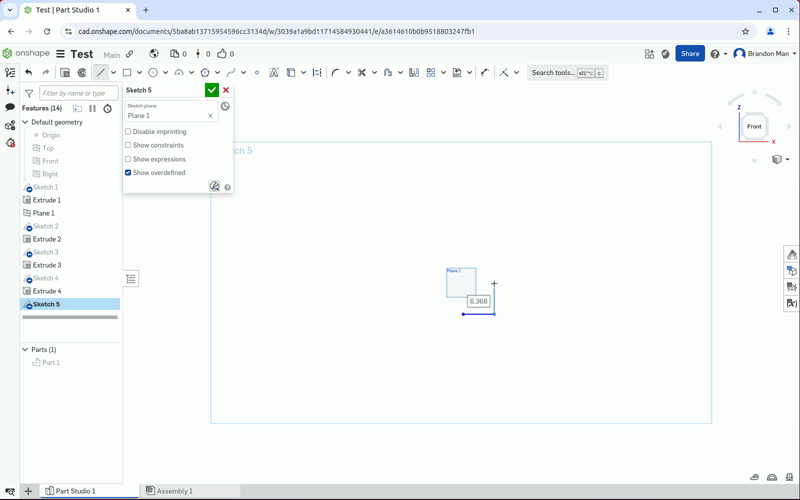
click(494, 283)
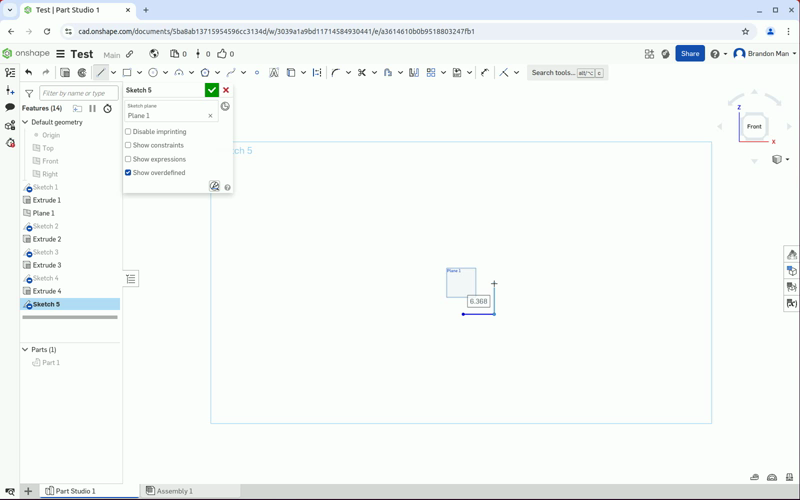
key_up(shift)
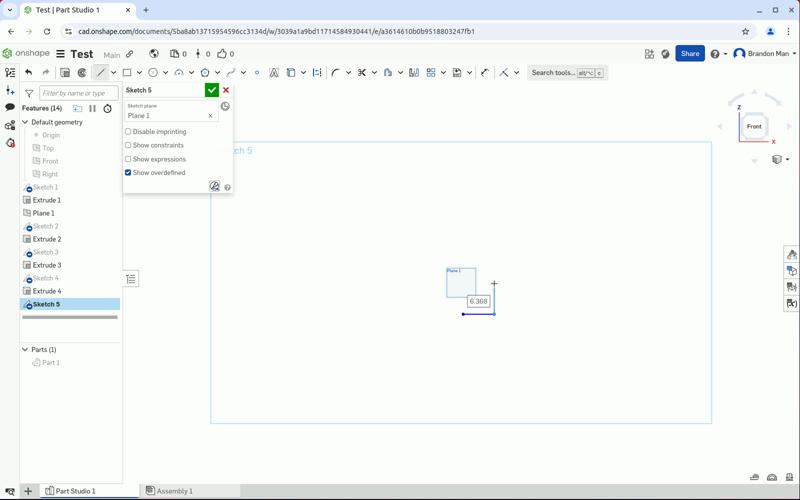
key_down(shift)
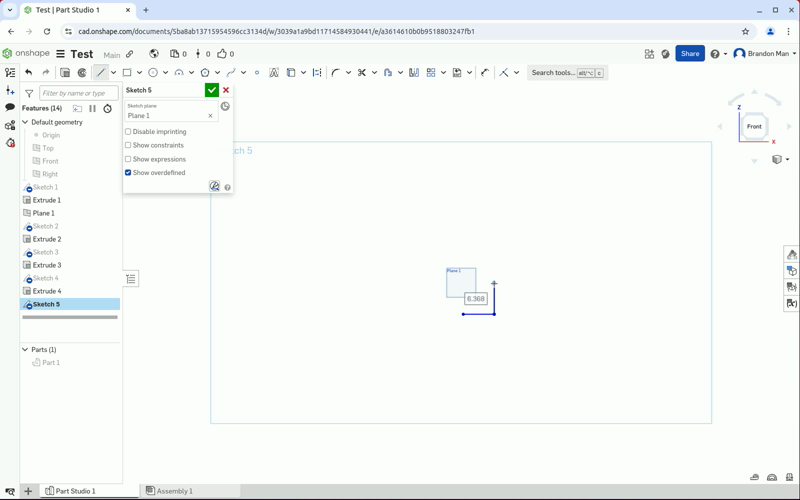
mouse_move(524, 283)
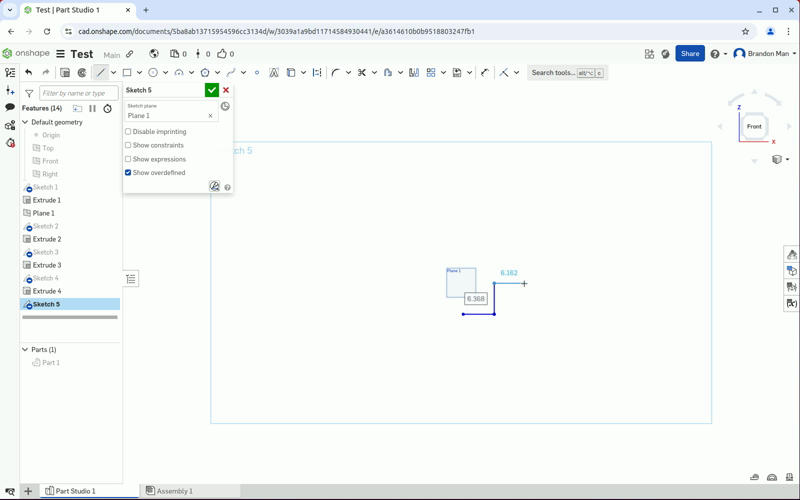
mouse_move(463, 283)
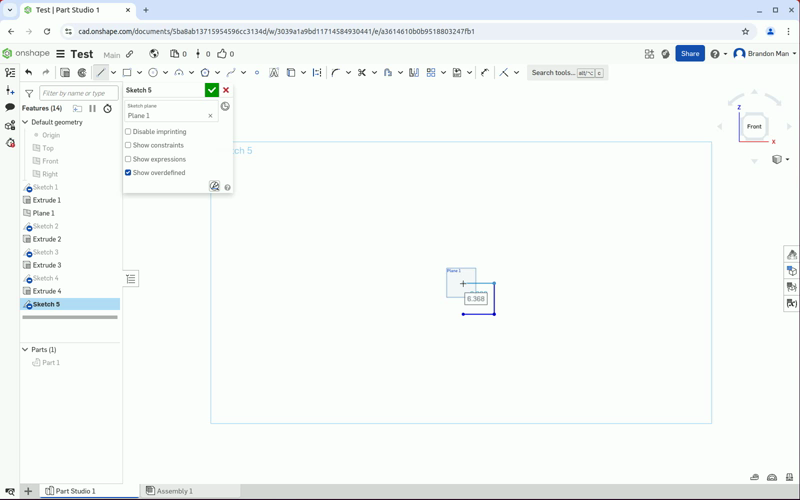
click(463, 283)
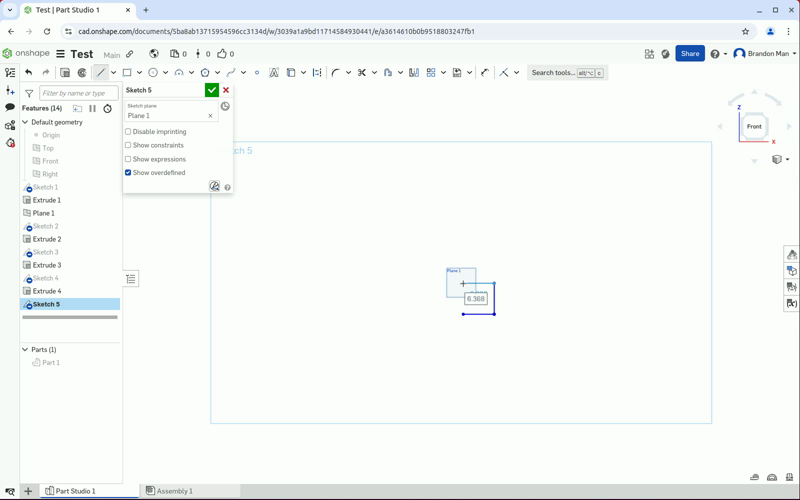
key_up(shift)
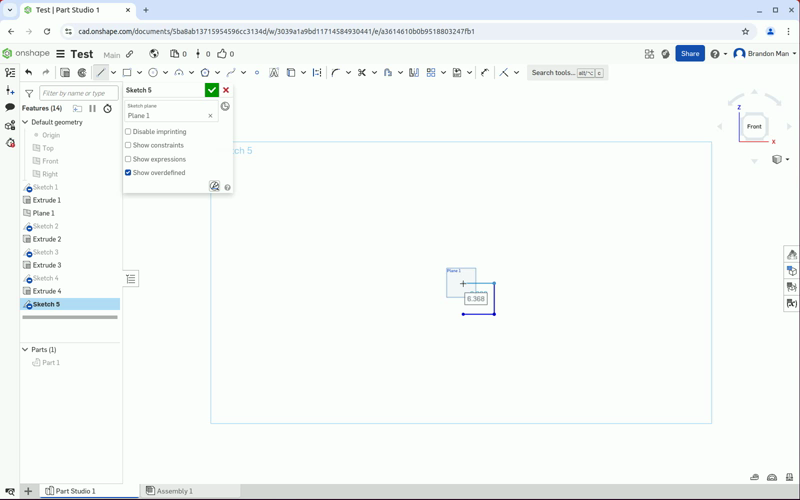
mouse_move(493, 283)
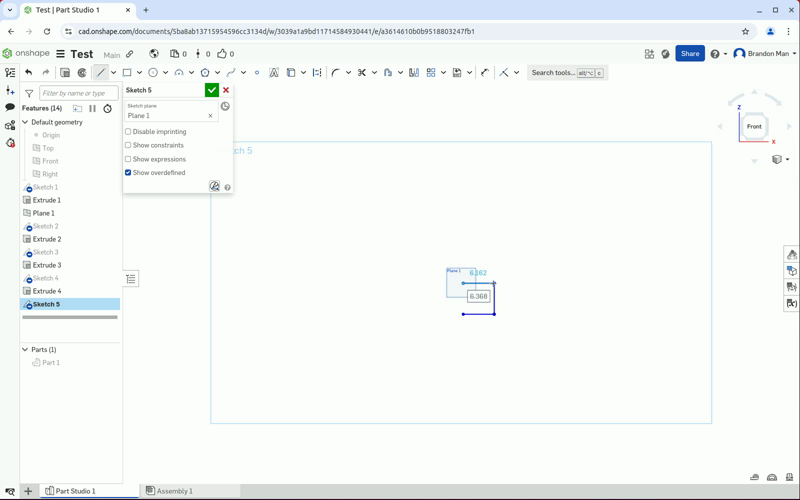
key_down(shift)
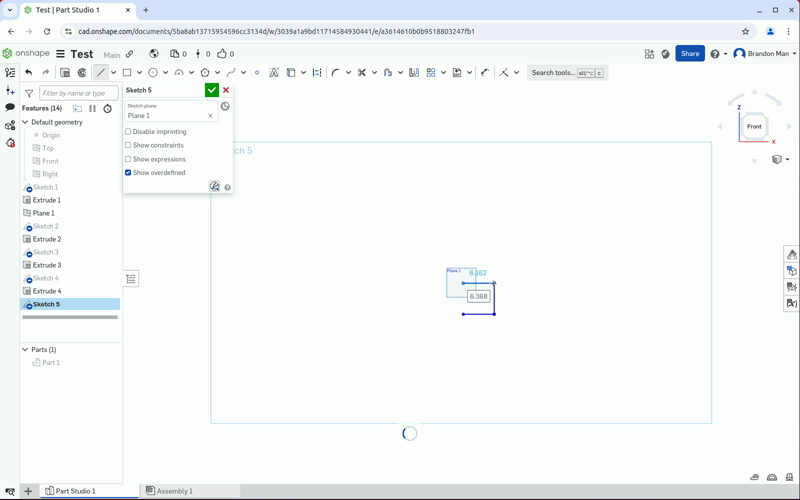
mouse_move(463, 314)
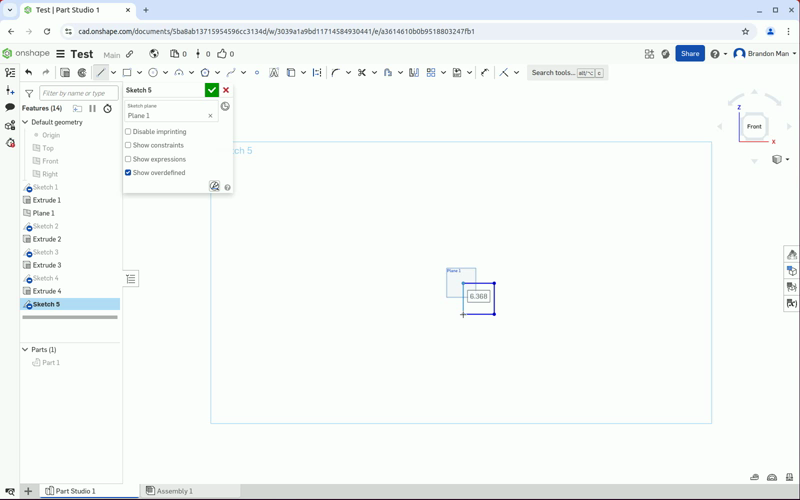
key_up(shift)
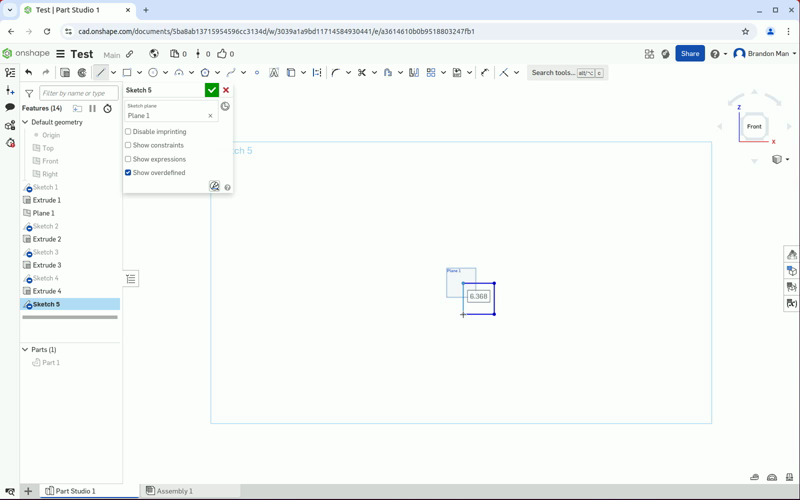
click(463, 314)
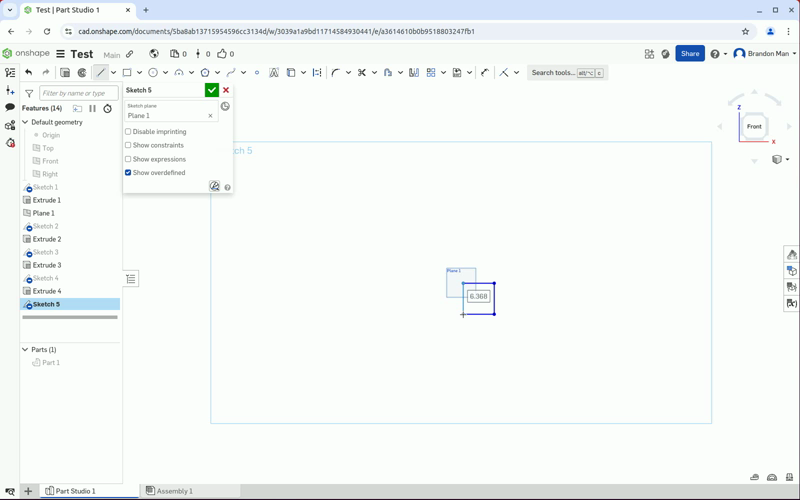
key(esc)
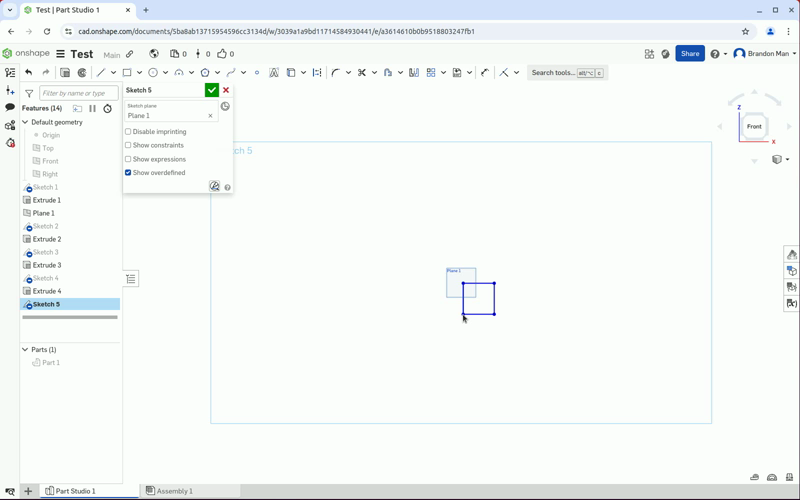
mouse_move(478, 303)
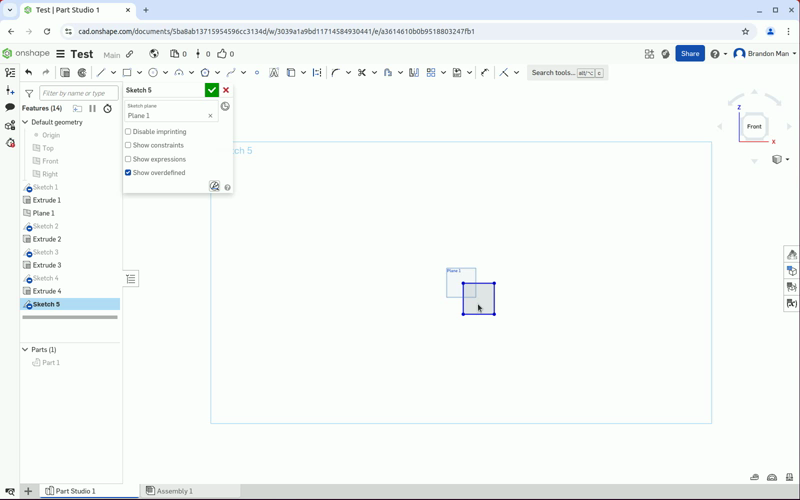
scroll(6)
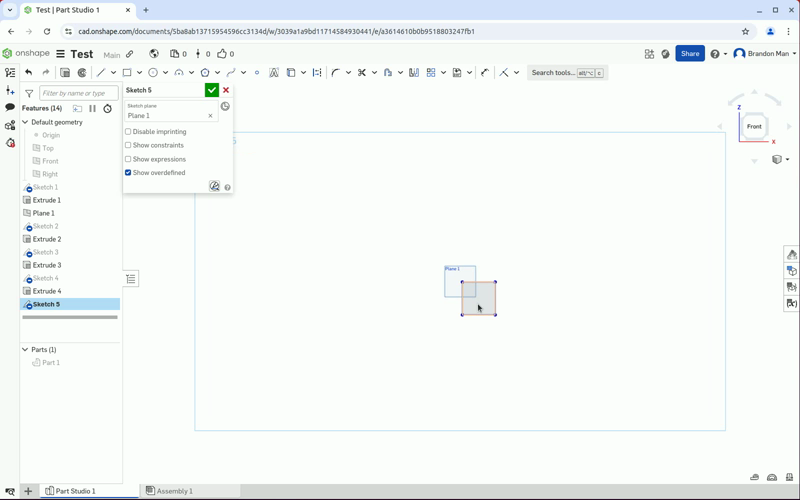
scroll(6)
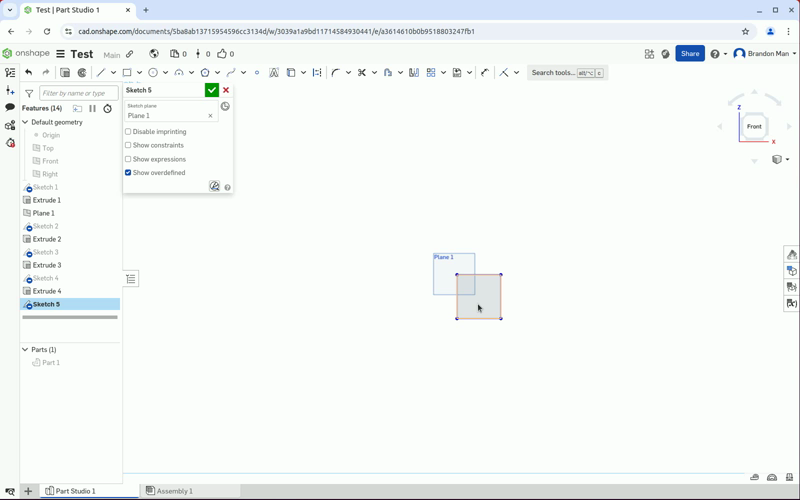
scroll(6)
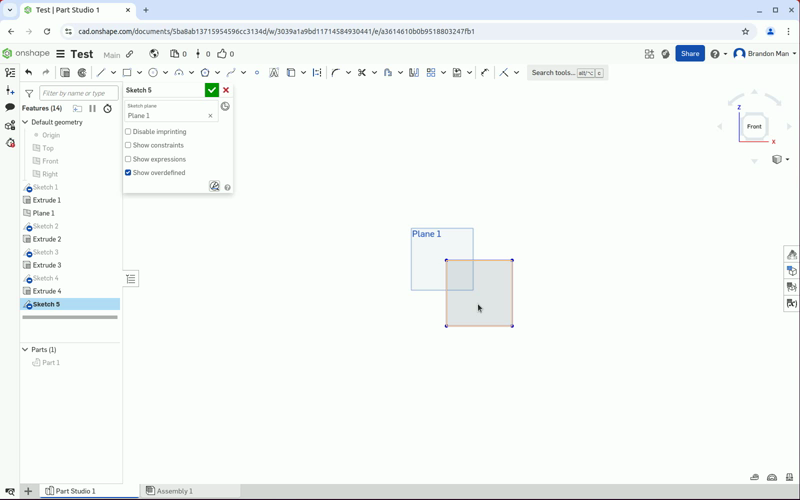
scroll(6)
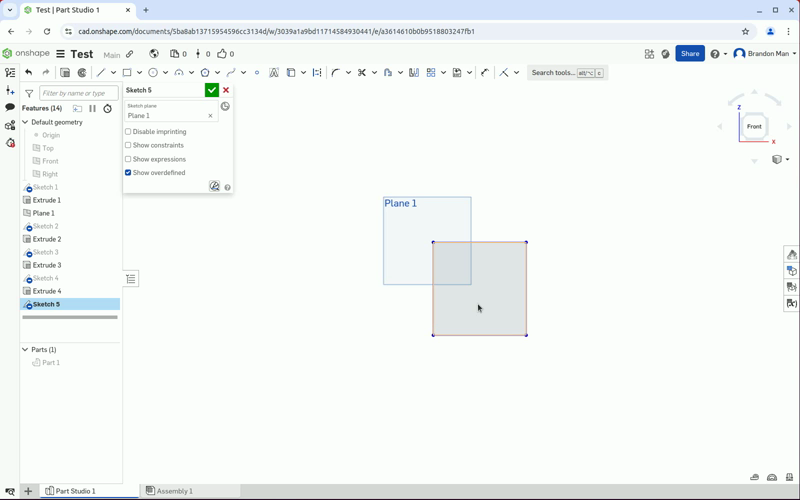
scroll(6)
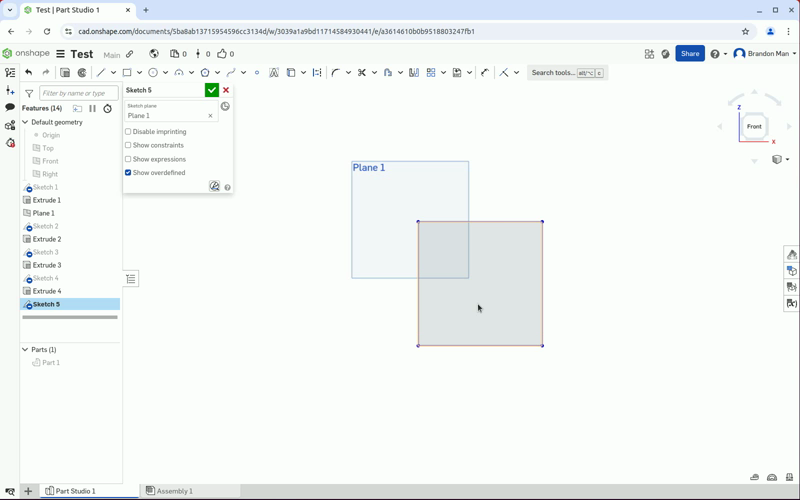
scroll(6)
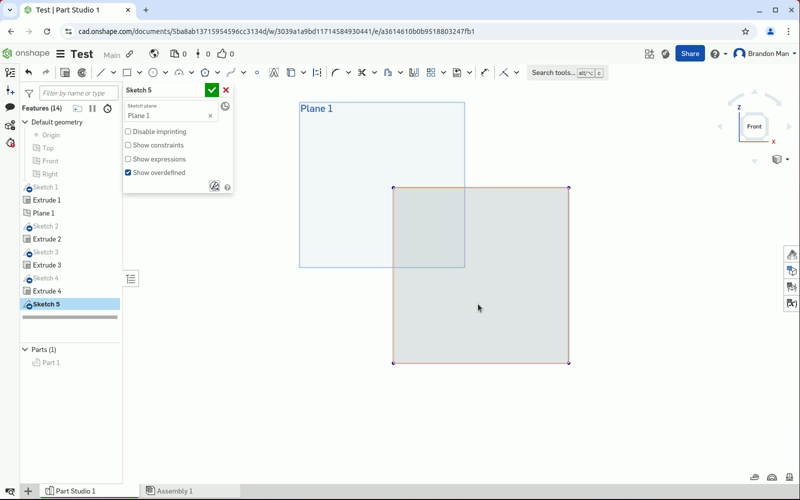
scroll(6)
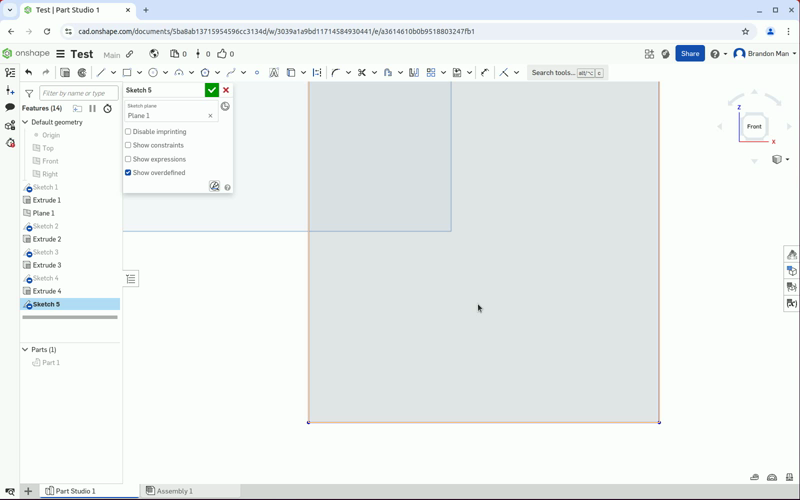
click(478, 303)
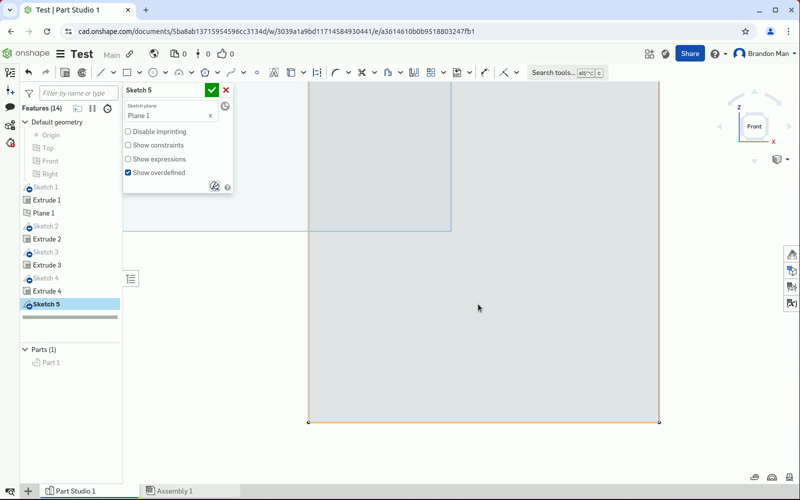
scroll(-6)
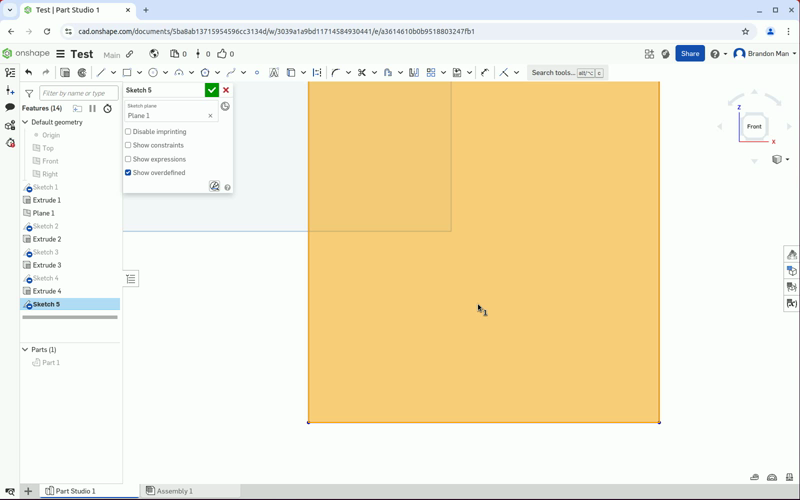
scroll(-6)
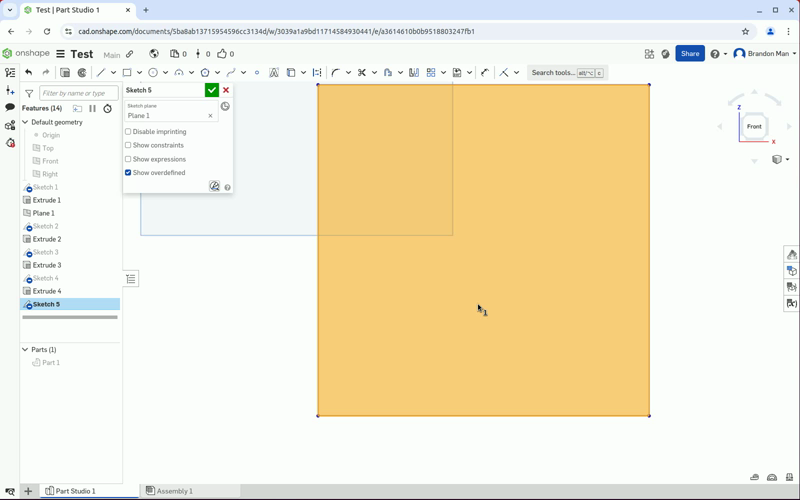
scroll(-6)
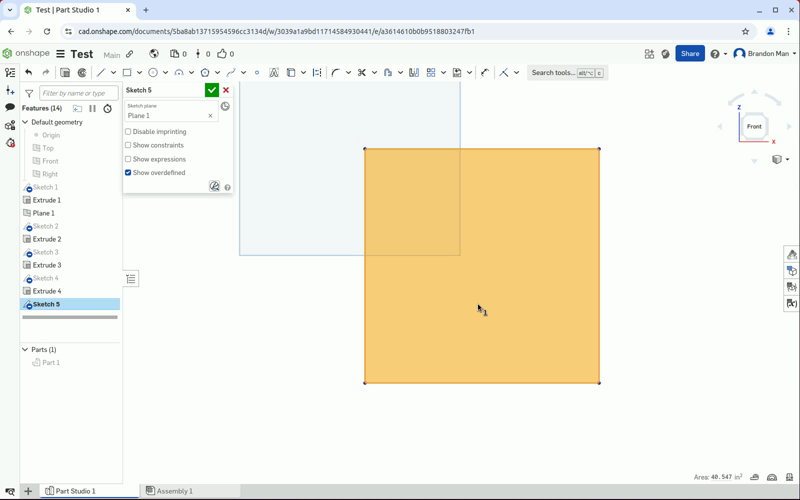
scroll(-6)
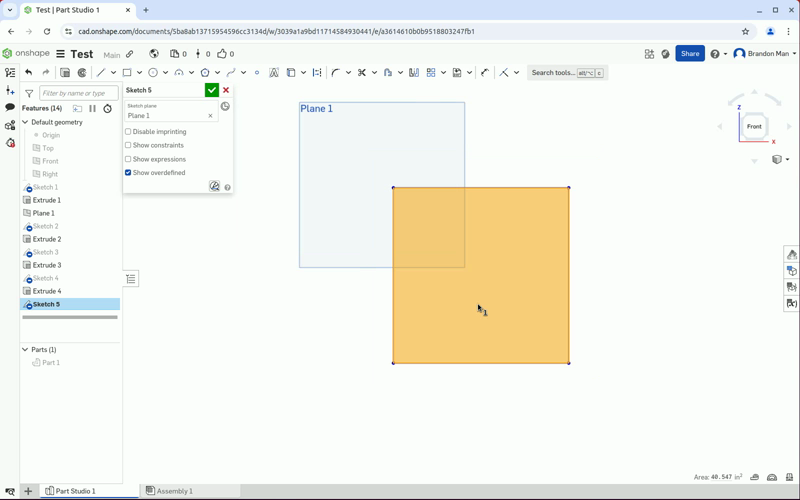
scroll(-6)
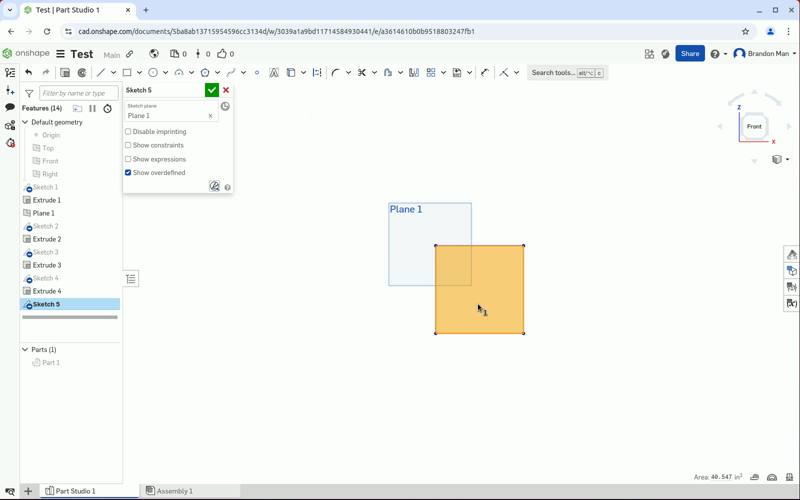
scroll(-6)
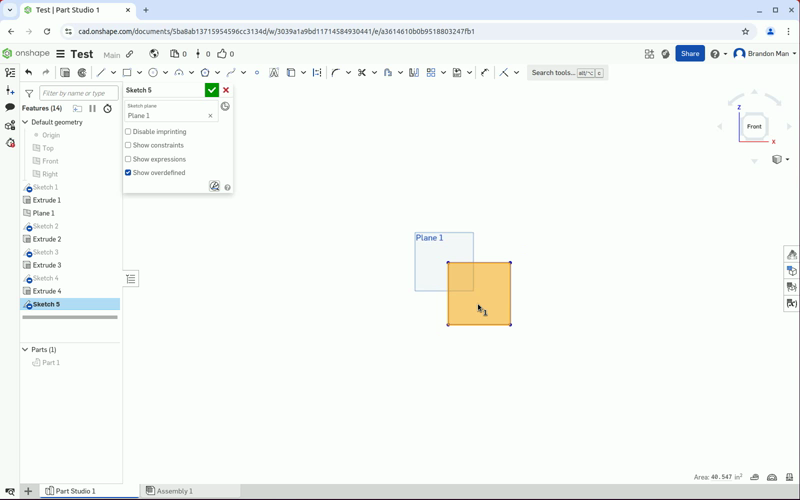
scroll(-6)
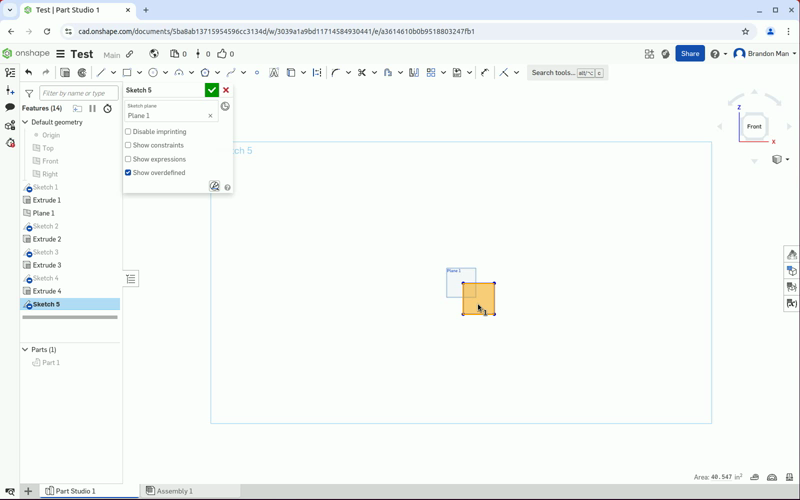
mouse_move(73, 352)
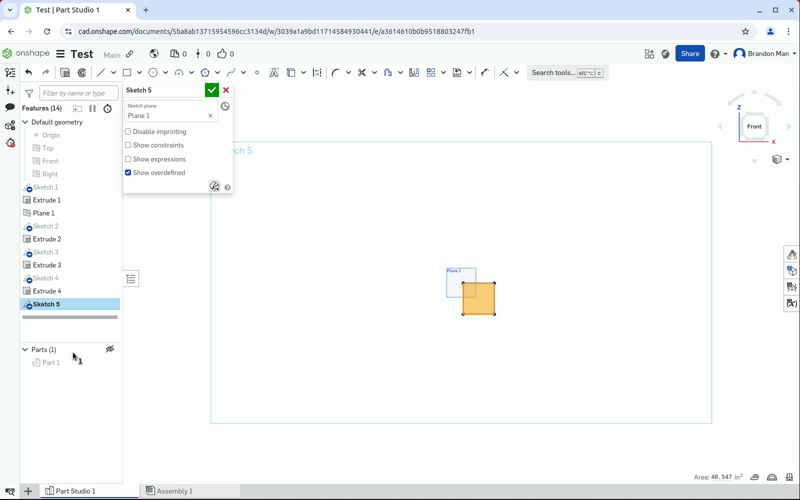
key(shift+y)
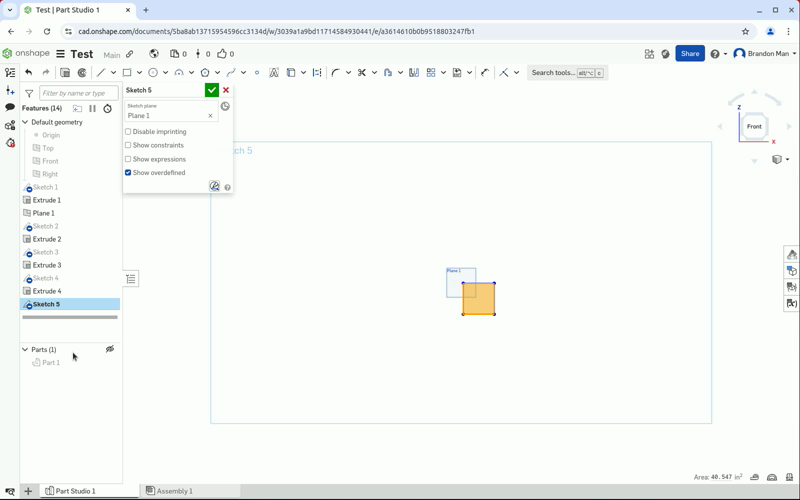
key(shift+e)
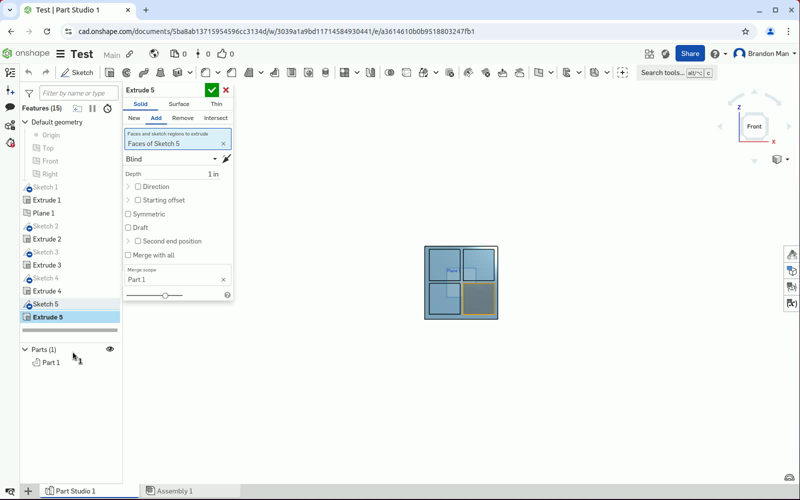
mouse_move(143, 106)
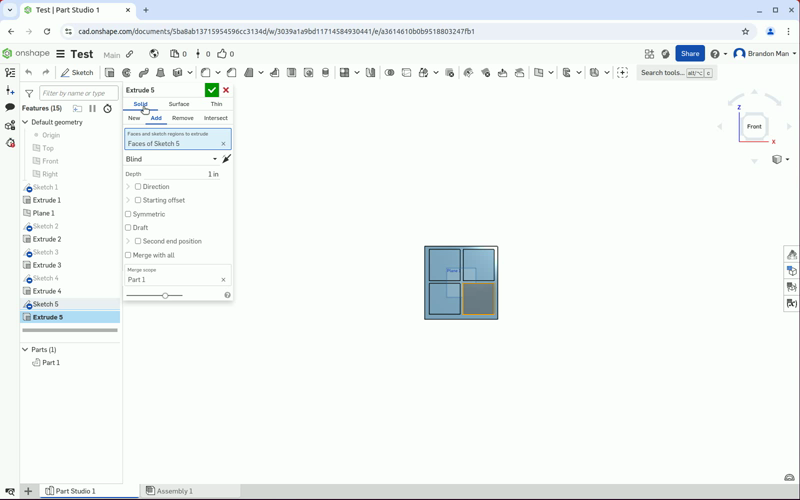
click(143, 106)
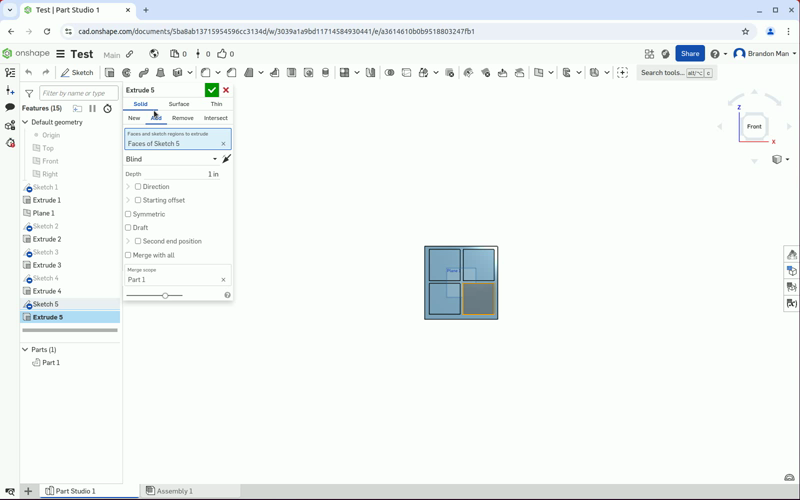
mouse_move(186, 120)
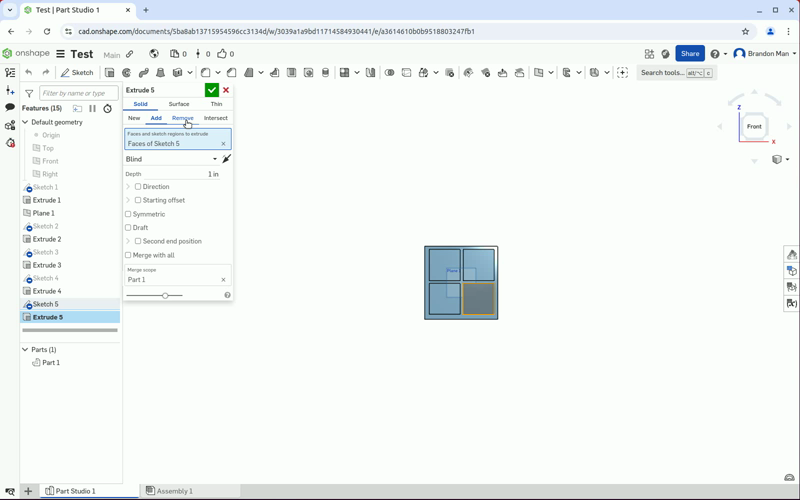
click(186, 120)
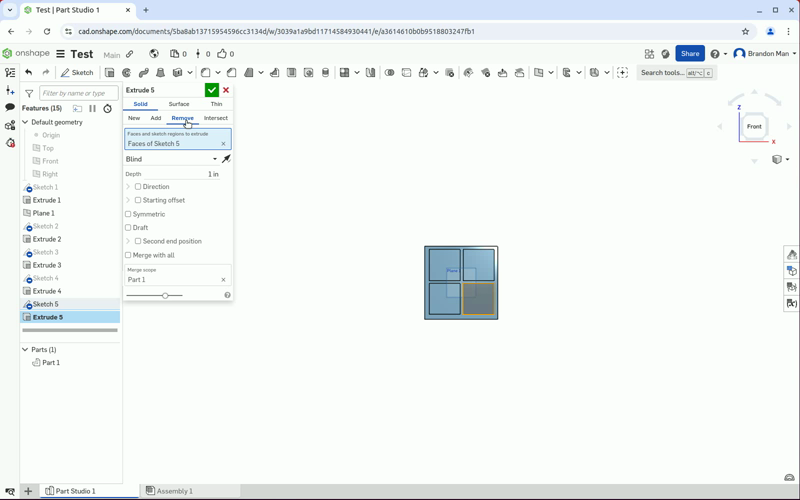
key(tab, 4)
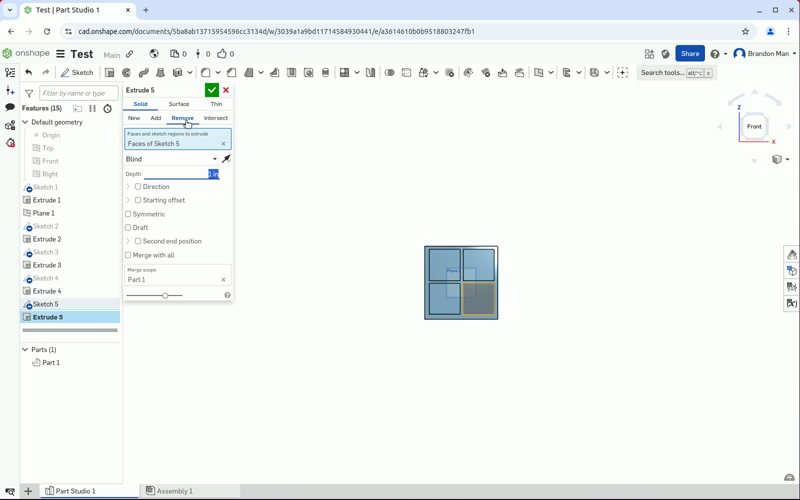
text(21.423)
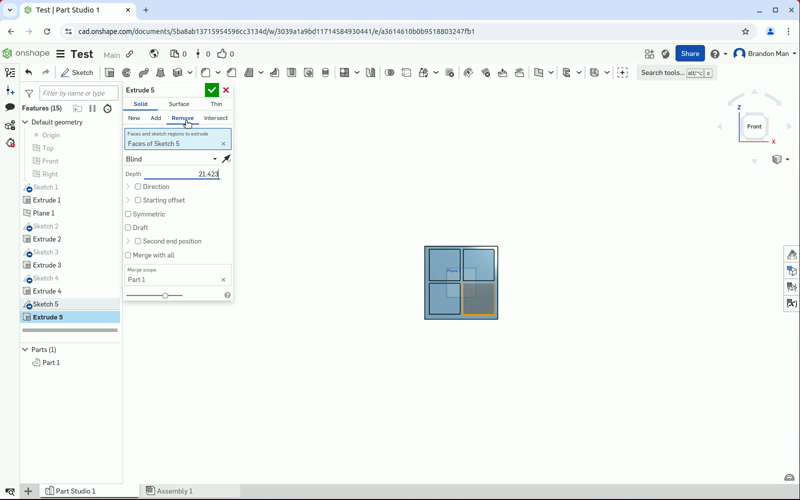
key(tab, 6)
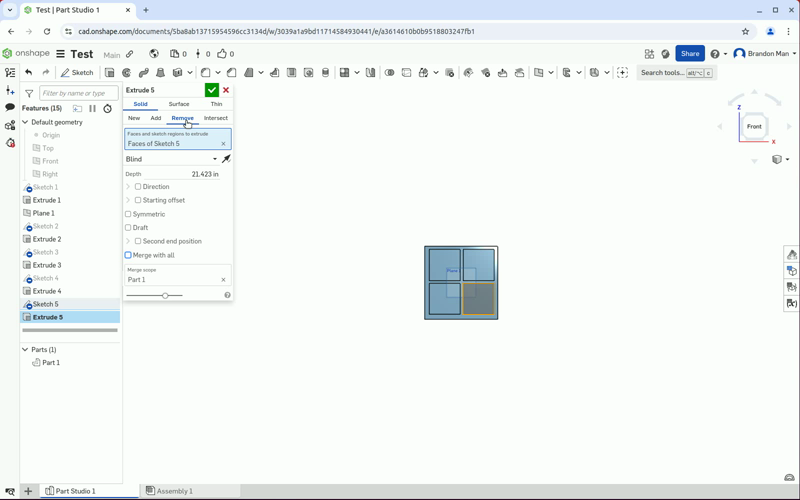
key(space)
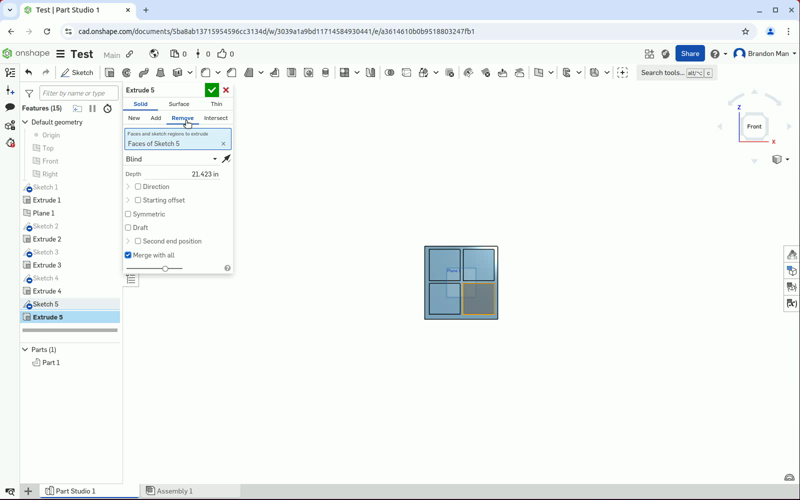
key(enter)
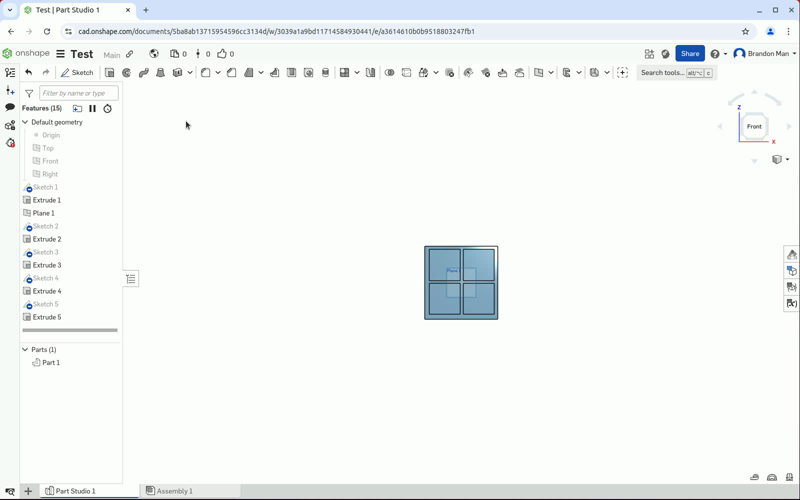
key(shift+h)
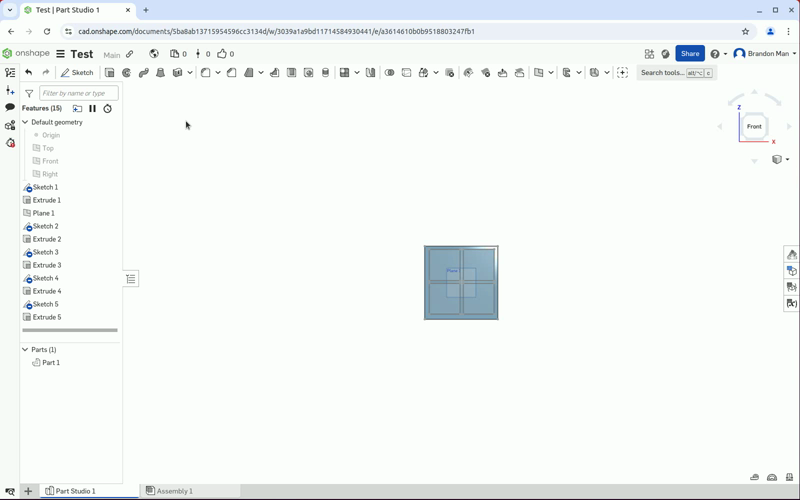
key(shift+h)
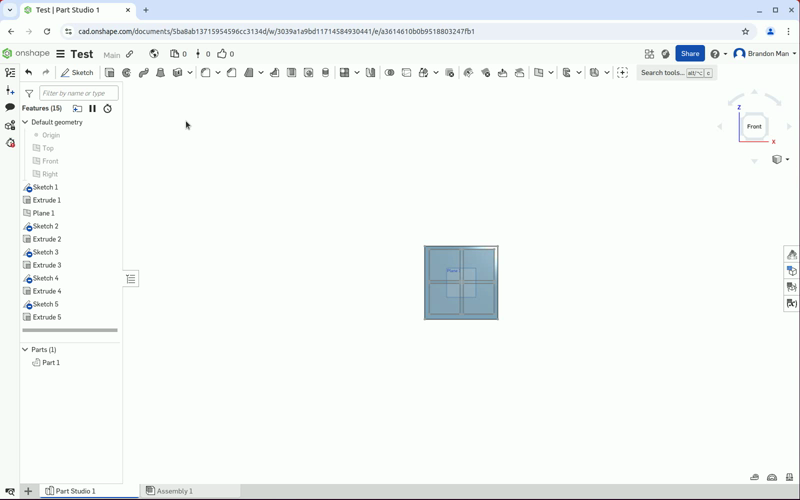
key(shift+7)
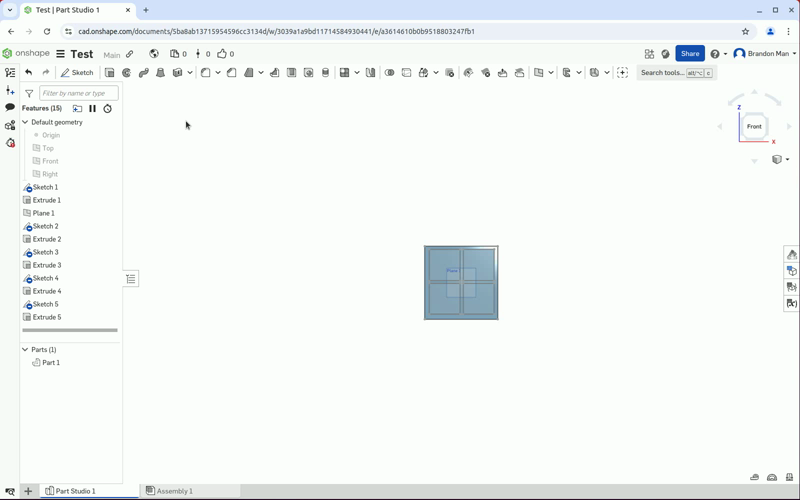
key(left, 2)
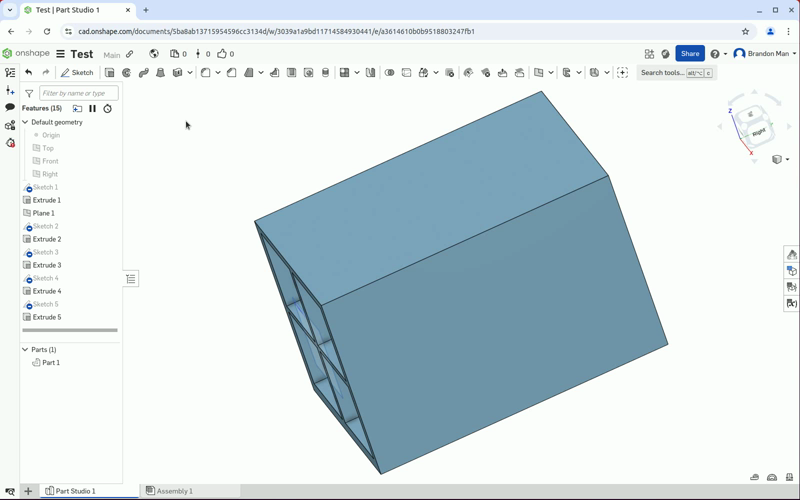
key(down, 2)
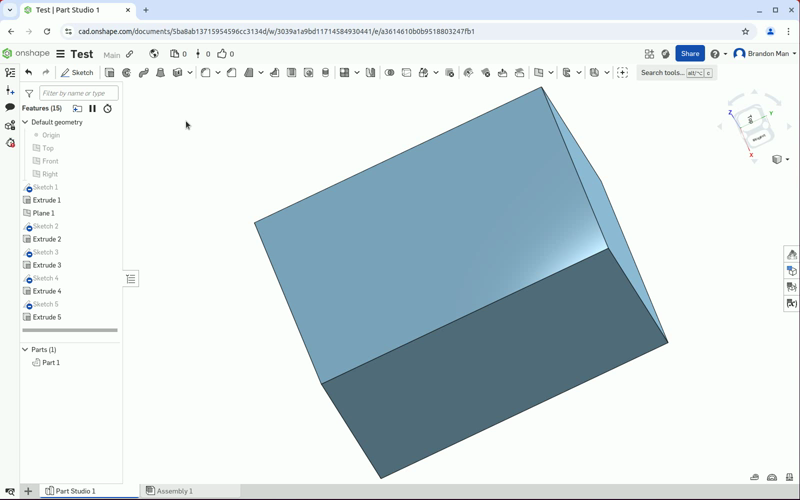
key(up, 2)
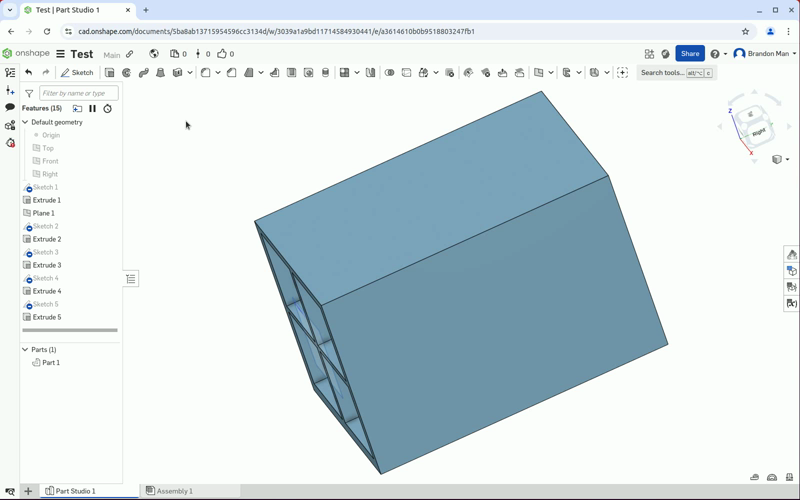
key(right, 2)
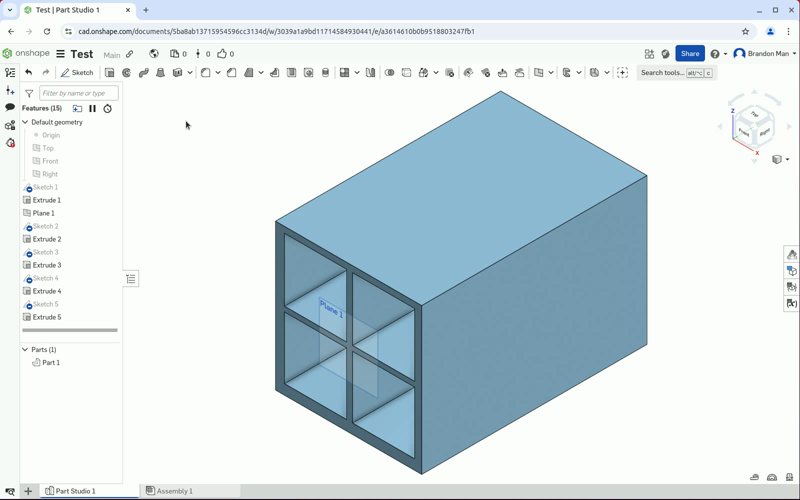
mouse_move(73, 189)
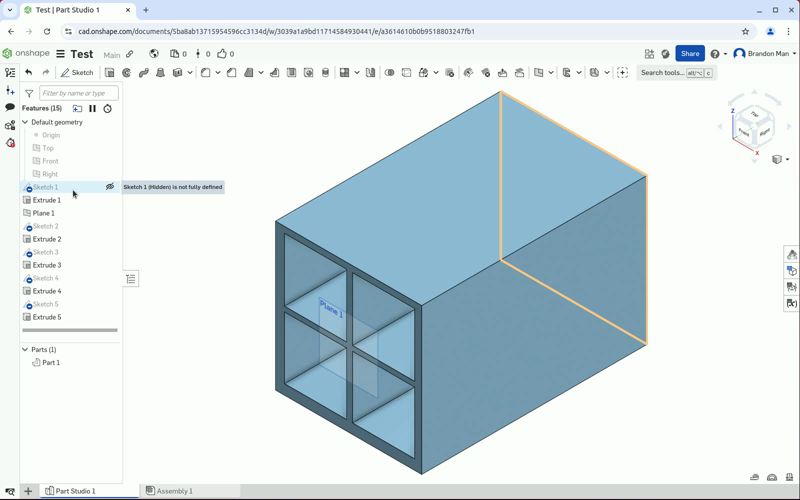
click(73, 189)